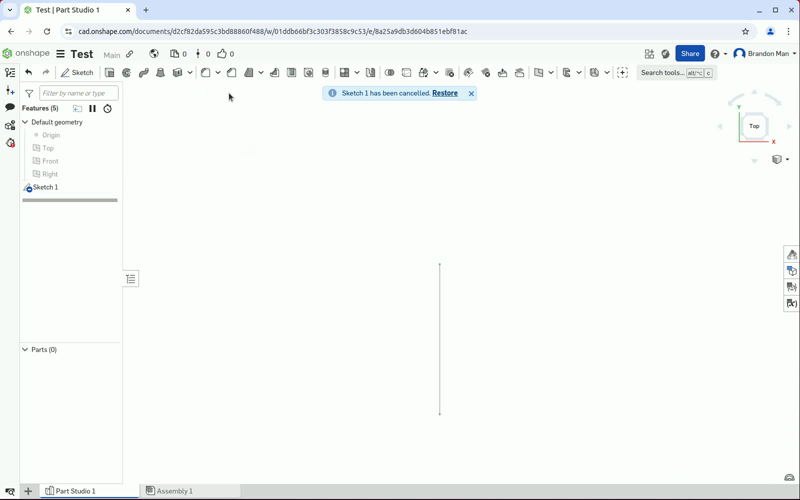
key(shift+h)
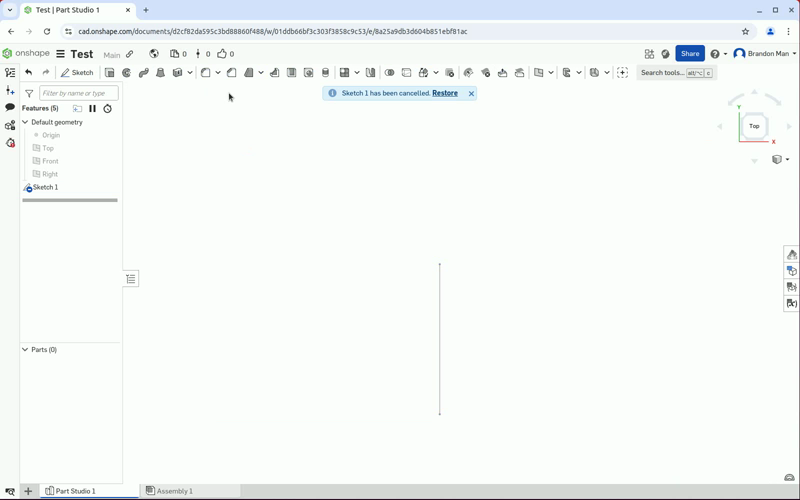
key(shift+s)
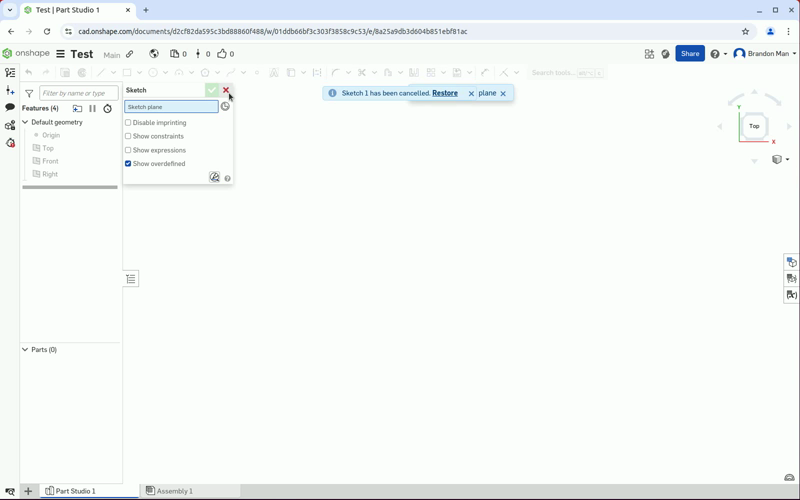
mouse_move(73, 150)
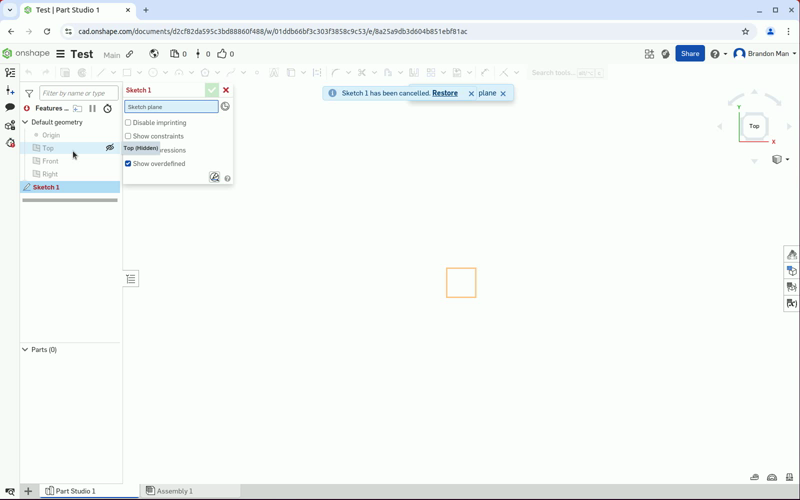
click(73, 150)
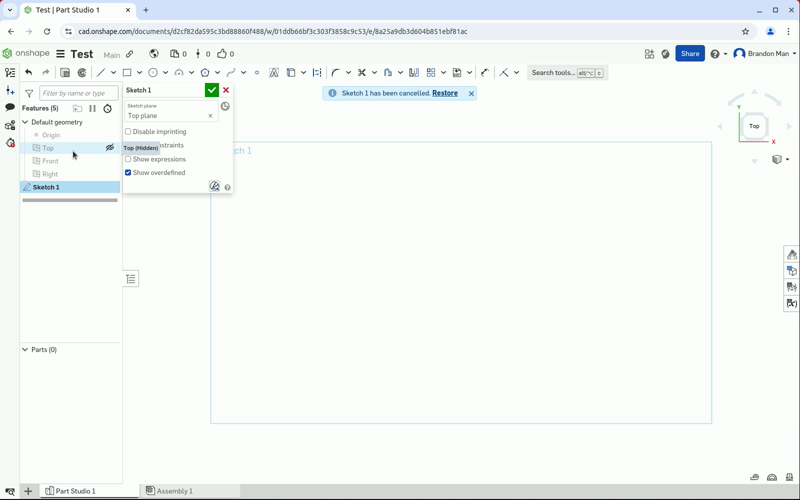
mouse_move(73, 352)
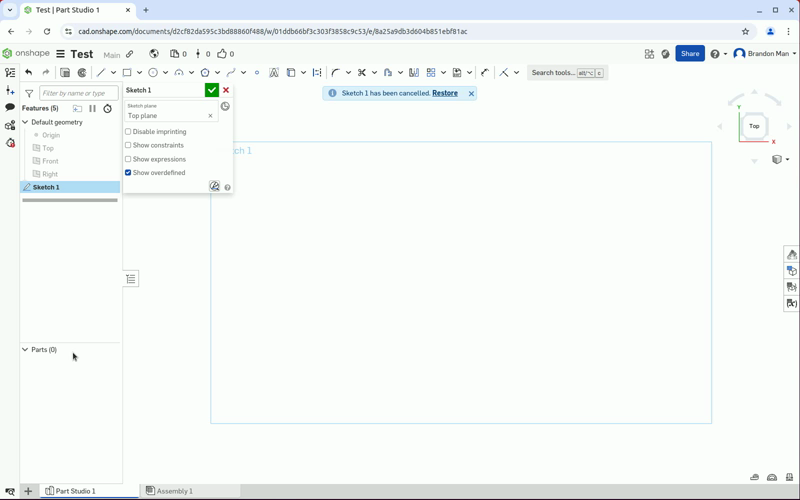
key(y)
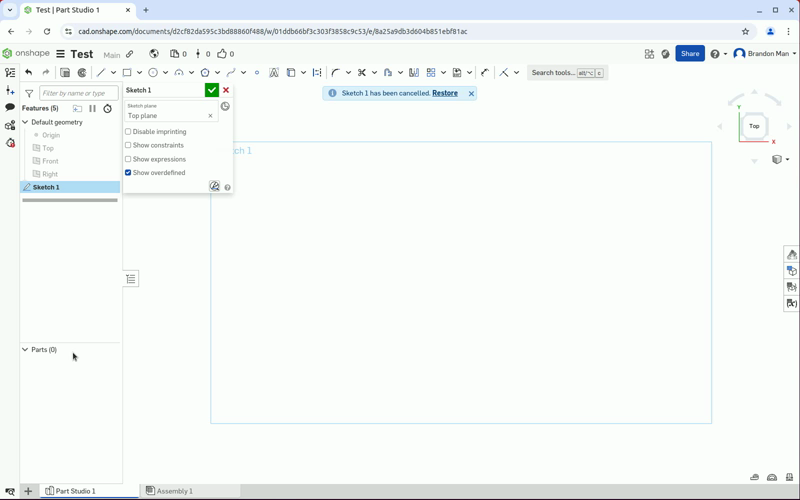
key(c)
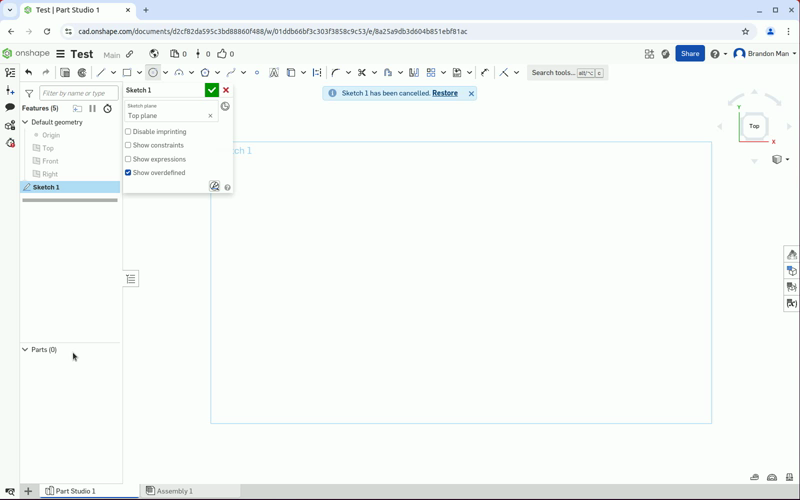
key_down(shift)
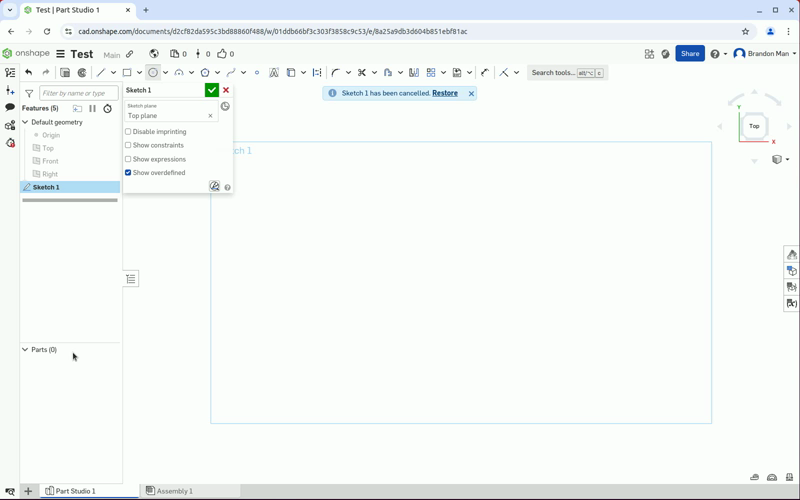
mouse_move(461, 282)
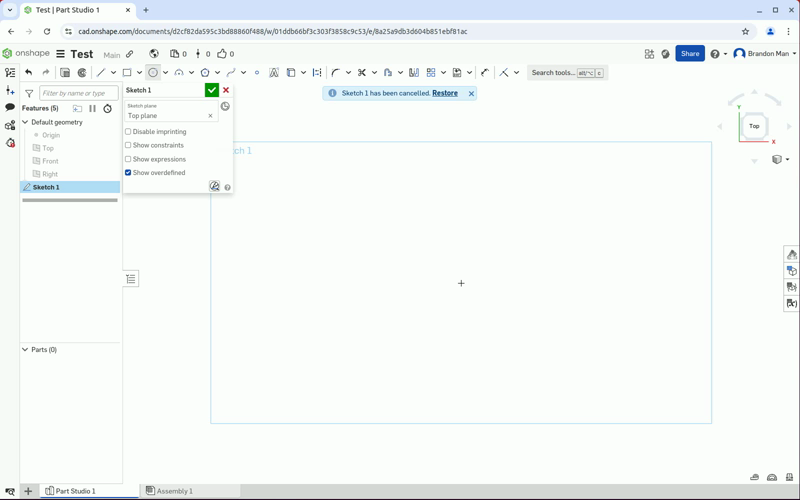
click(461, 282)
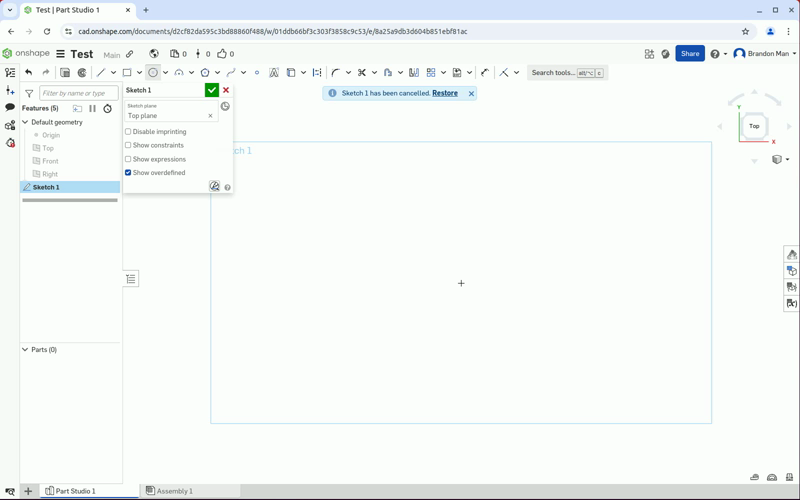
key_up(shift)
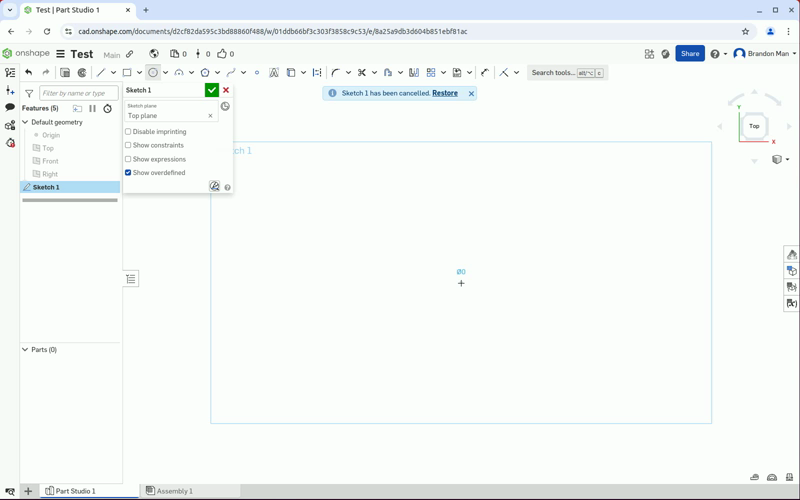
mouse_move(574, 282)
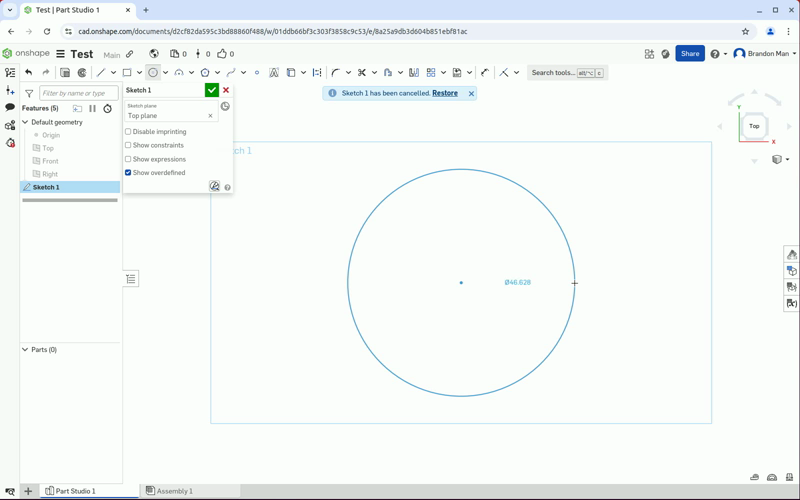
click(574, 282)
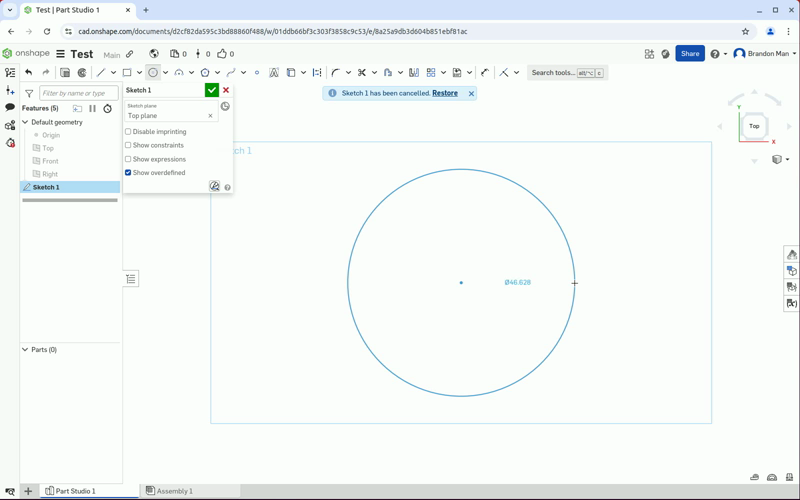
key(esc)
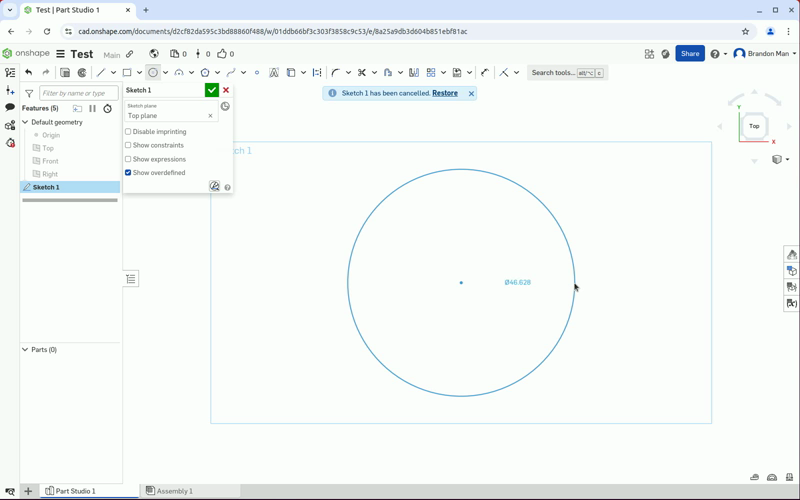
key(c)
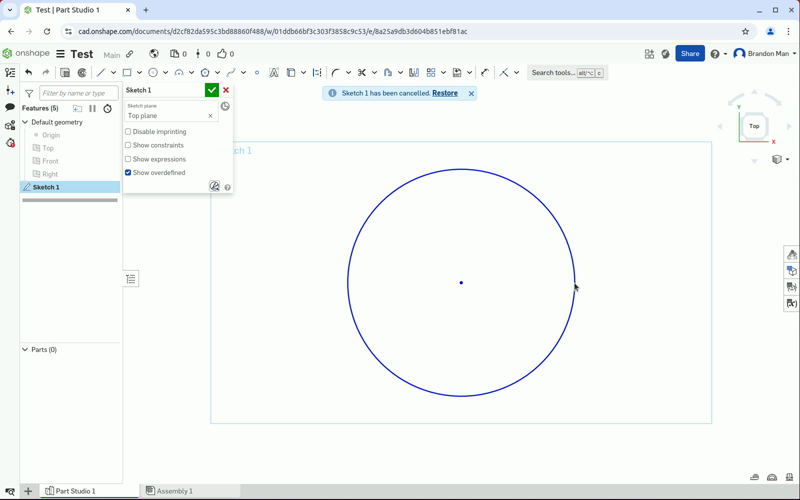
key_down(shift)
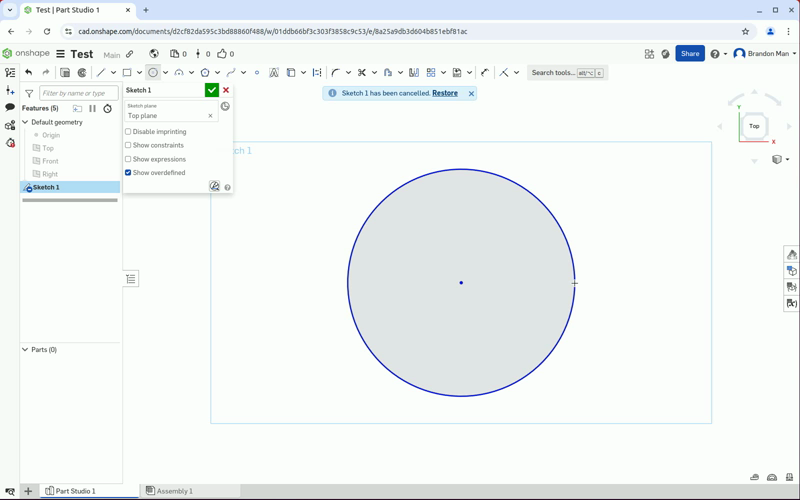
mouse_move(461, 282)
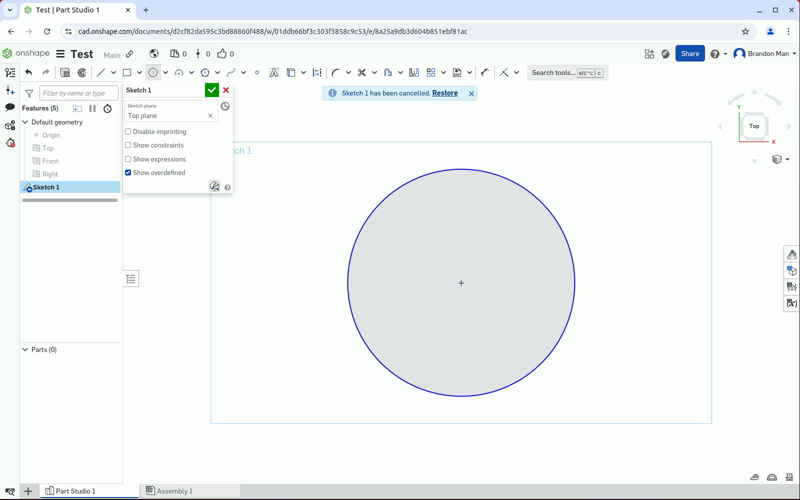
click(461, 282)
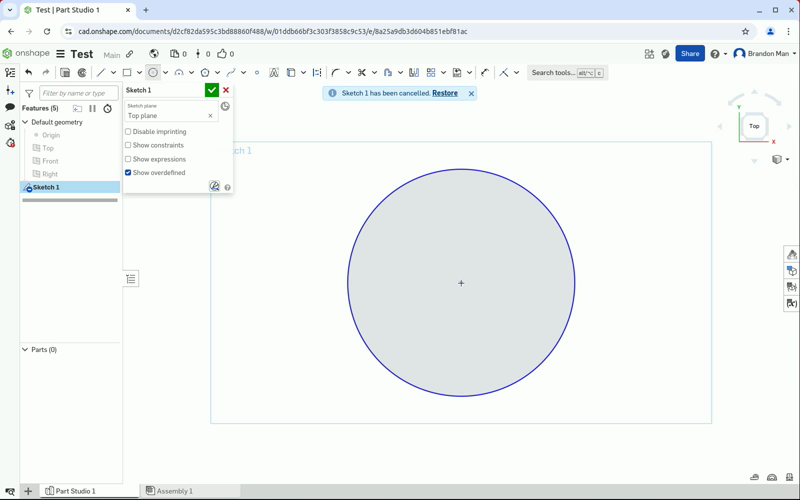
key_up(shift)
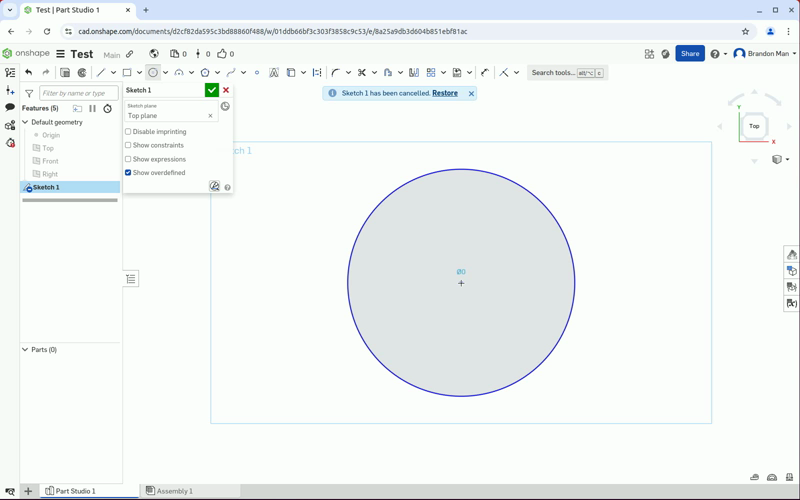
mouse_move(565, 282)
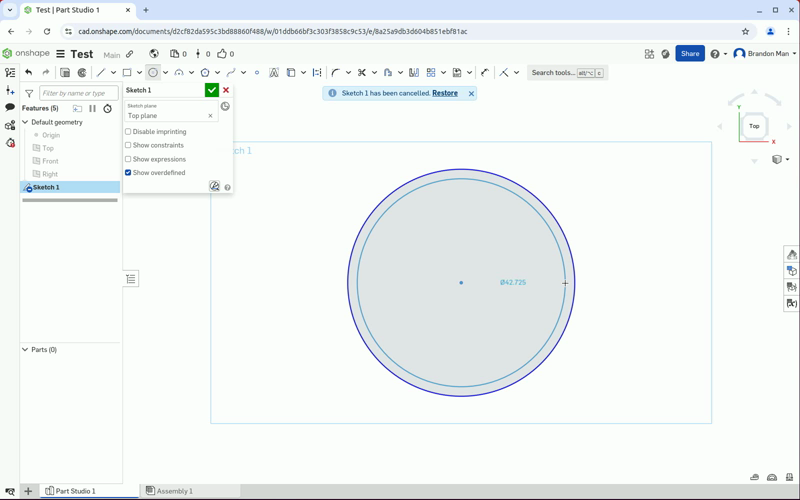
click(565, 282)
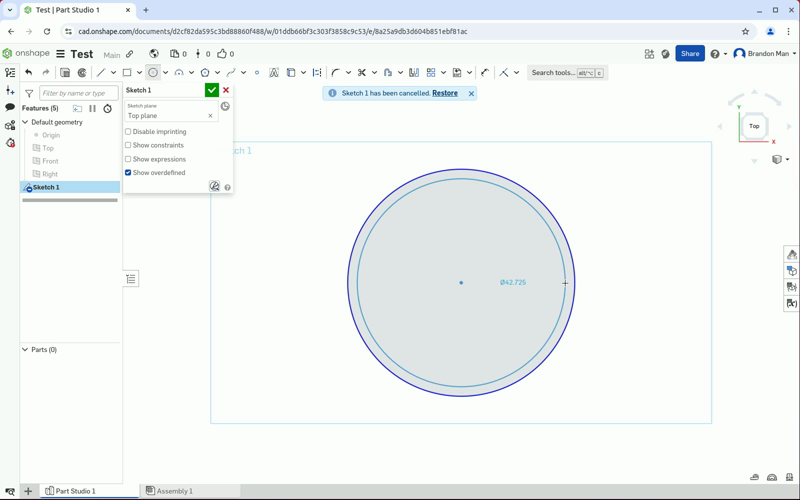
key(esc)
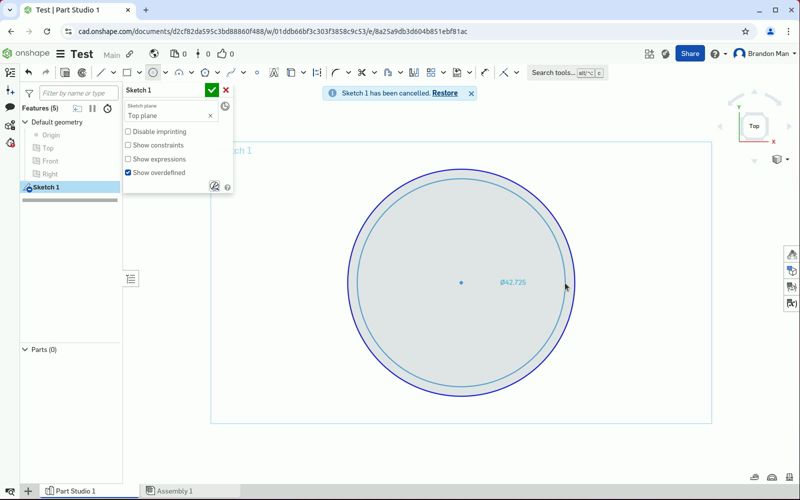
mouse_move(562, 319)
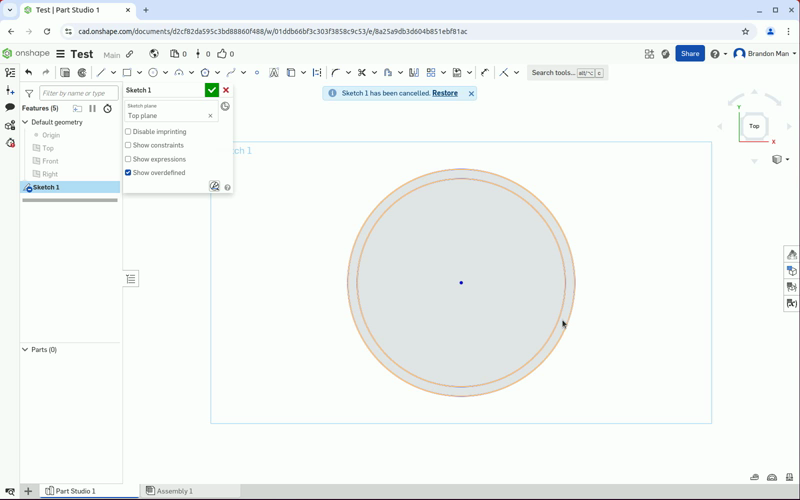
click(562, 319)
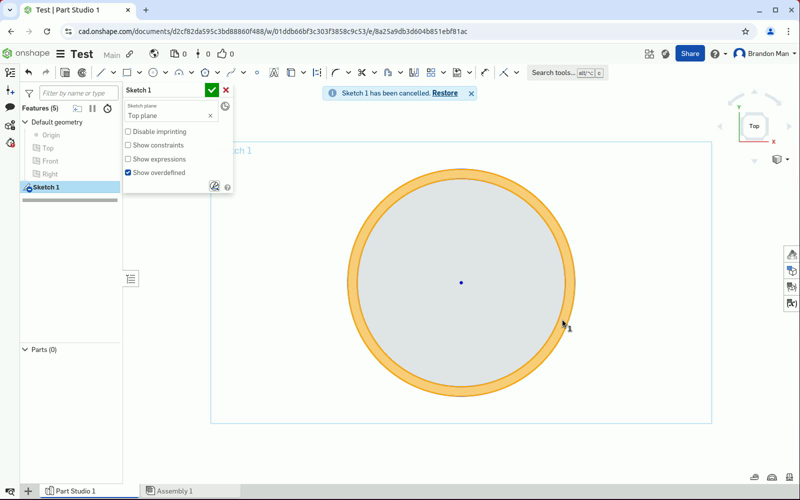
mouse_move(73, 352)
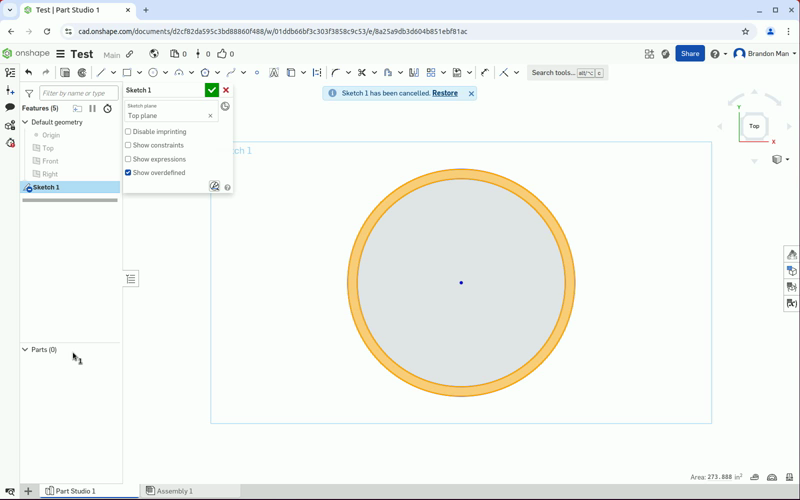
key(shift+y)
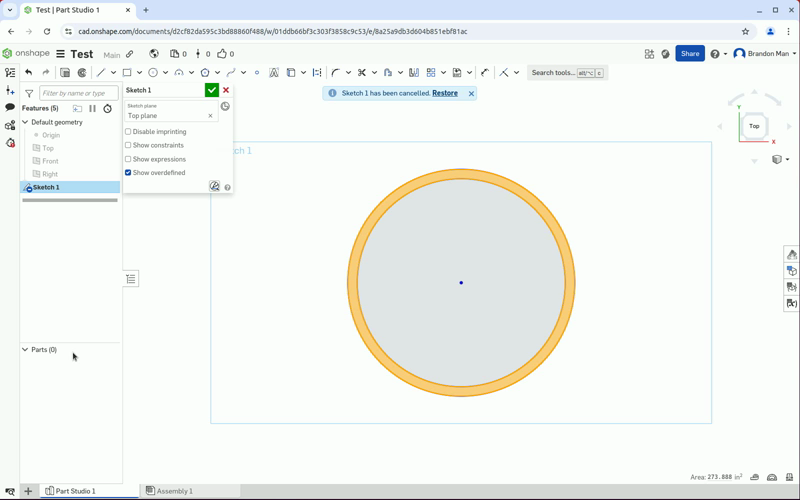
key(shift+e)
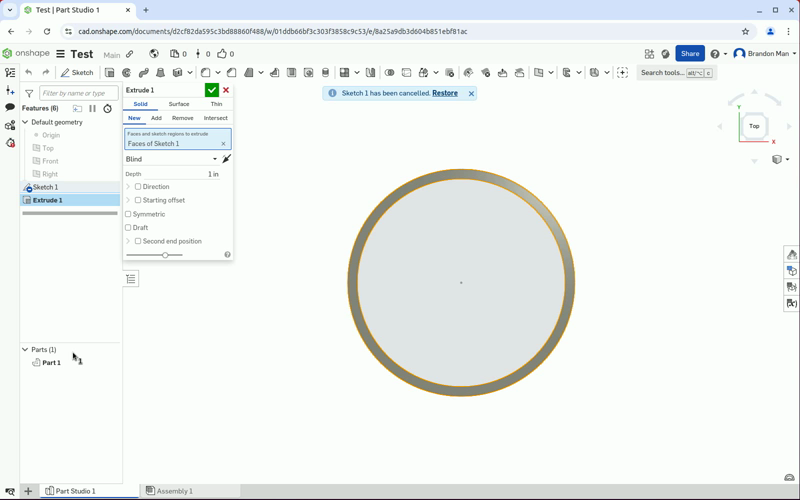
mouse_move(143, 106)
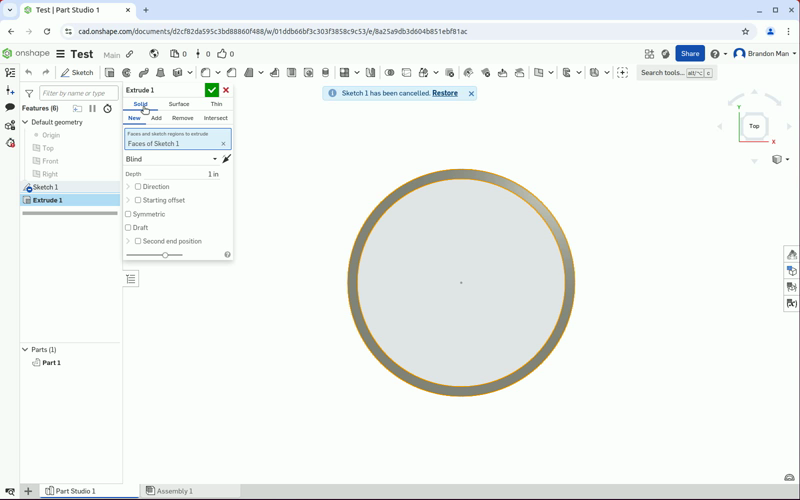
click(143, 106)
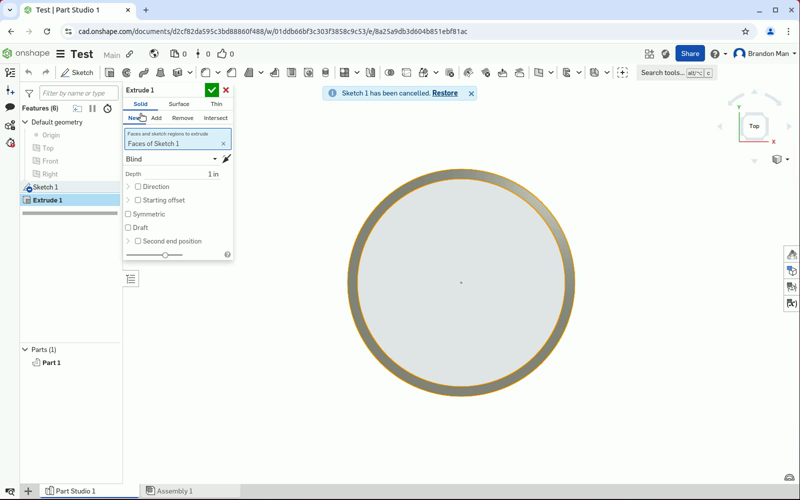
mouse_move(137, 120)
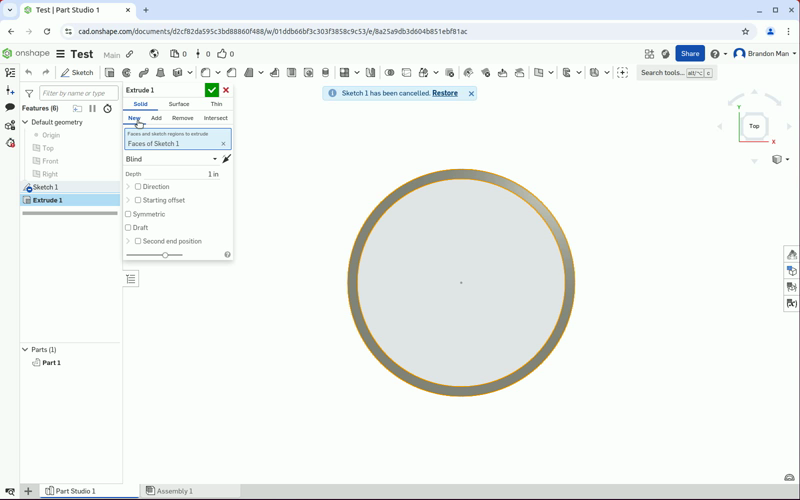
click(137, 120)
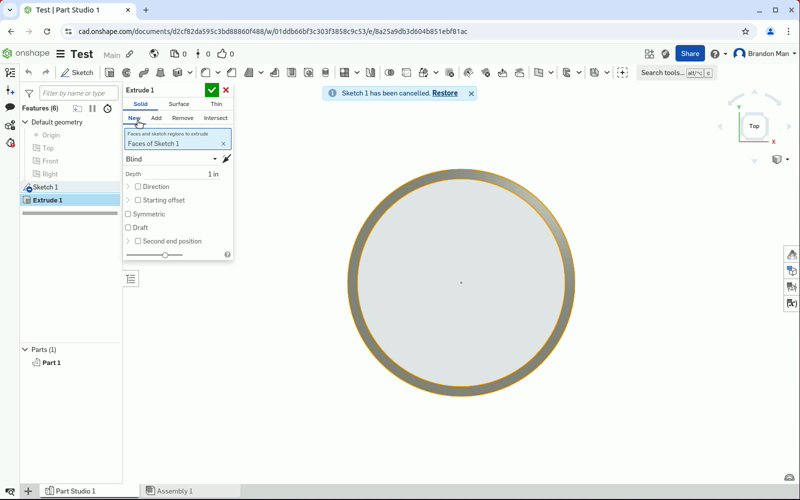
key(tab, 4)
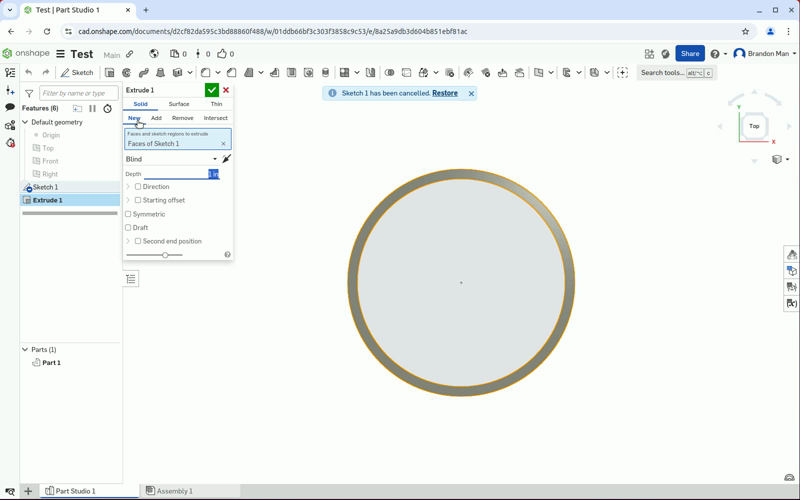
text(23.108)
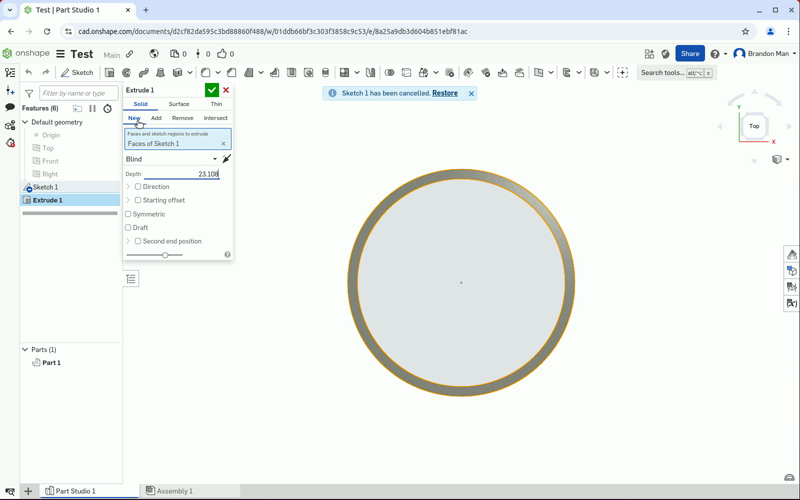
key(enter)
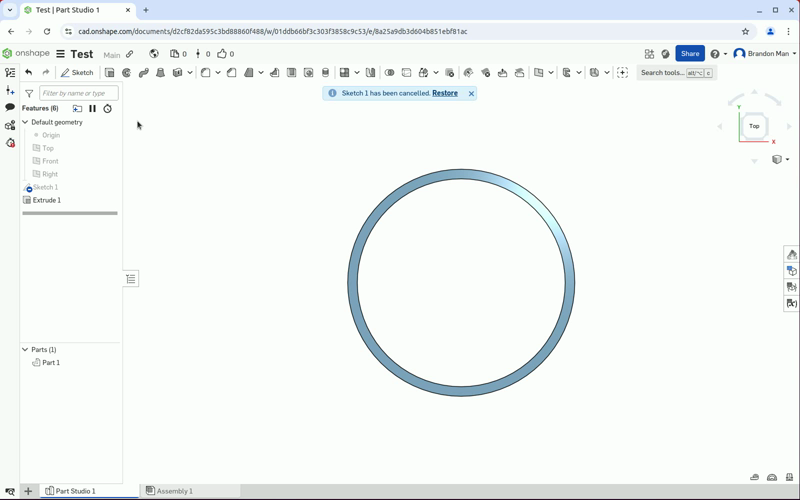
key(shift+h)
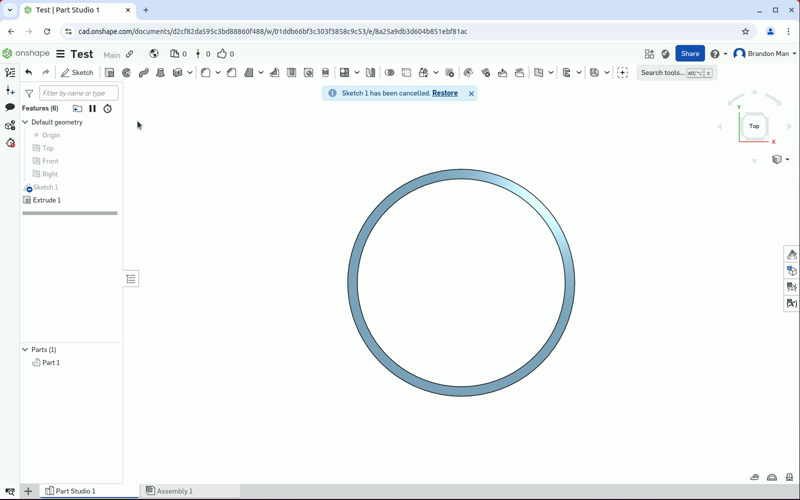
key(shift+h)
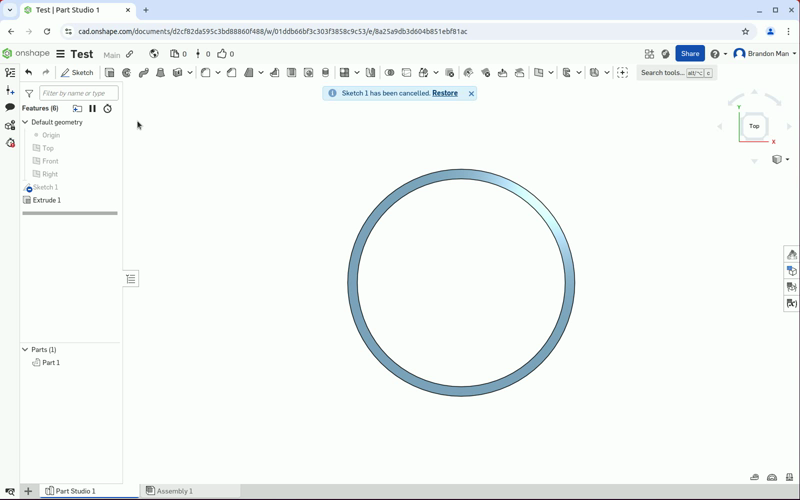
mouse_move(73, 189)
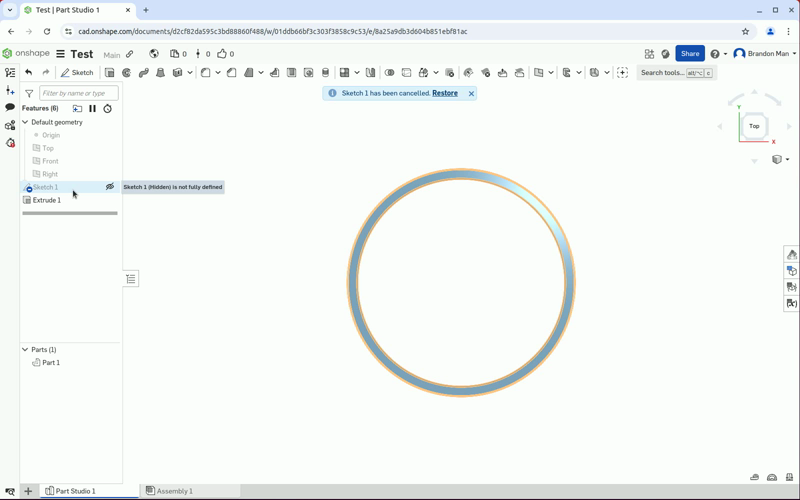
click(73, 189)
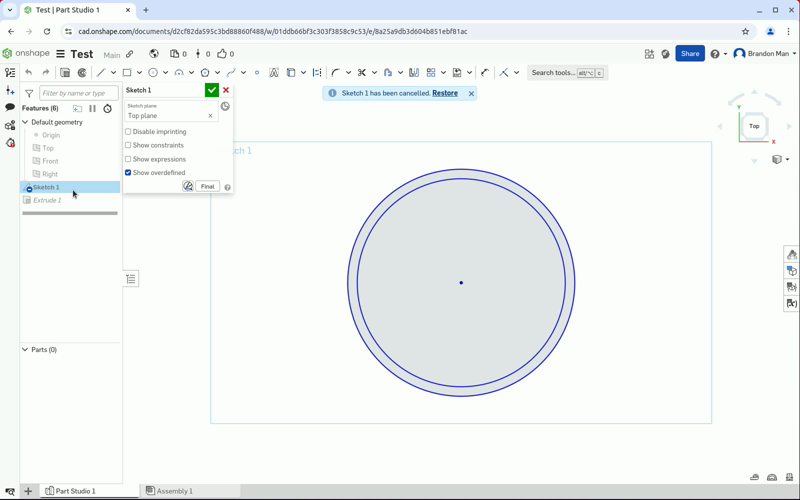
mouse_move(229, 92)
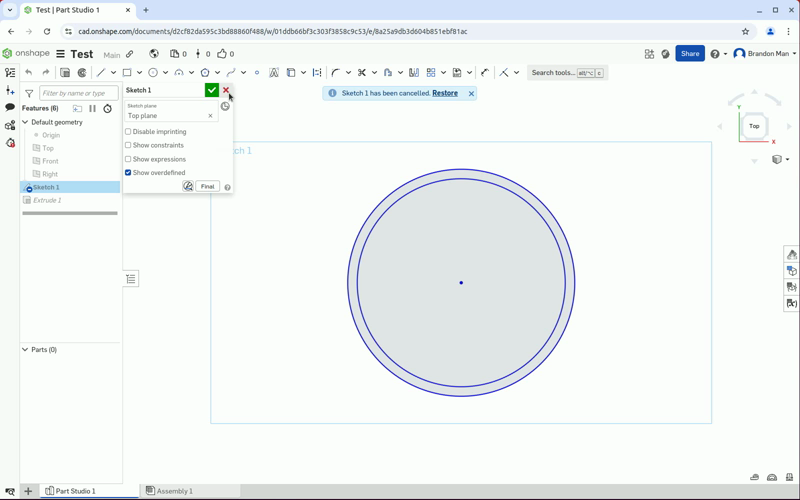
click(229, 92)
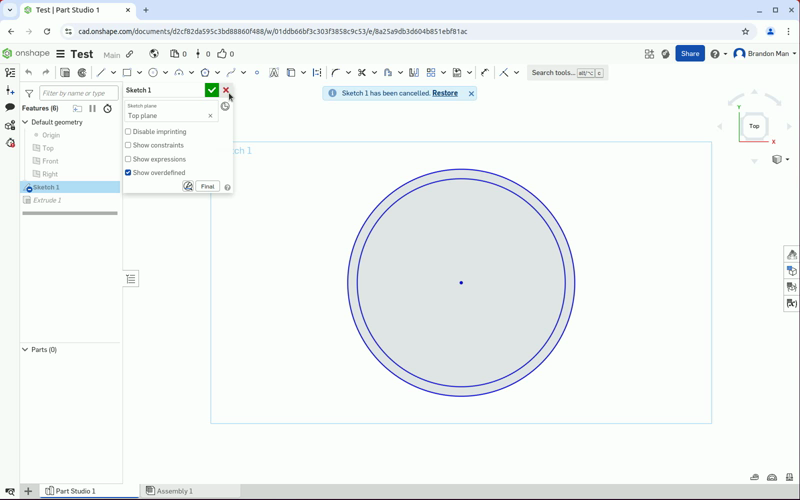
key(shift+s)
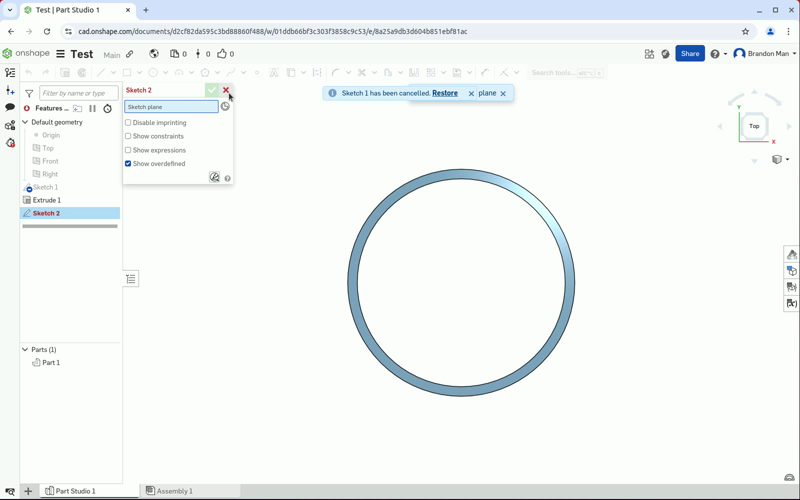
mouse_move(73, 150)
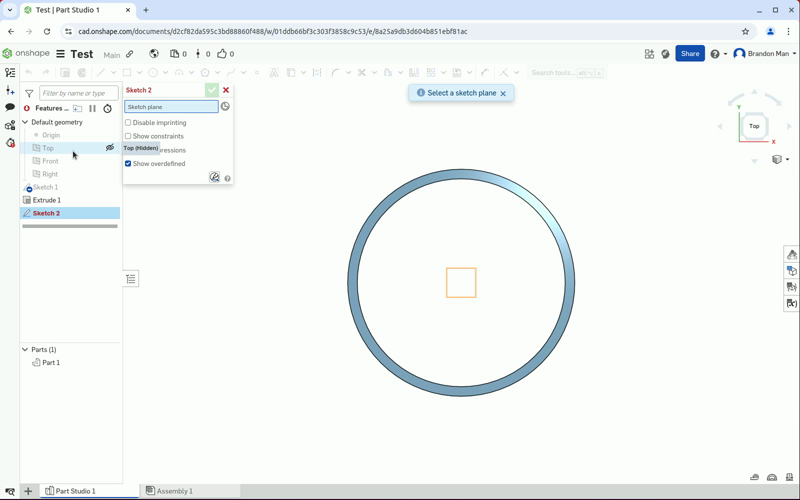
click(73, 150)
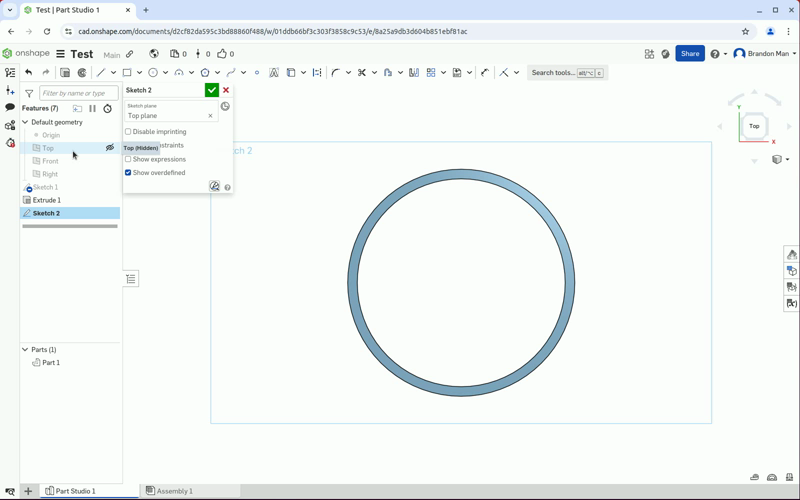
mouse_move(73, 352)
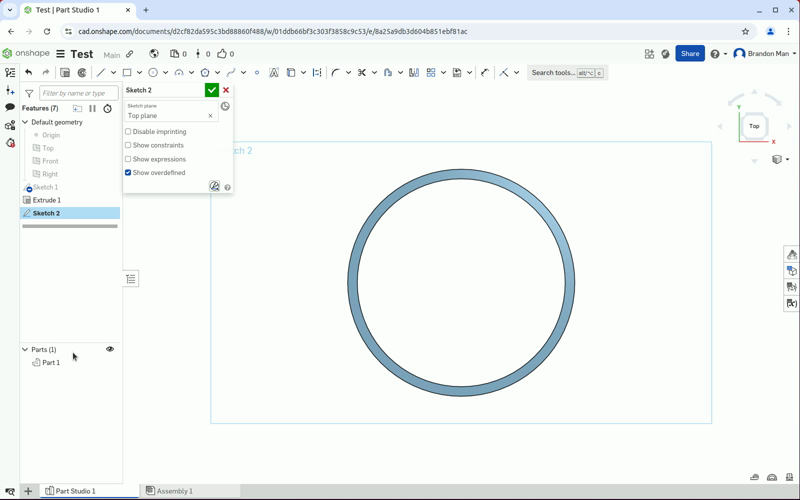
key(y)
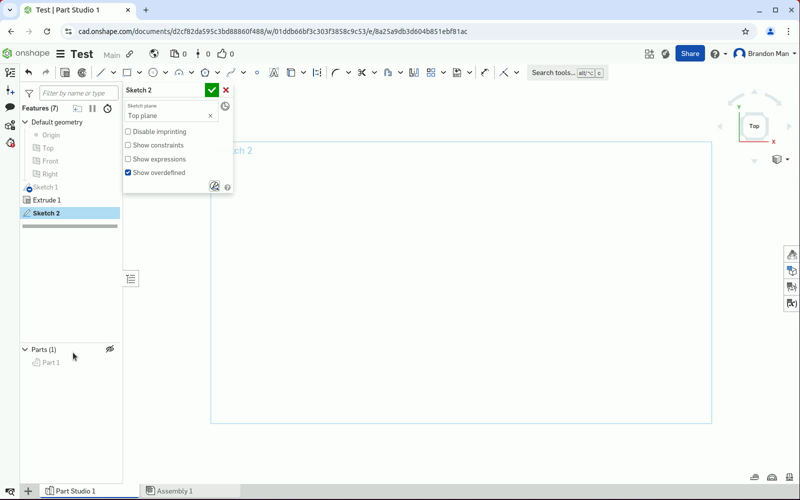
key(c)
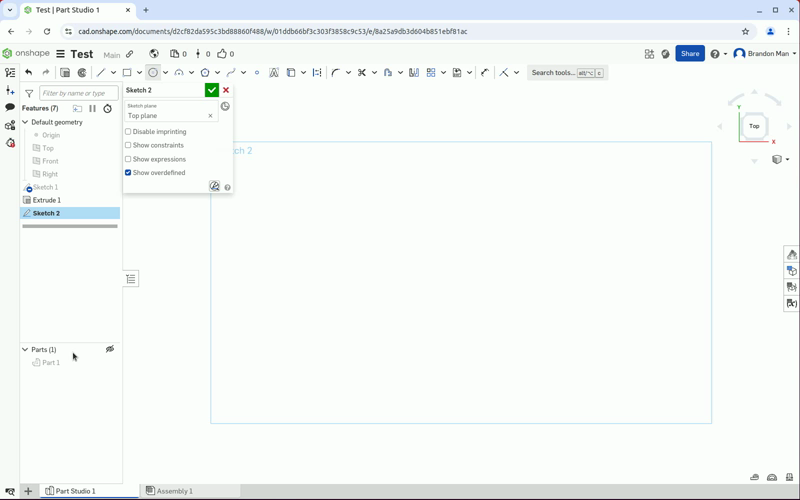
key_down(shift)
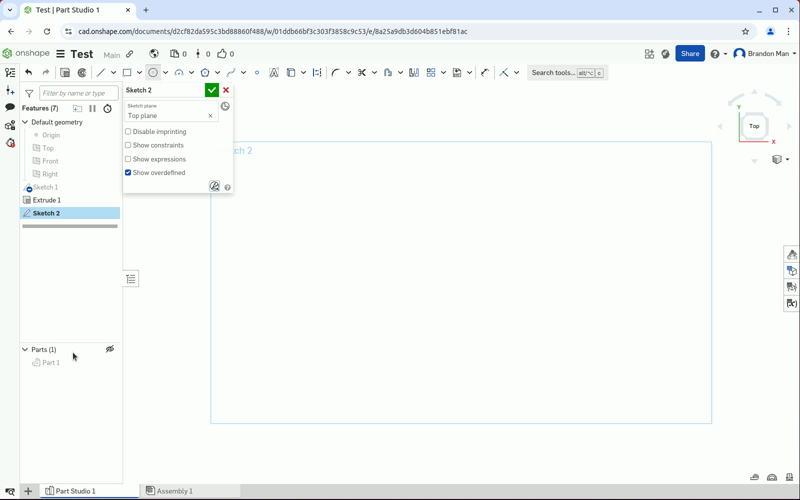
mouse_move(461, 282)
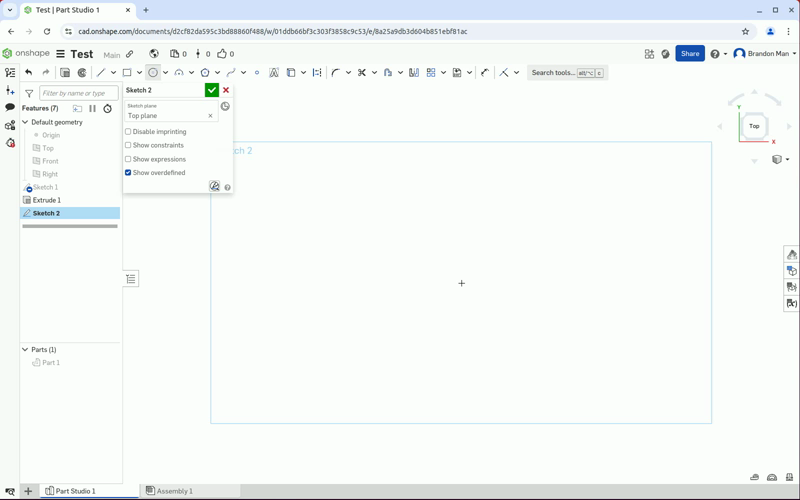
click(461, 282)
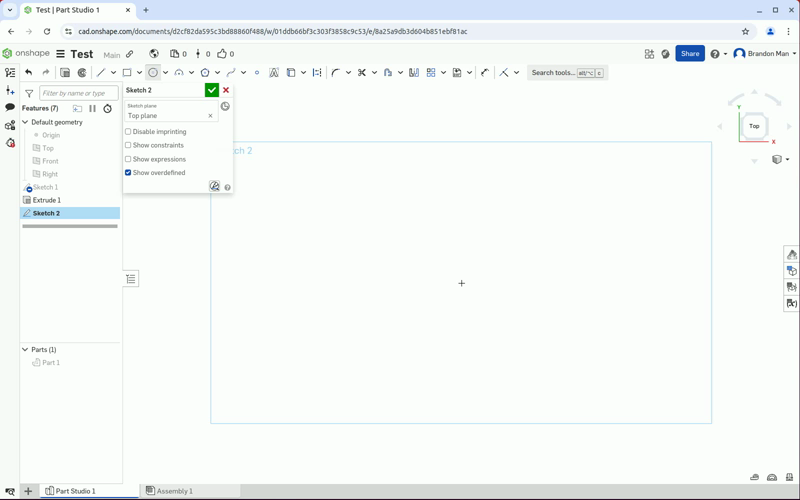
key_up(shift)
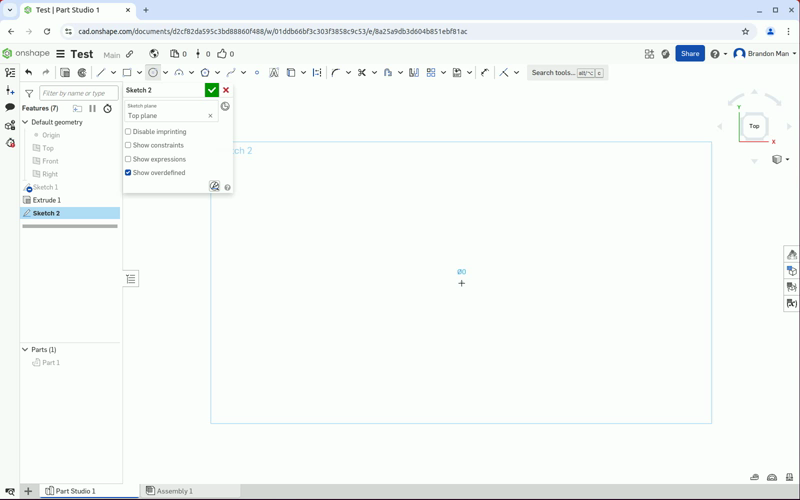
mouse_move(566, 282)
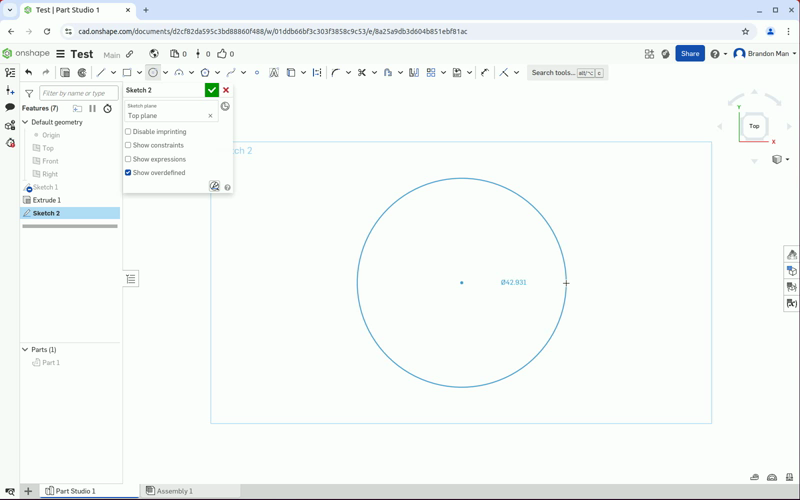
click(566, 282)
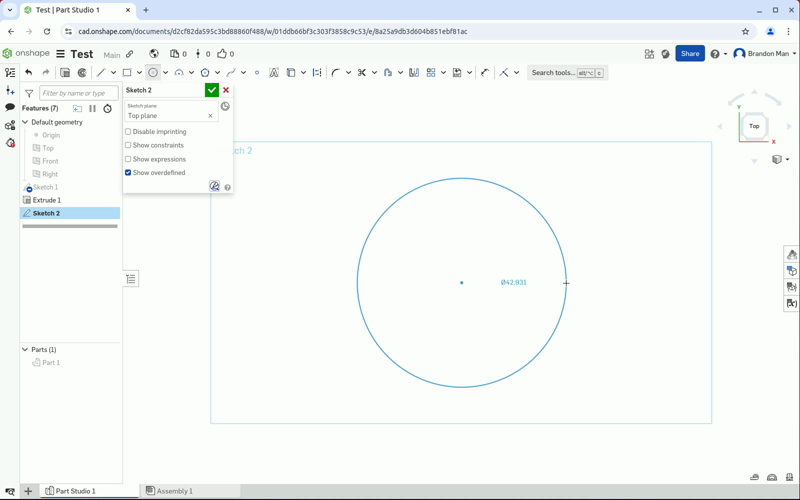
key(esc)
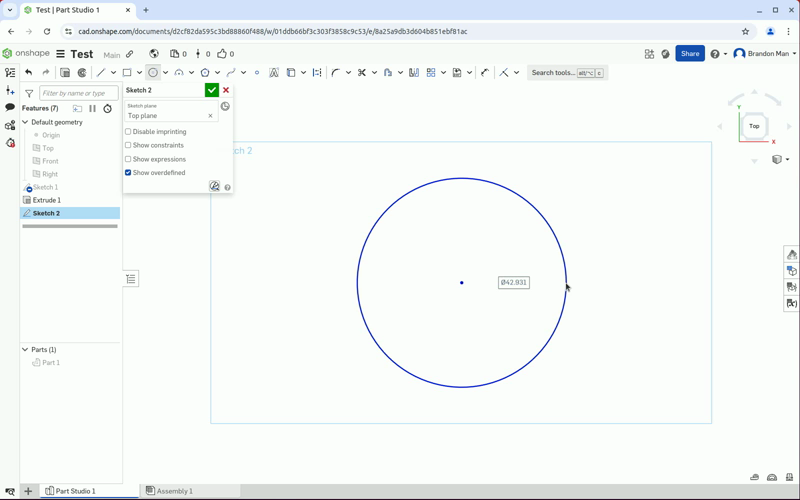
key(c)
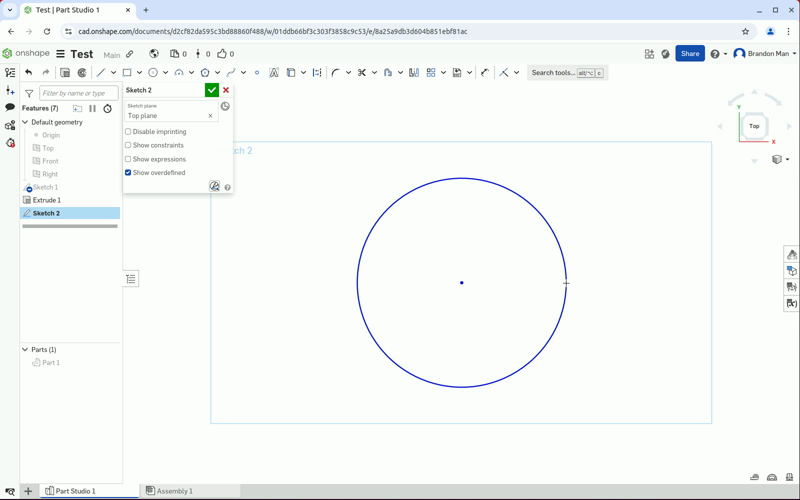
key_down(shift)
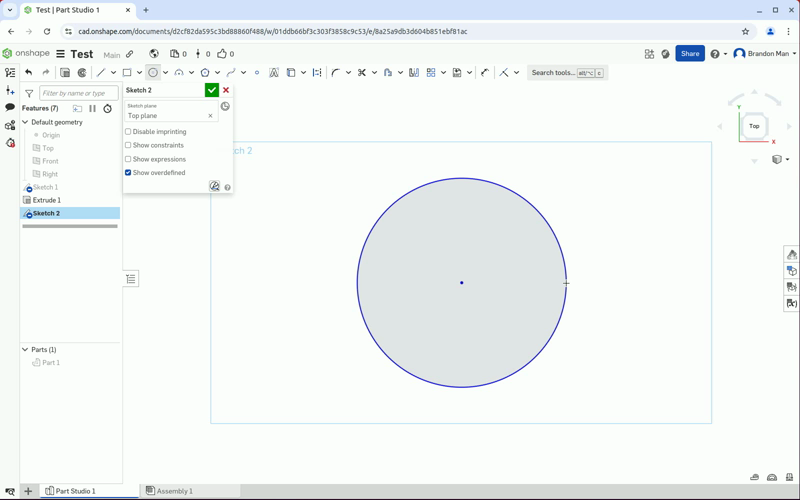
mouse_move(403, 235)
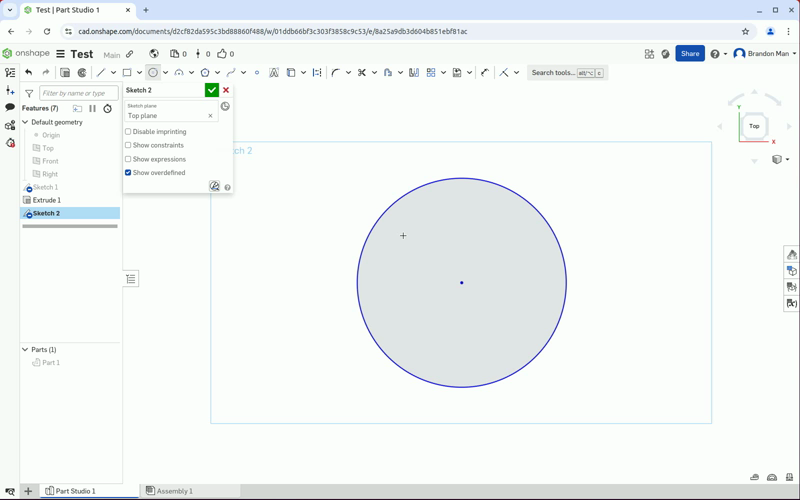
click(403, 235)
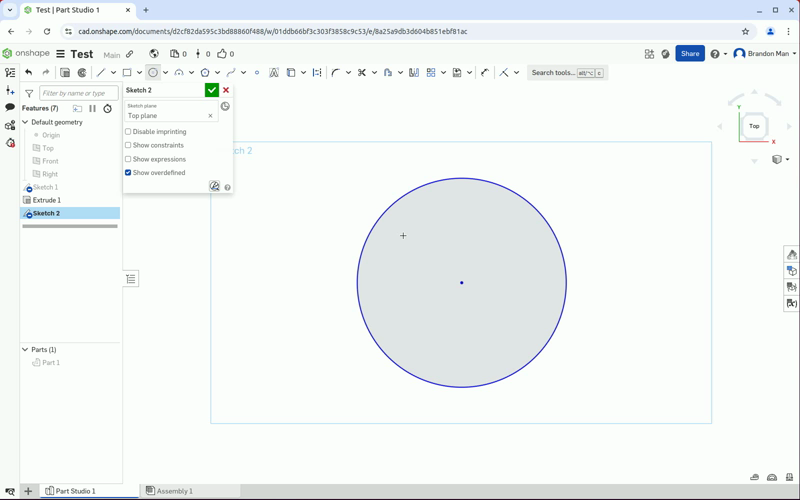
key_up(shift)
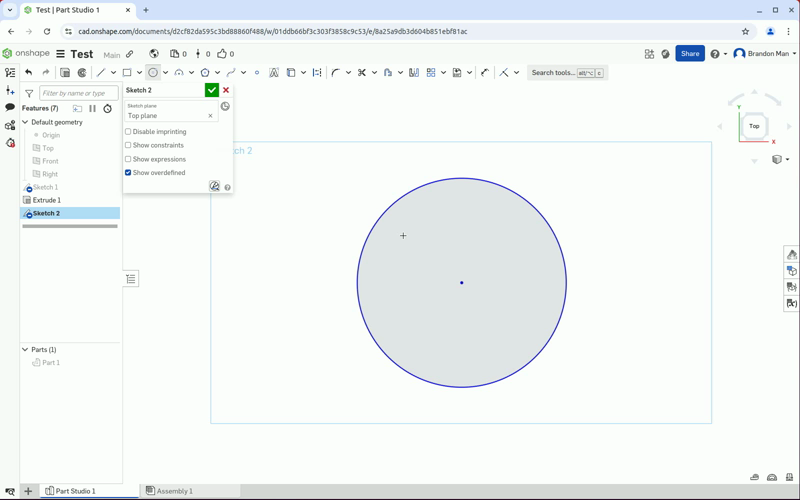
mouse_move(424, 235)
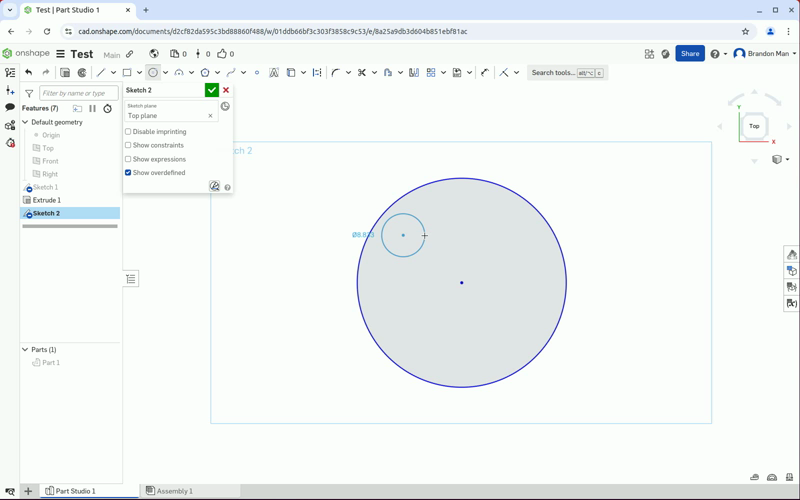
click(424, 235)
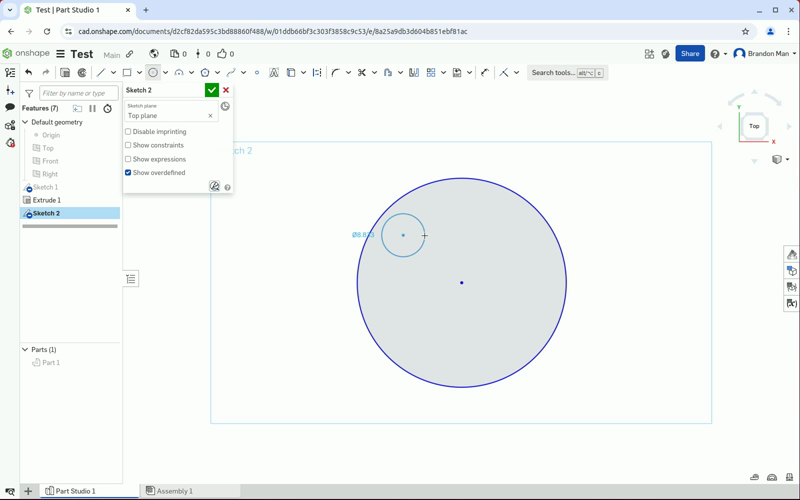
key(esc)
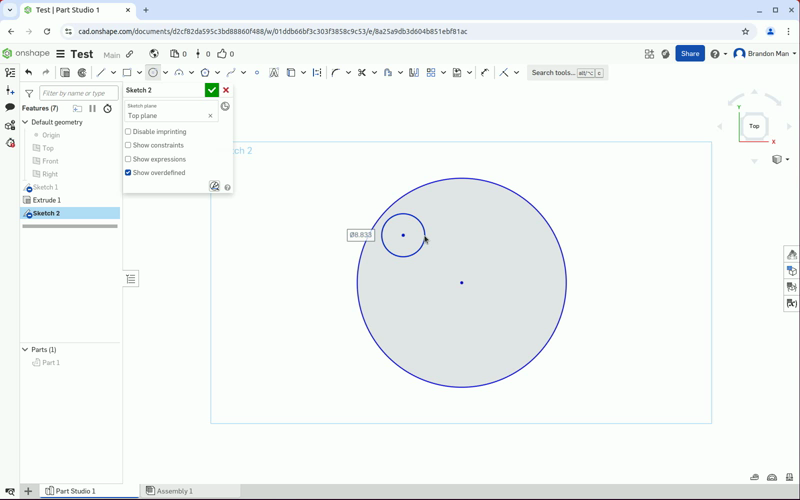
key(c)
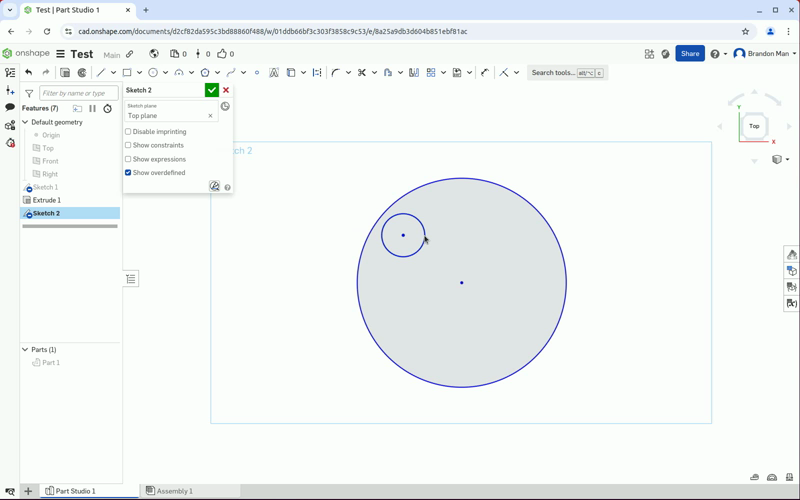
key_down(shift)
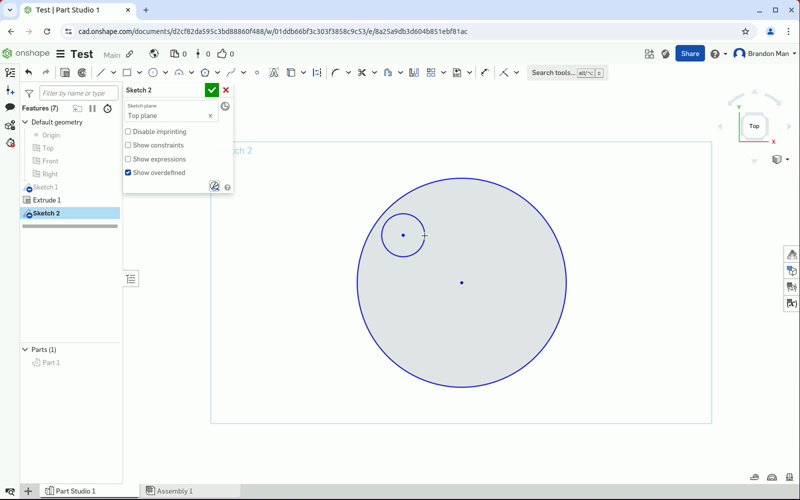
mouse_move(425, 317)
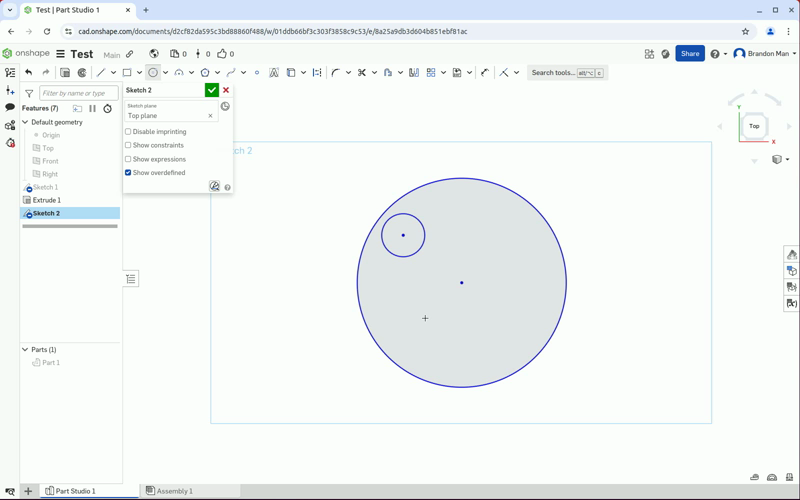
click(425, 317)
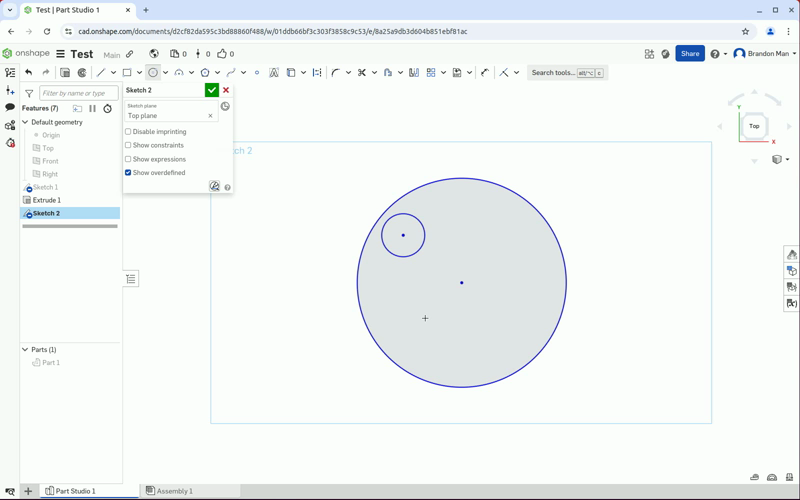
key_up(shift)
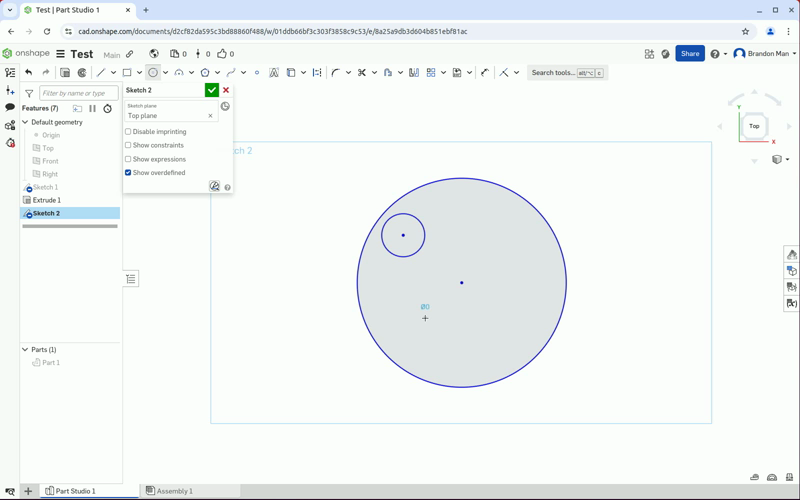
mouse_move(455, 317)
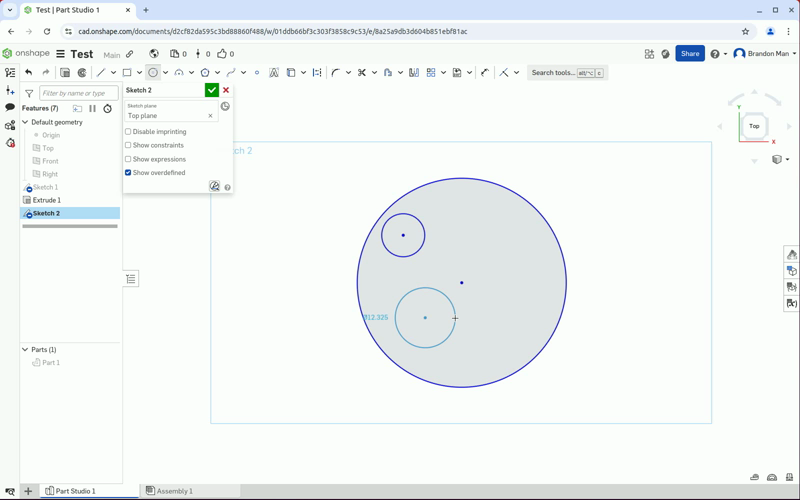
click(455, 317)
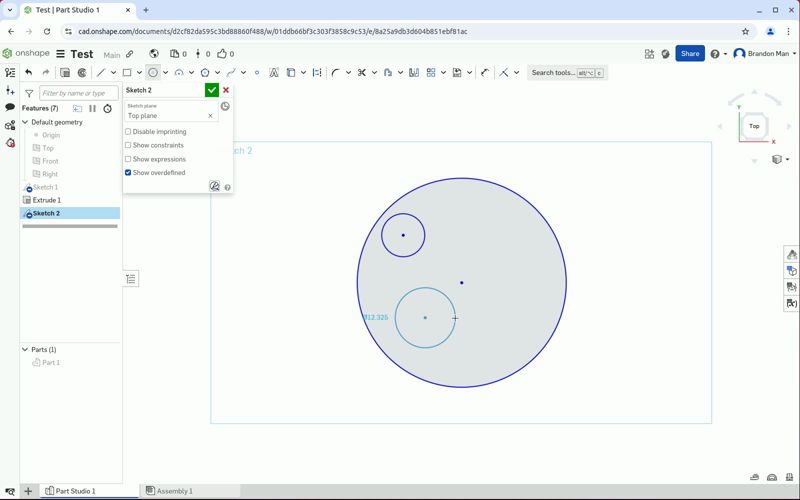
key(esc)
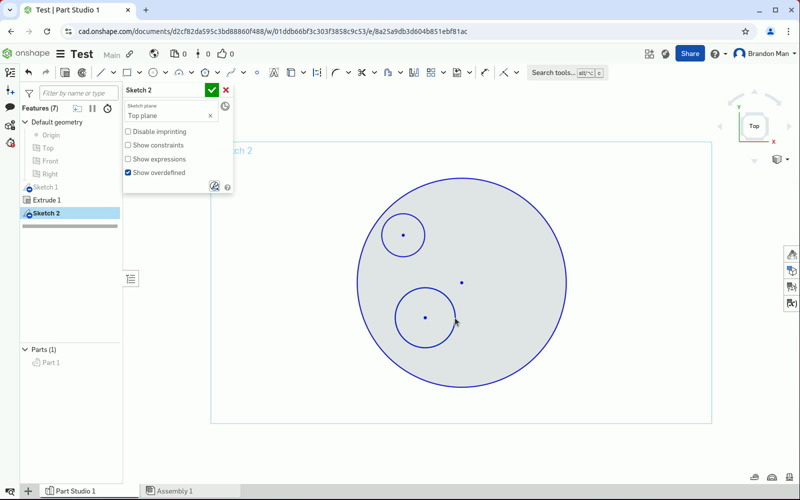
key(c)
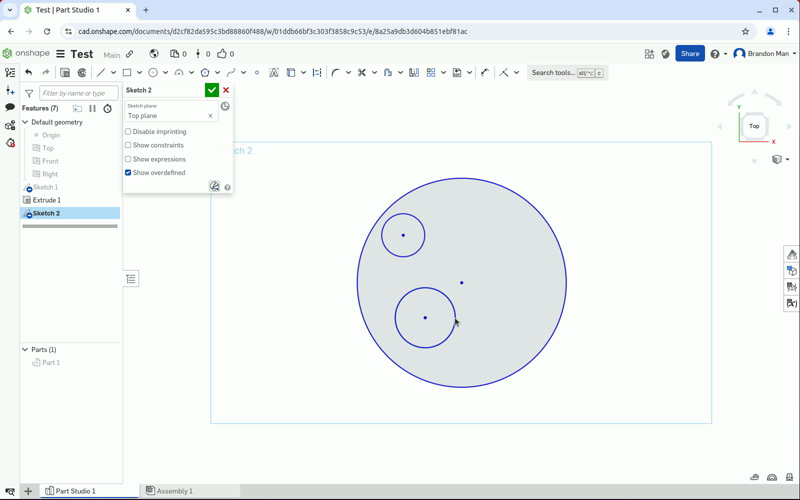
key_down(shift)
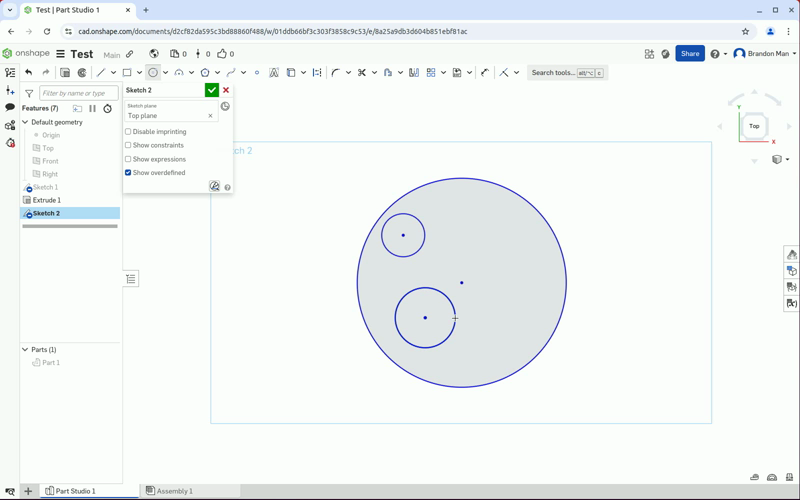
mouse_move(488, 232)
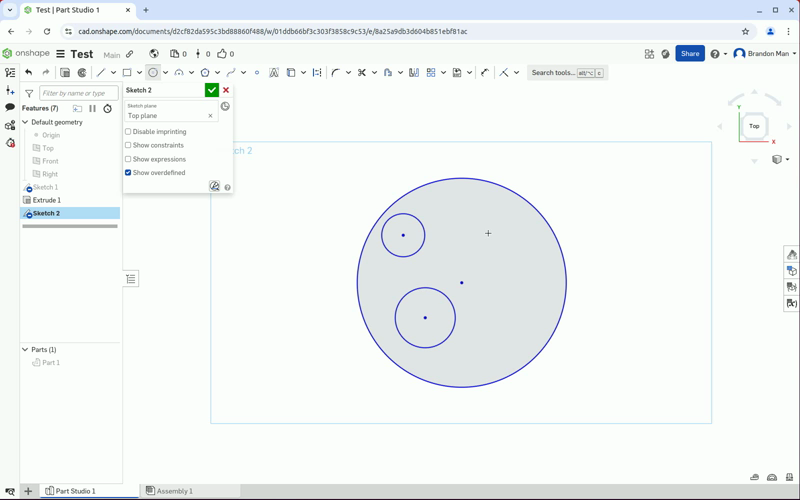
click(488, 232)
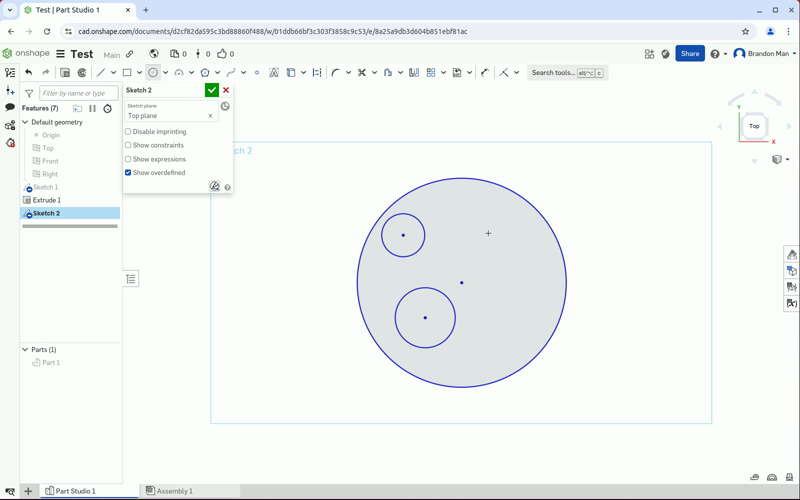
key_up(shift)
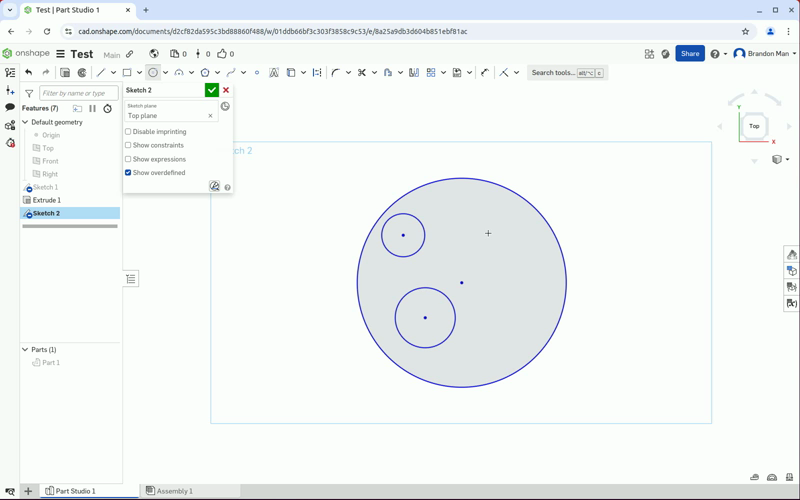
mouse_move(514, 232)
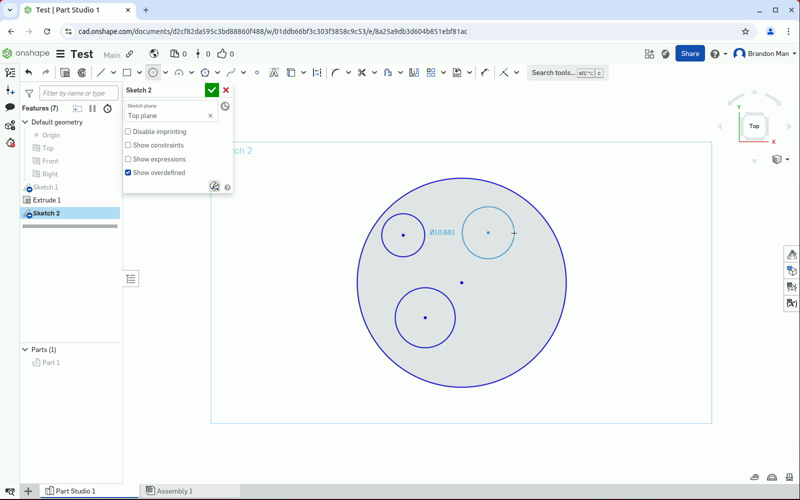
click(514, 232)
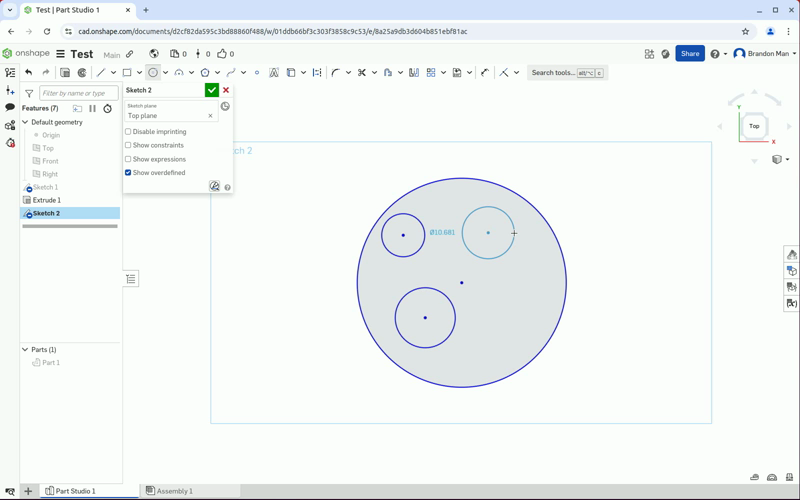
key(esc)
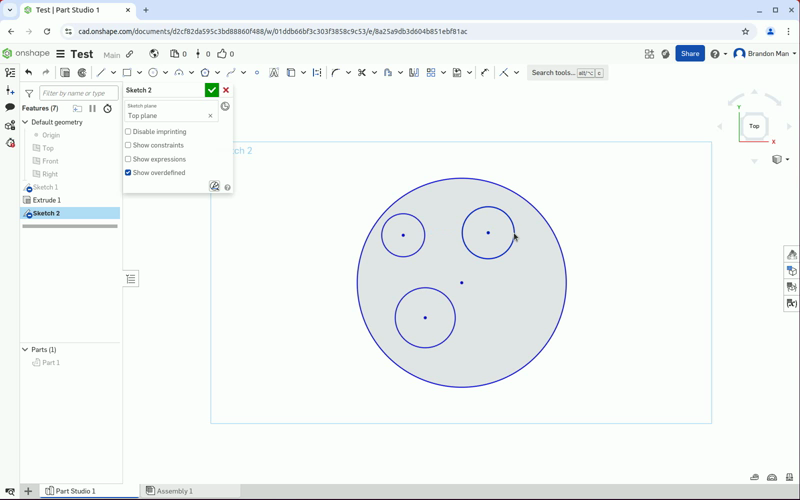
key(c)
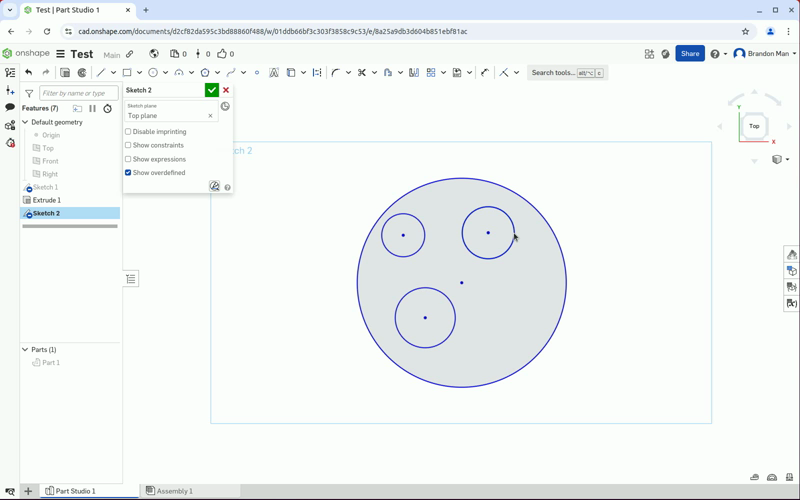
key_down(shift)
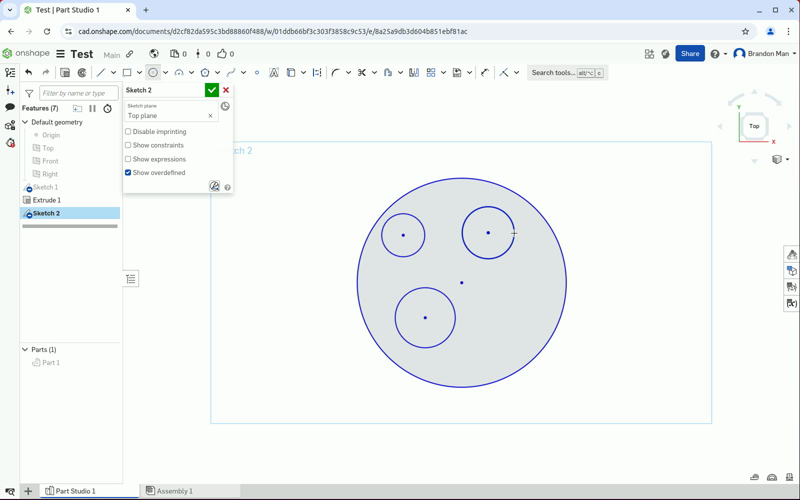
mouse_move(509, 324)
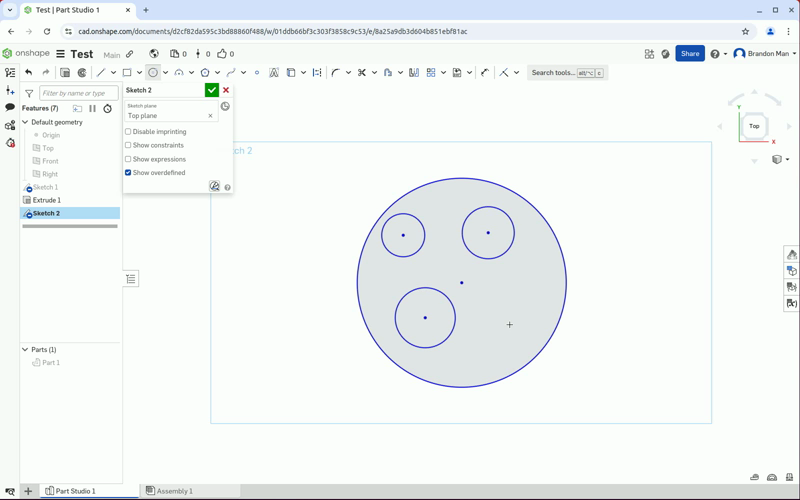
click(509, 324)
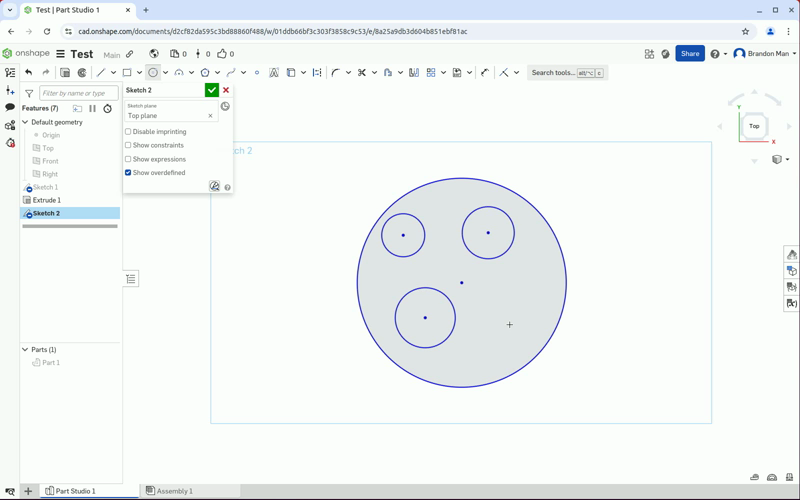
key_up(shift)
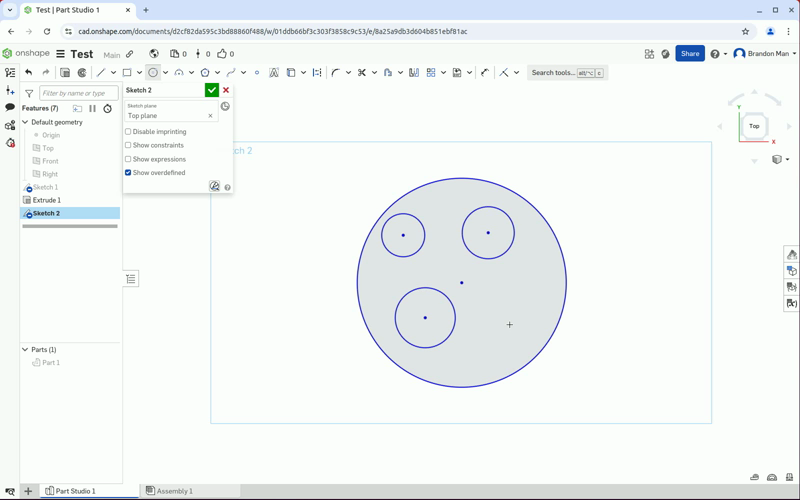
mouse_move(525, 324)
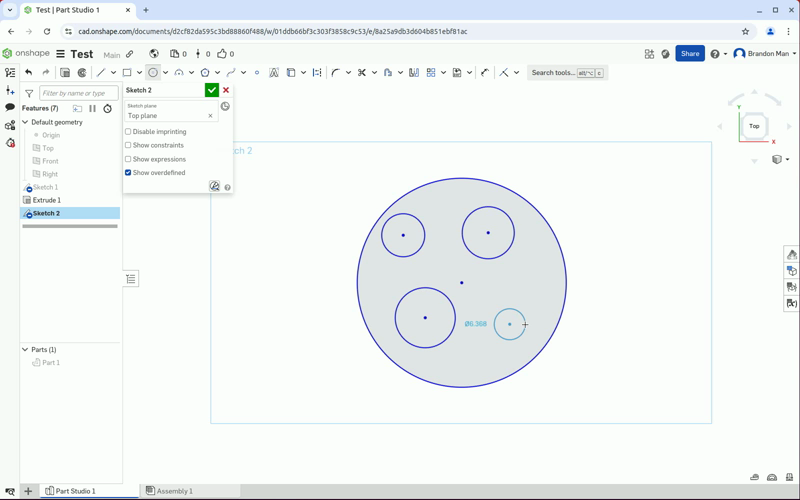
click(525, 324)
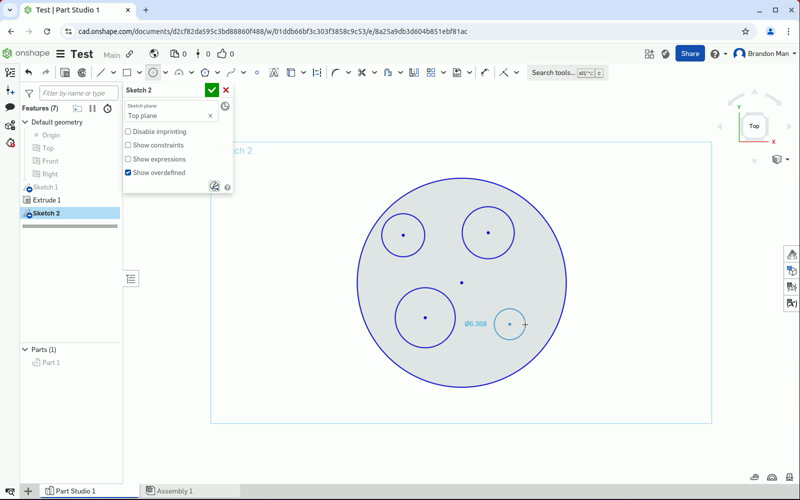
key(esc)
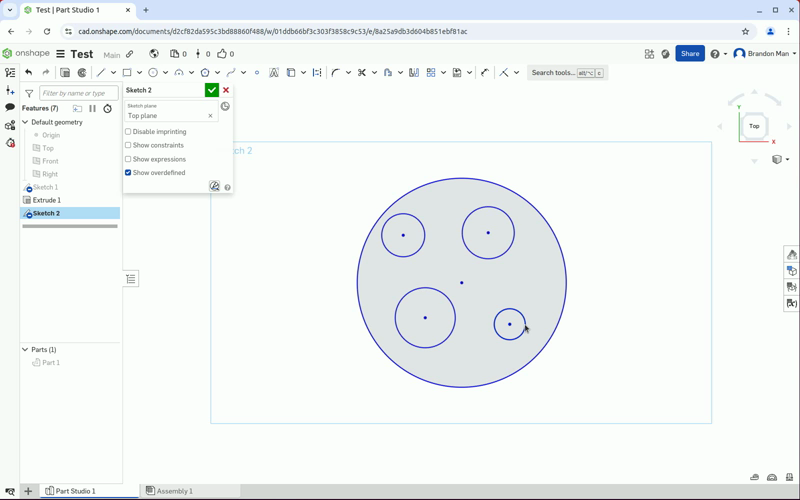
mouse_move(460, 268)
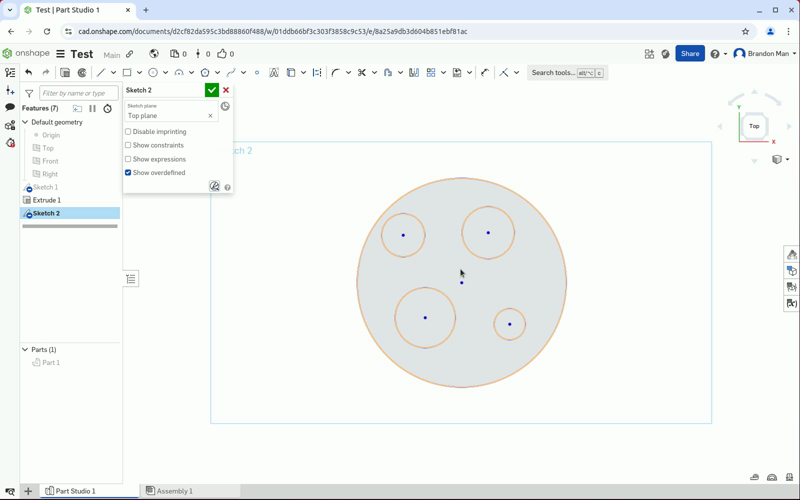
click(460, 268)
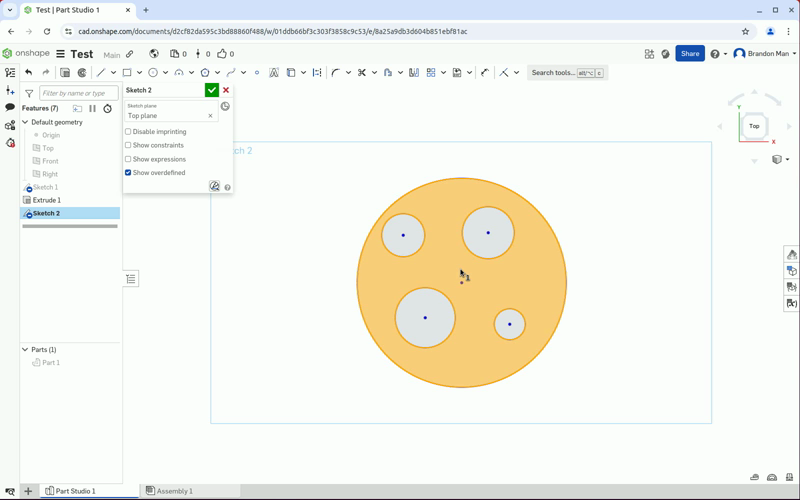
mouse_move(73, 352)
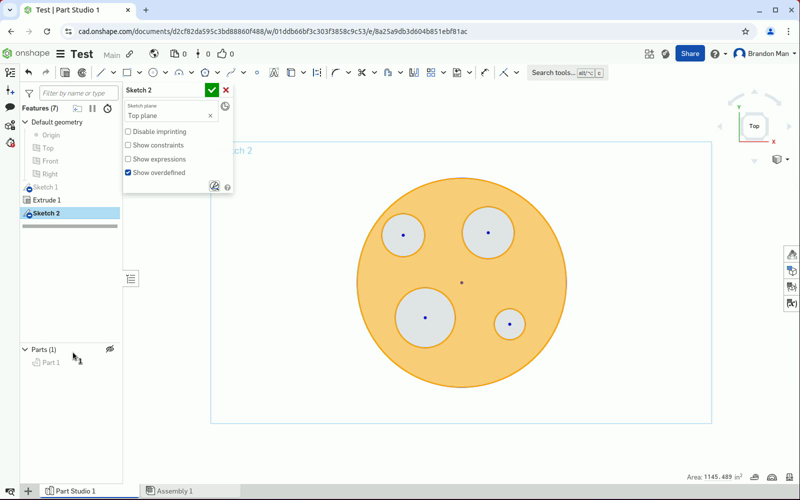
key(shift+y)
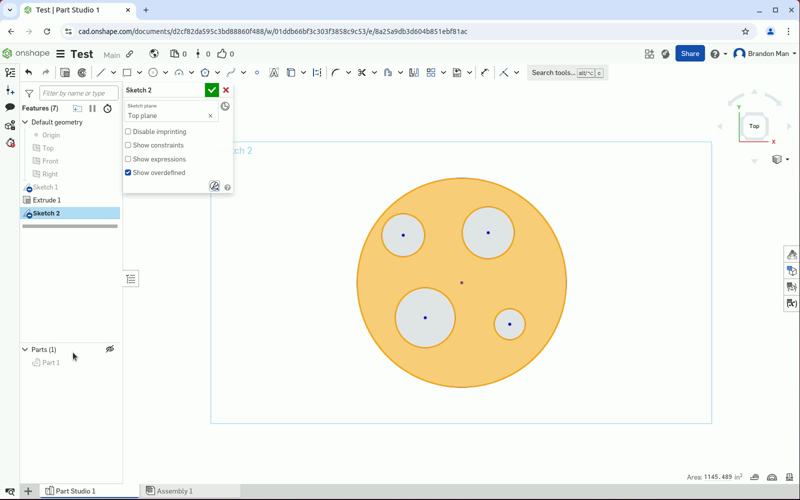
key(shift+e)
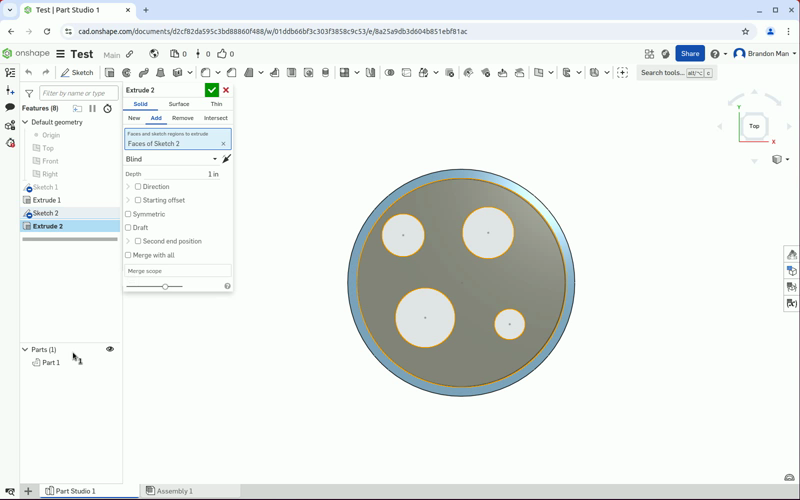
mouse_move(143, 106)
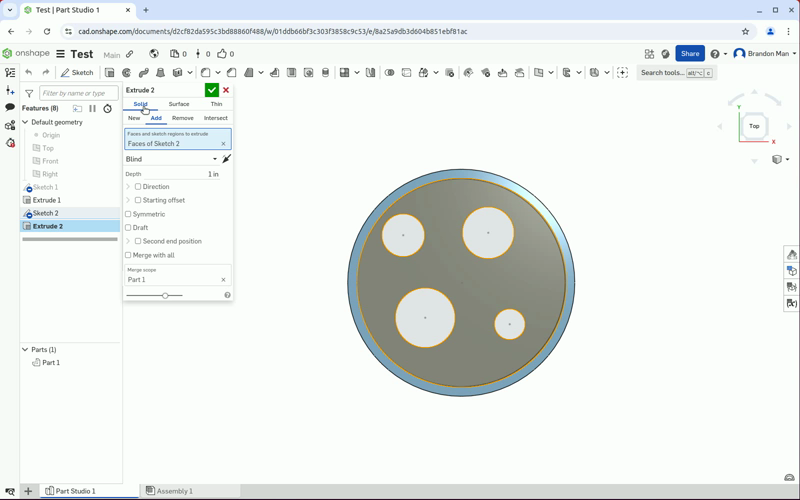
click(143, 106)
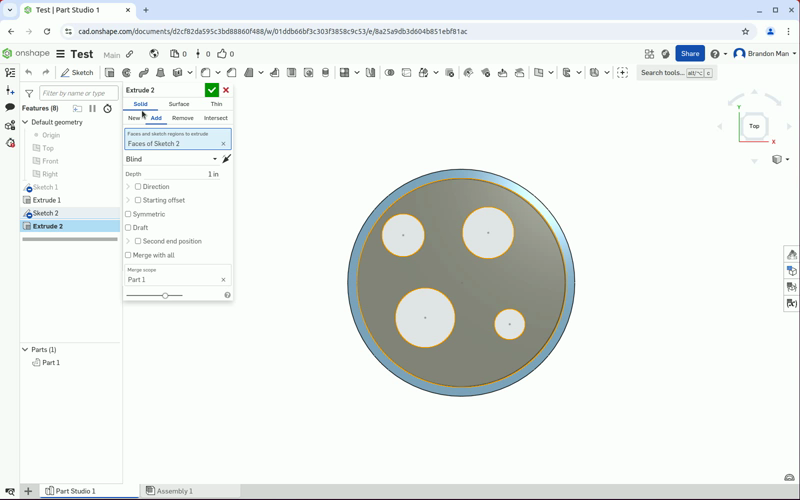
mouse_move(137, 120)
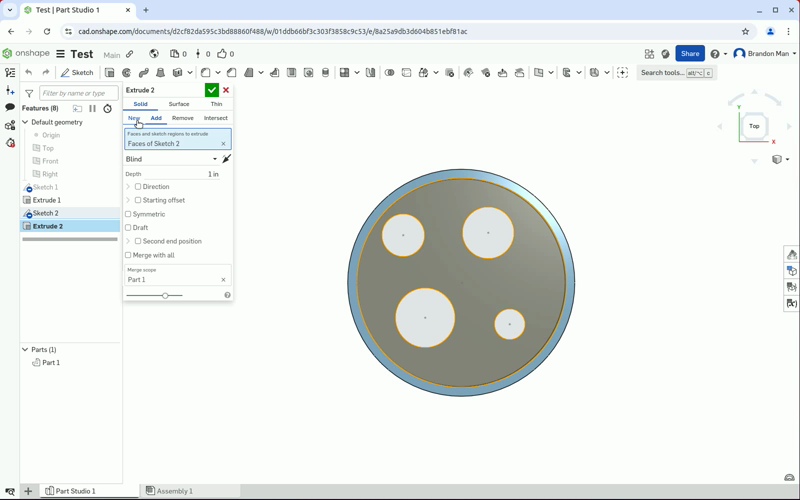
click(137, 120)
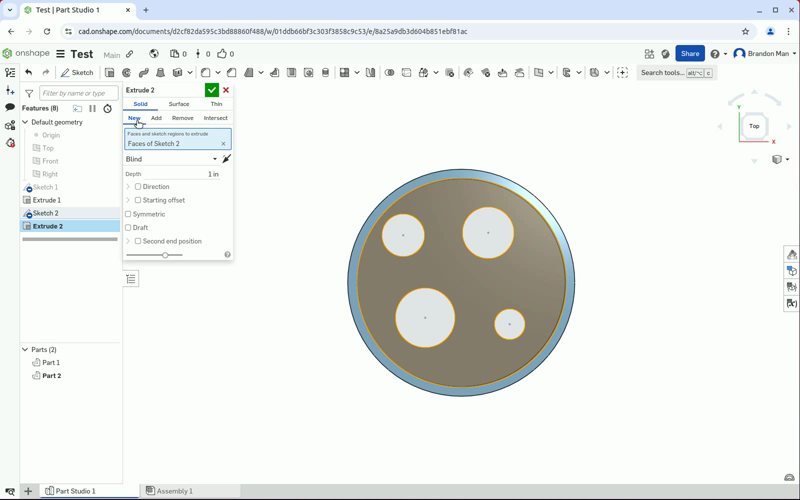
key(tab, 4)
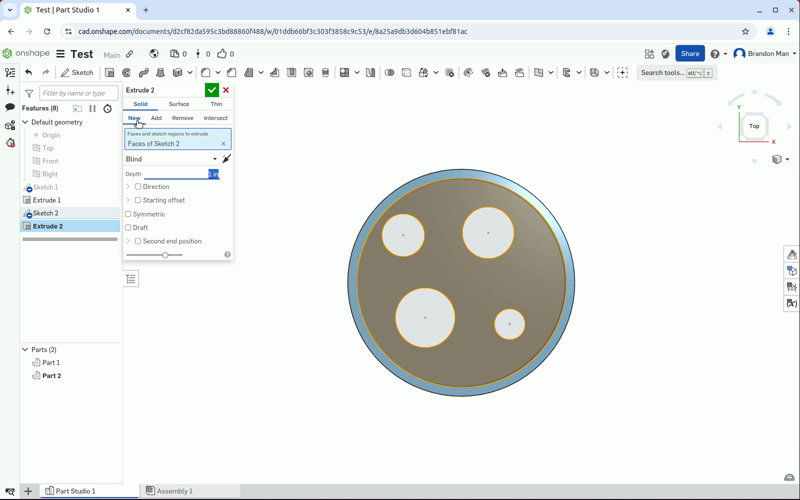
text(4.574)
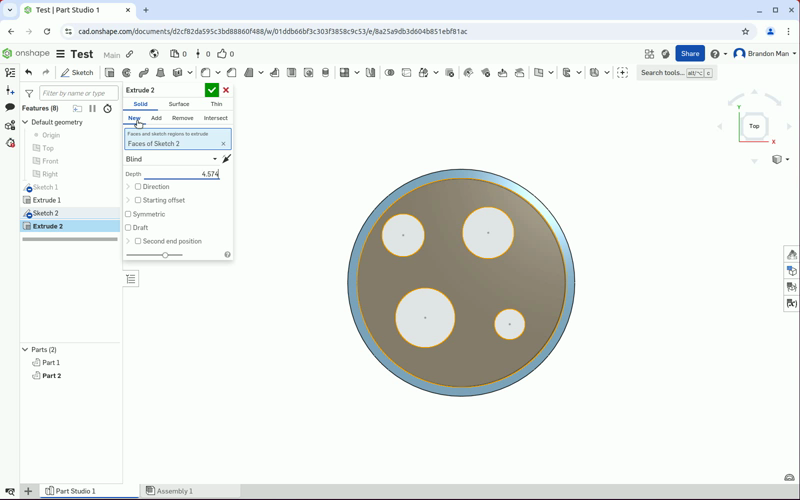
key(enter)
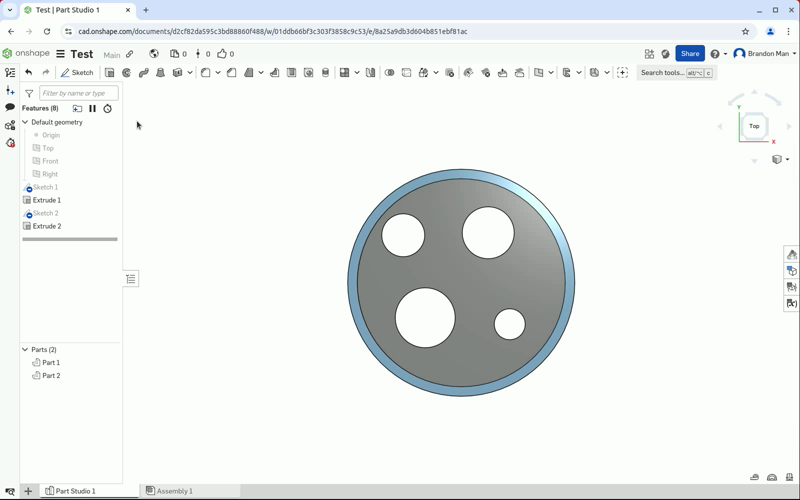
key(shift+h)
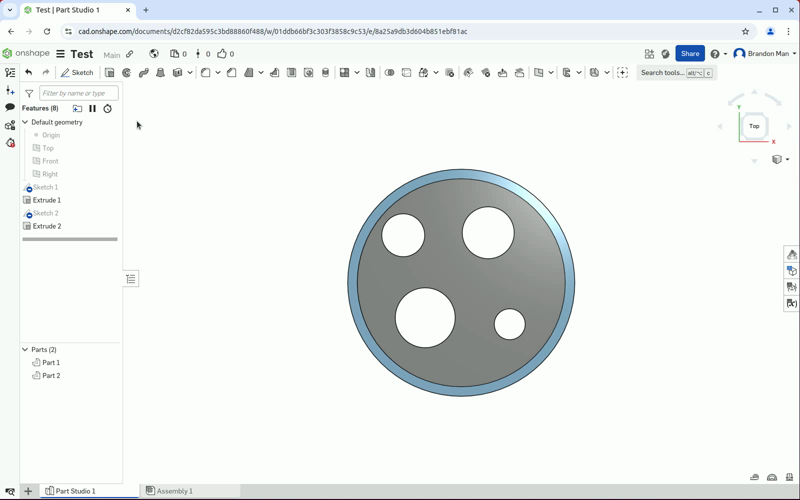
key(shift+h)
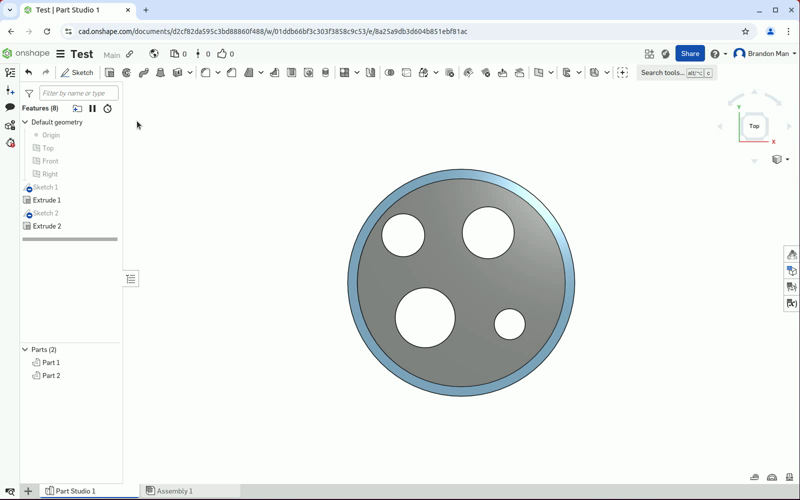
mouse_move(73, 189)
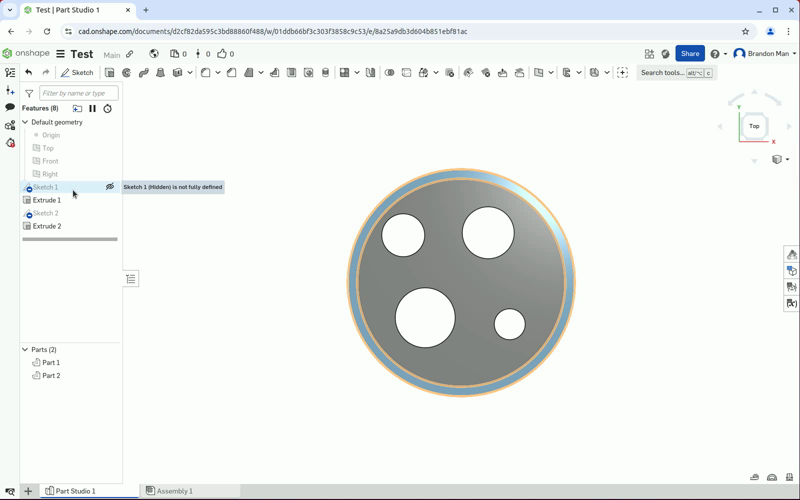
click(73, 189)
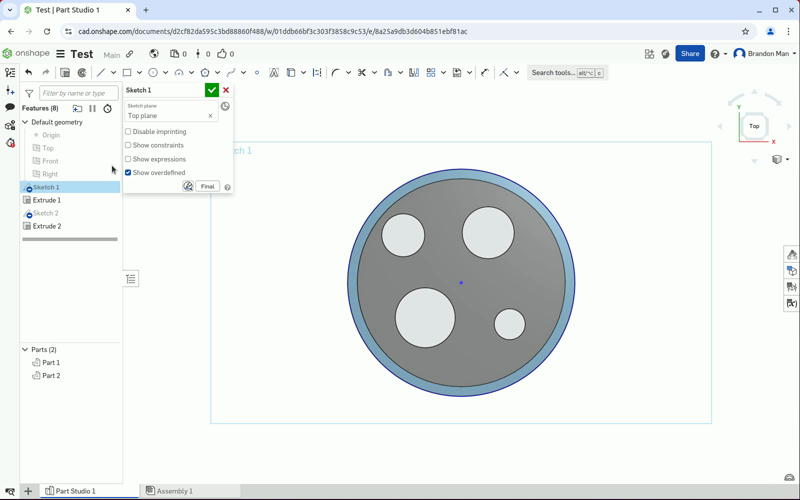
mouse_move(229, 92)
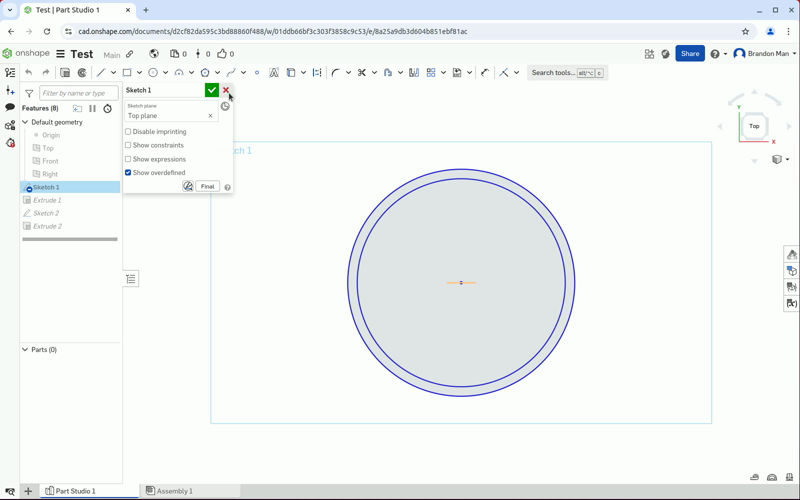
click(229, 92)
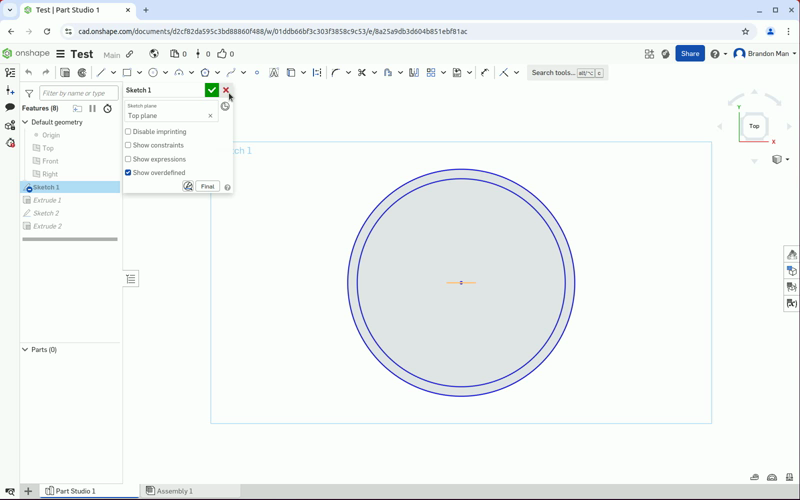
key(shift+s)
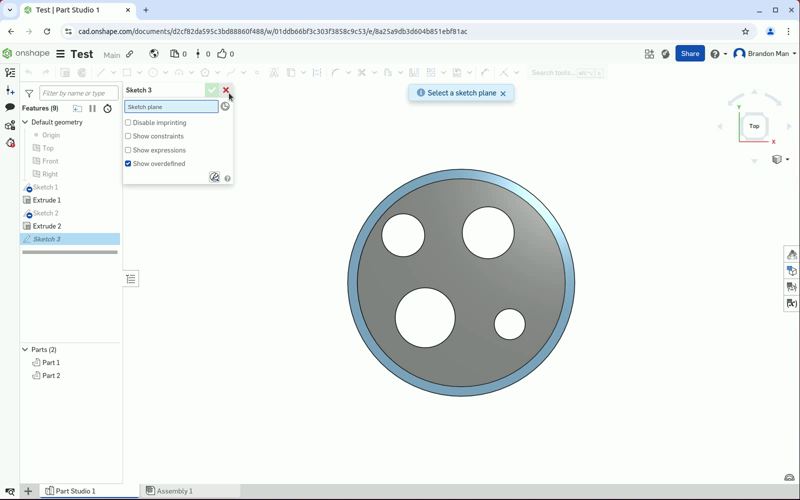
mouse_move(73, 150)
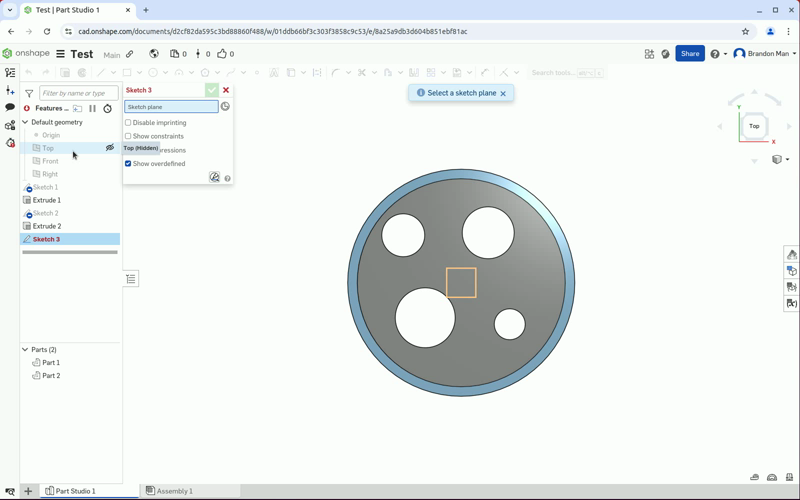
click(73, 150)
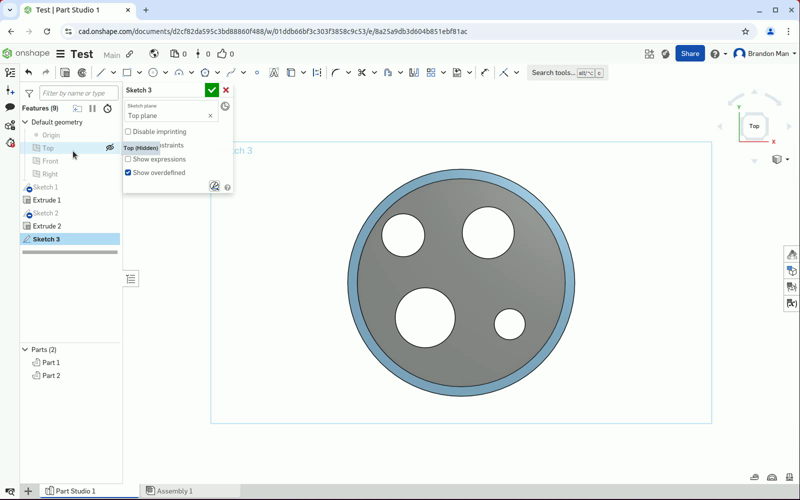
mouse_move(73, 352)
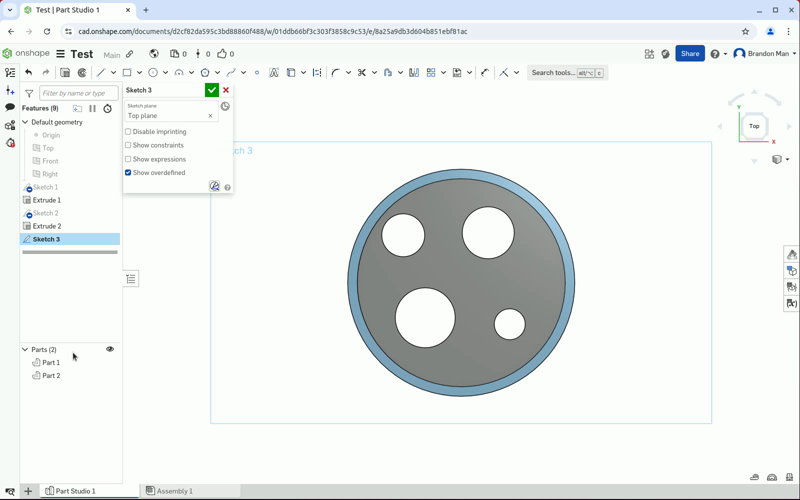
key(y)
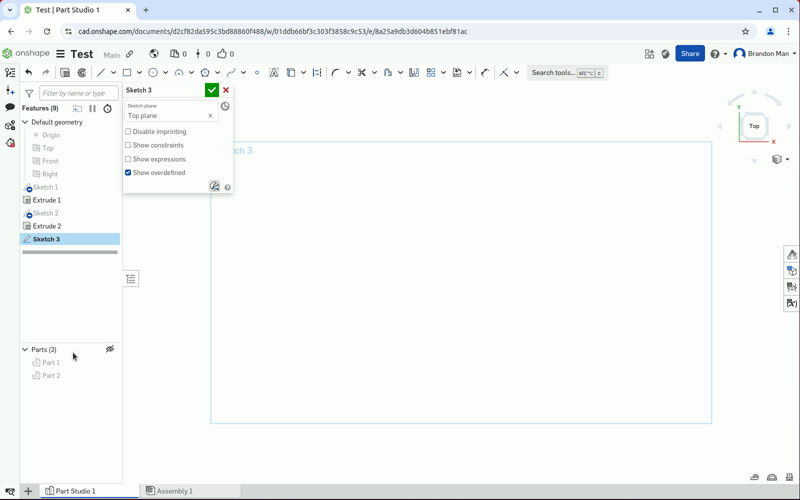
key(c)
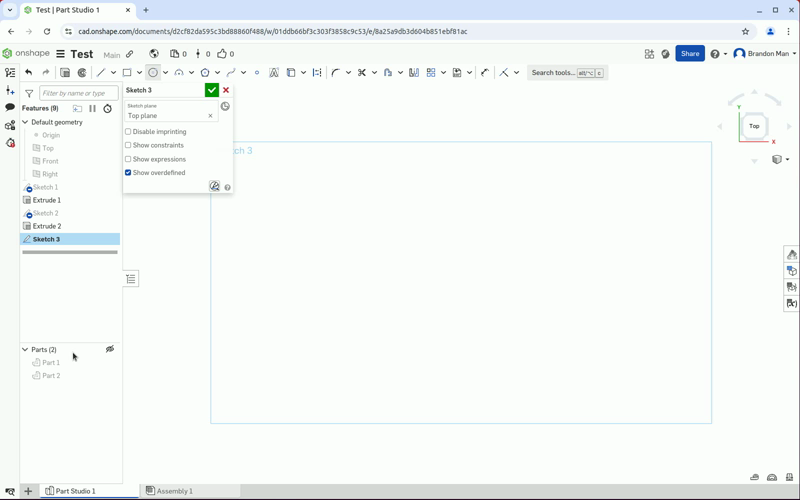
key_down(shift)
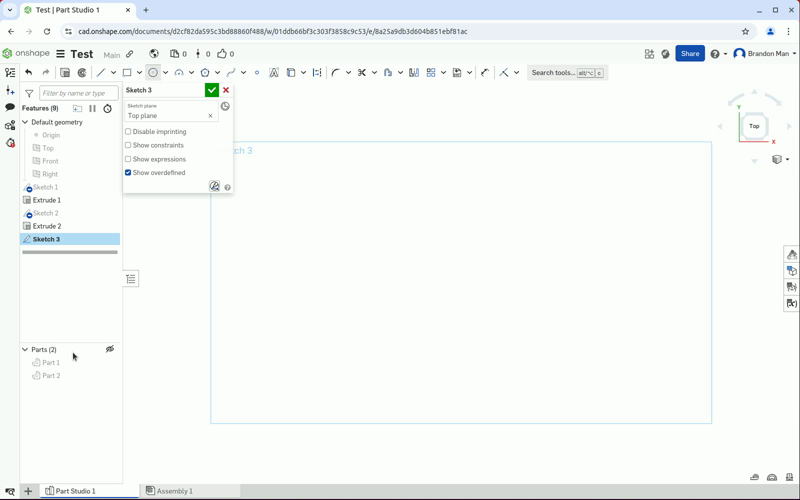
mouse_move(425, 318)
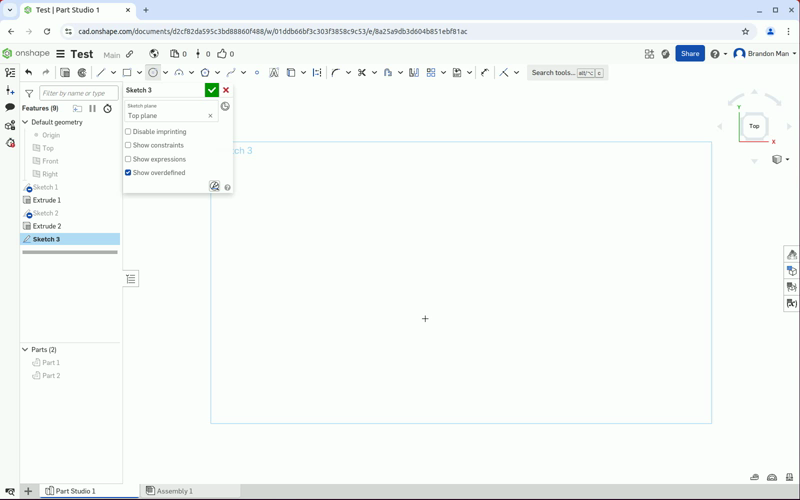
click(425, 318)
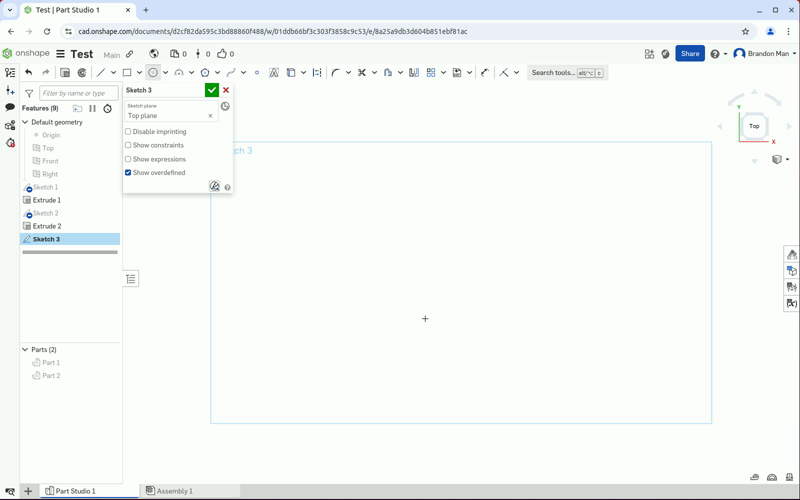
key_up(shift)
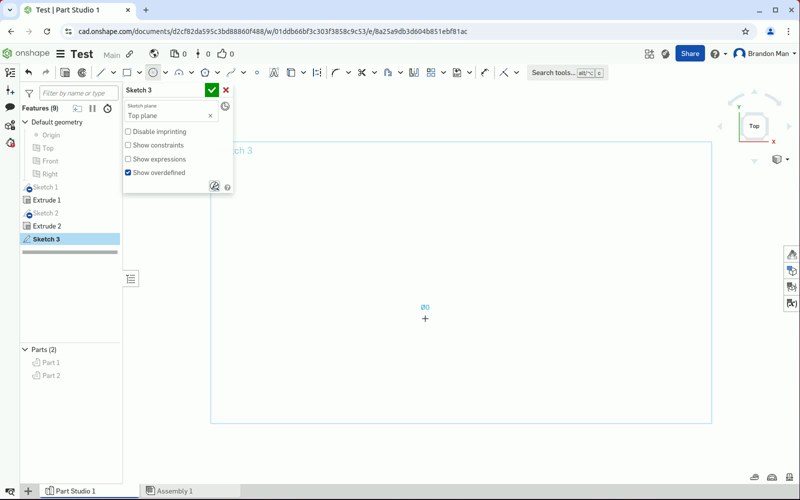
mouse_move(456, 318)
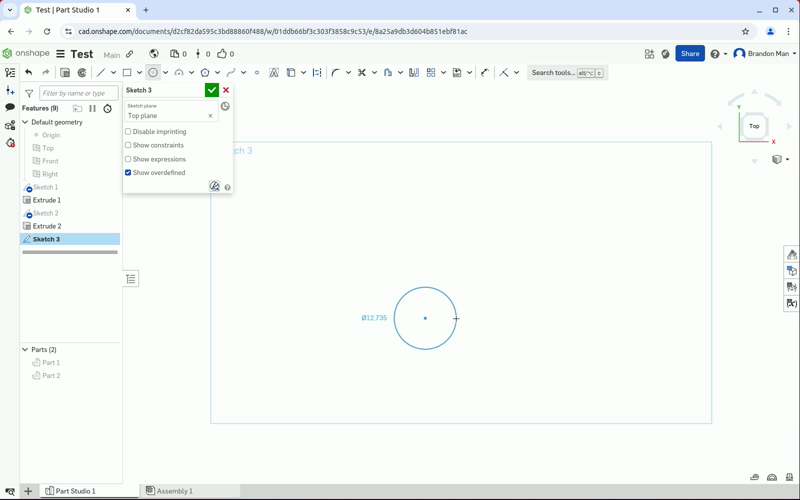
click(456, 318)
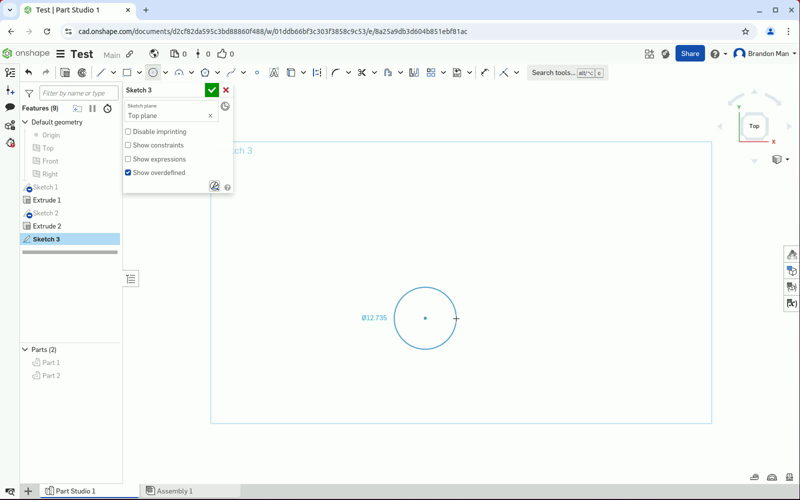
key(esc)
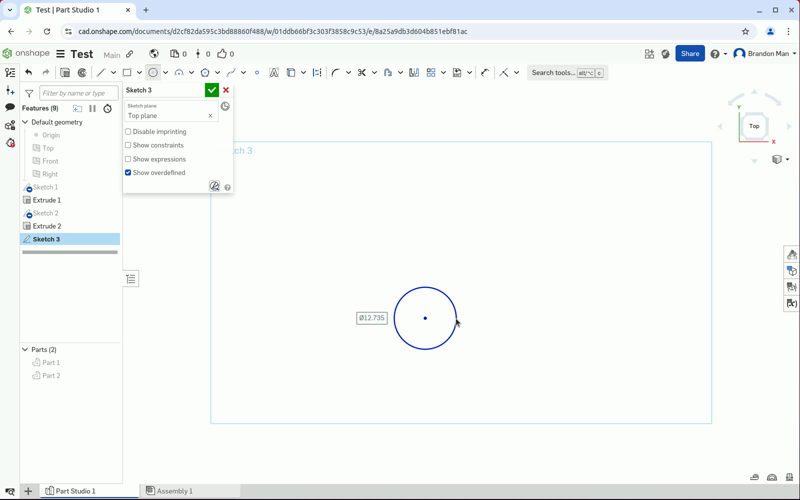
mouse_move(411, 301)
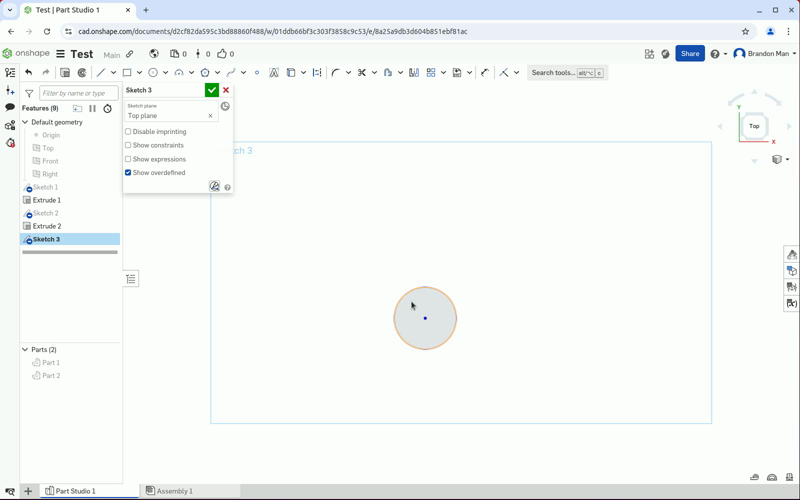
click(411, 301)
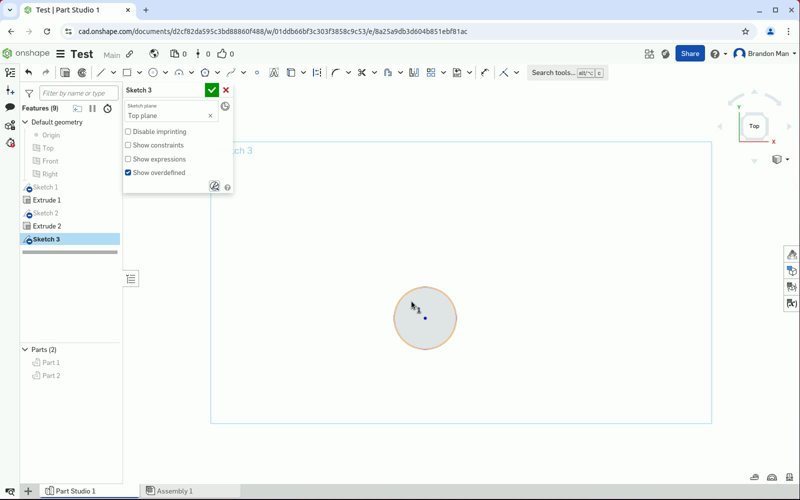
mouse_move(73, 352)
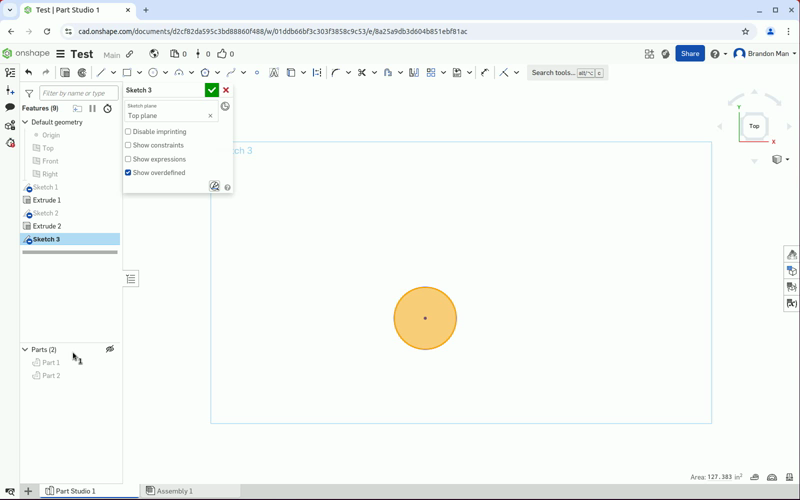
key(shift+y)
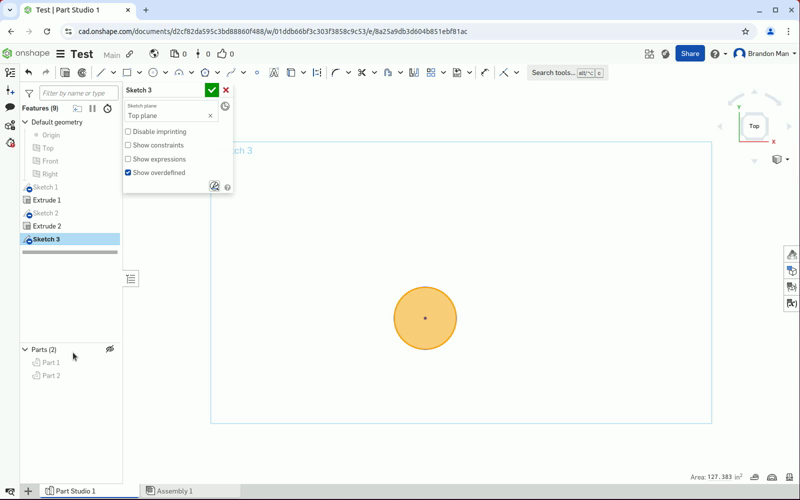
key(shift+e)
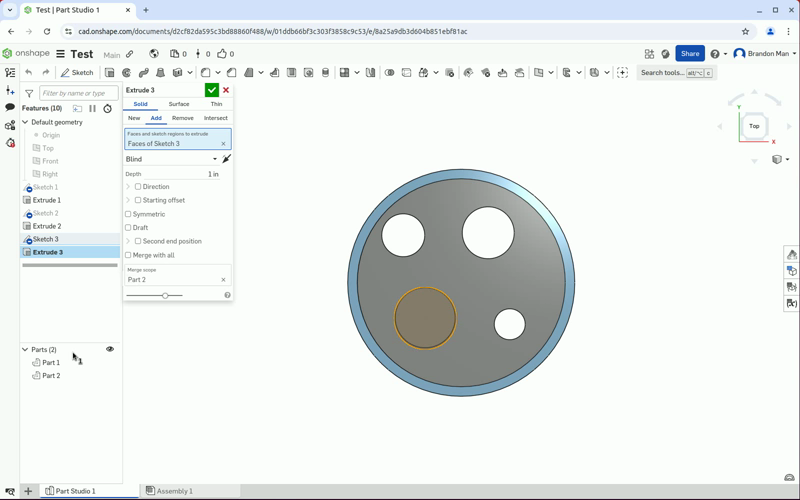
mouse_move(143, 106)
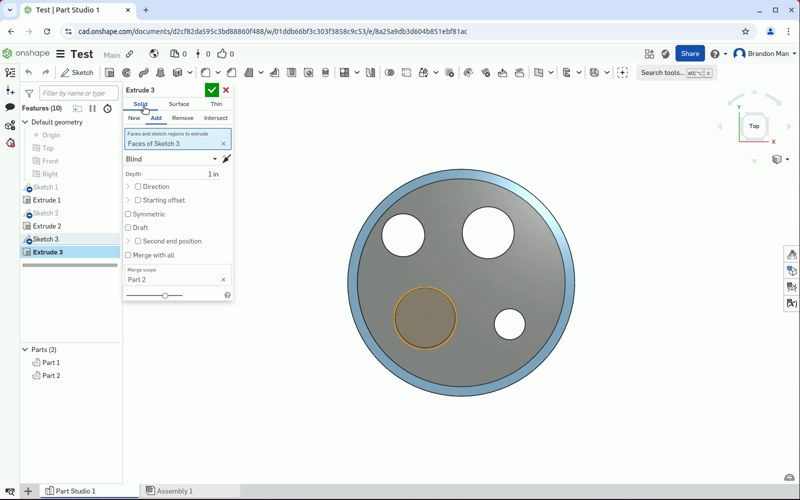
click(143, 106)
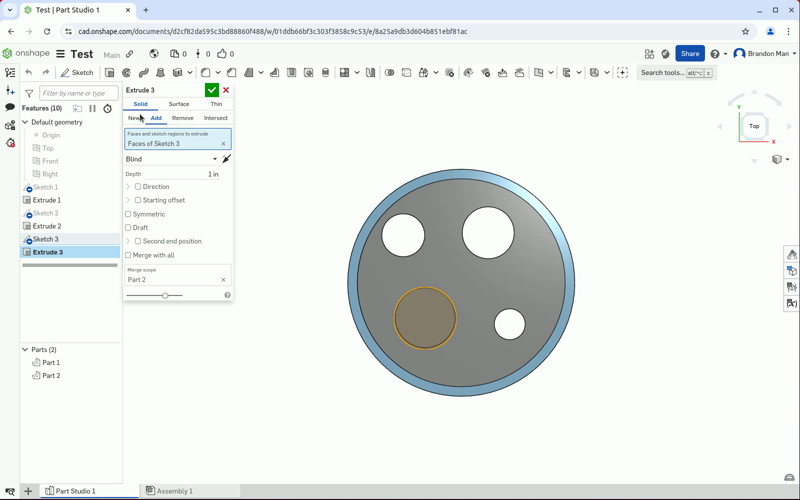
mouse_move(137, 120)
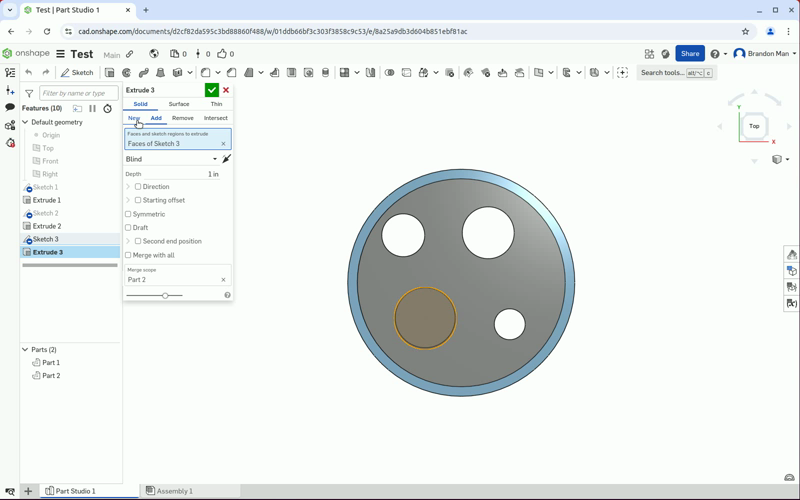
click(137, 120)
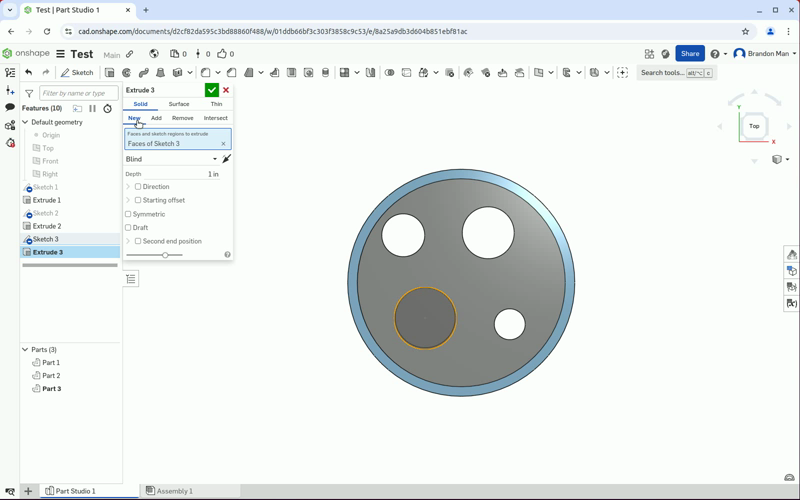
key(tab, 4)
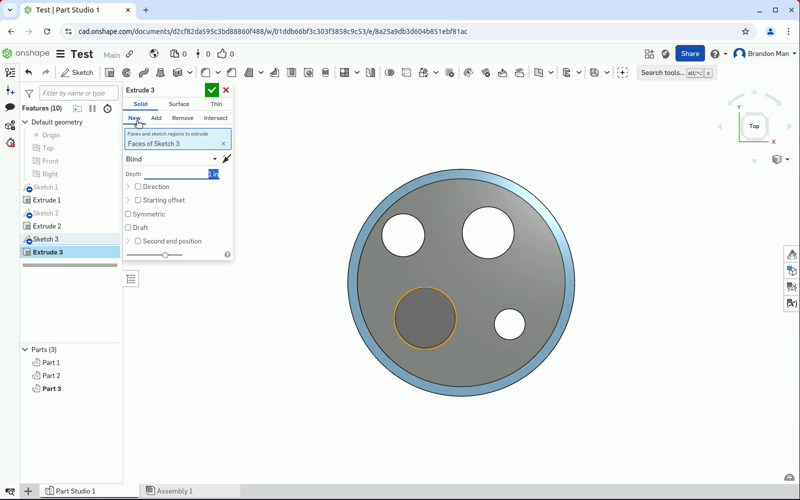
text(23.108)
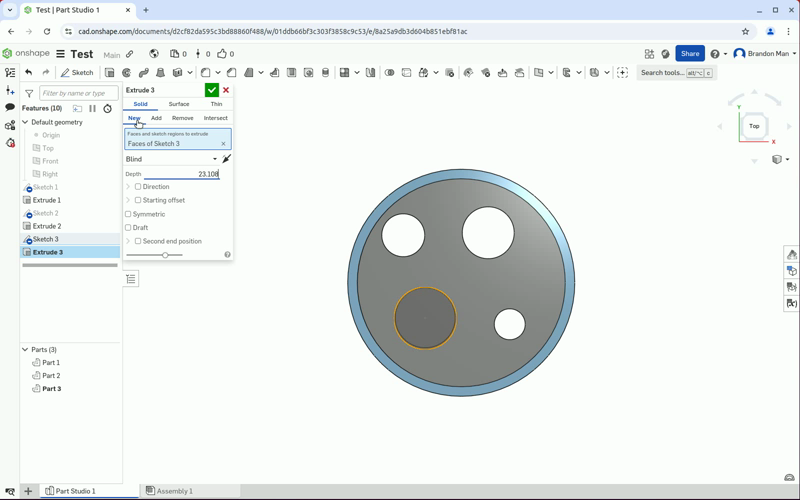
key(enter)
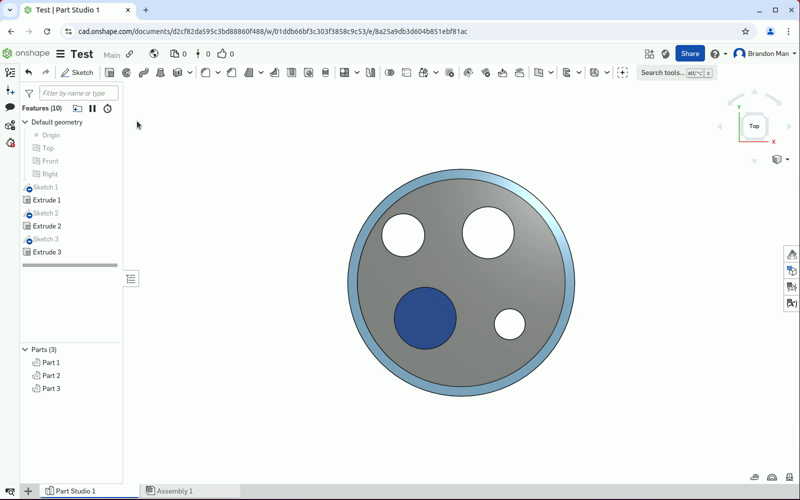
key(shift+h)
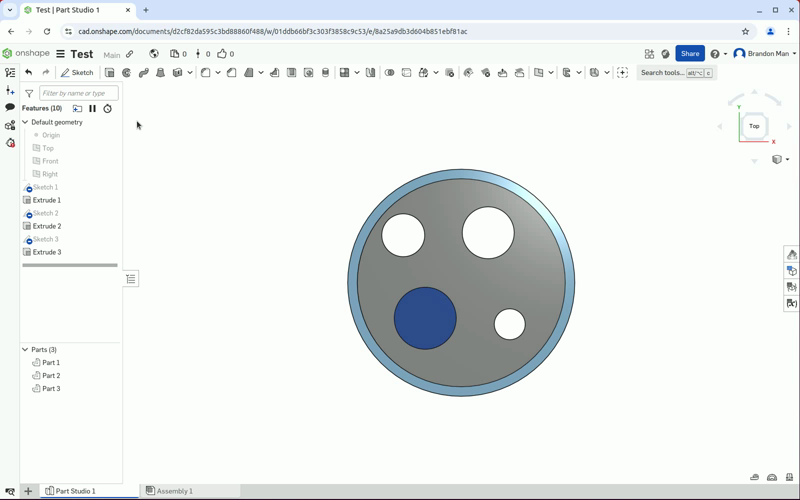
key(shift+h)
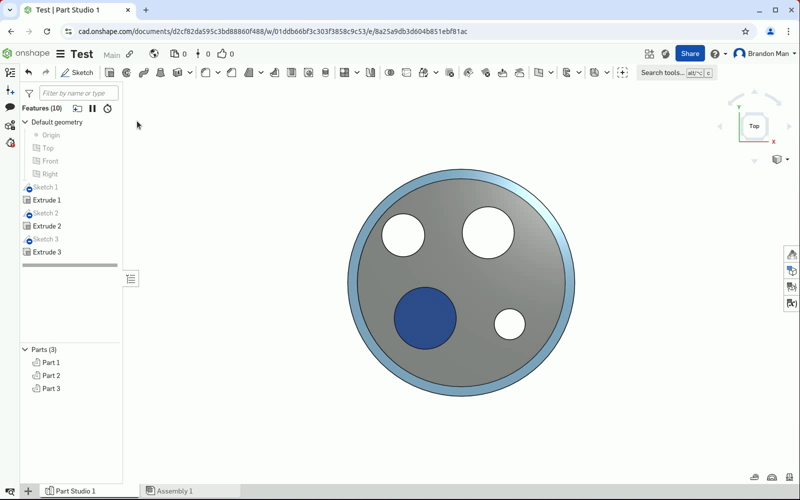
mouse_move(73, 189)
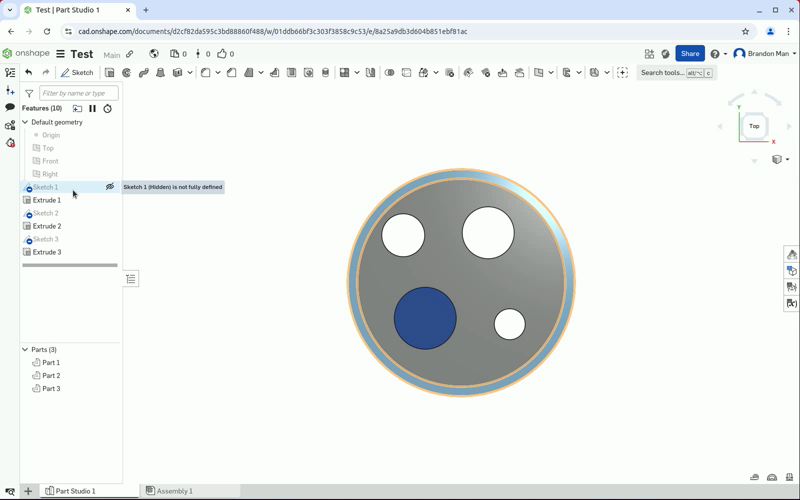
click(73, 189)
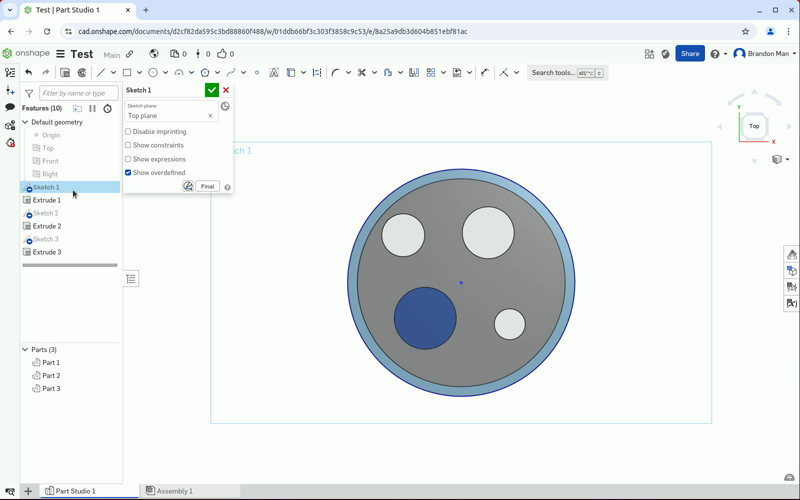
mouse_move(229, 92)
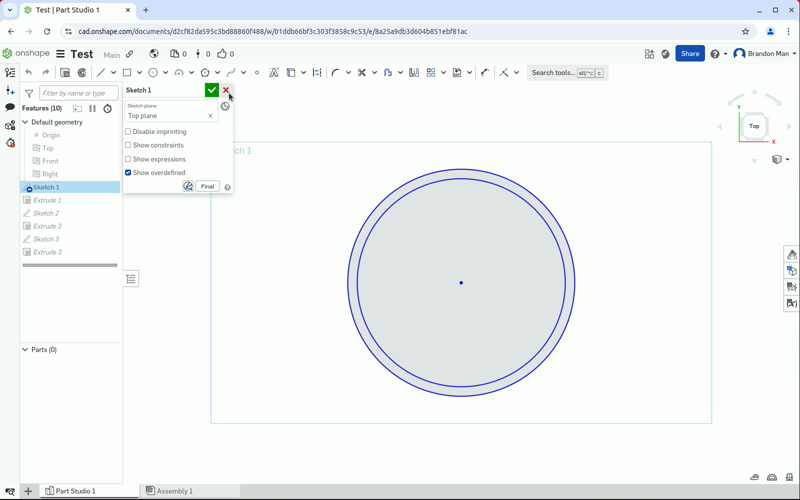
click(229, 92)
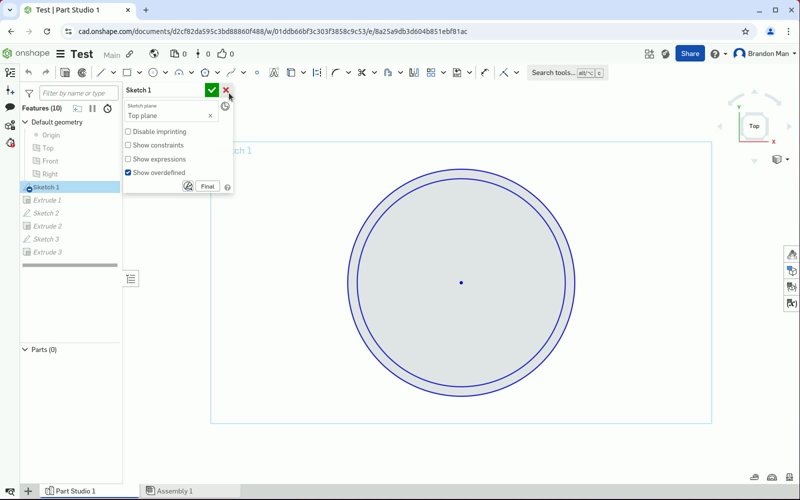
key(shift+s)
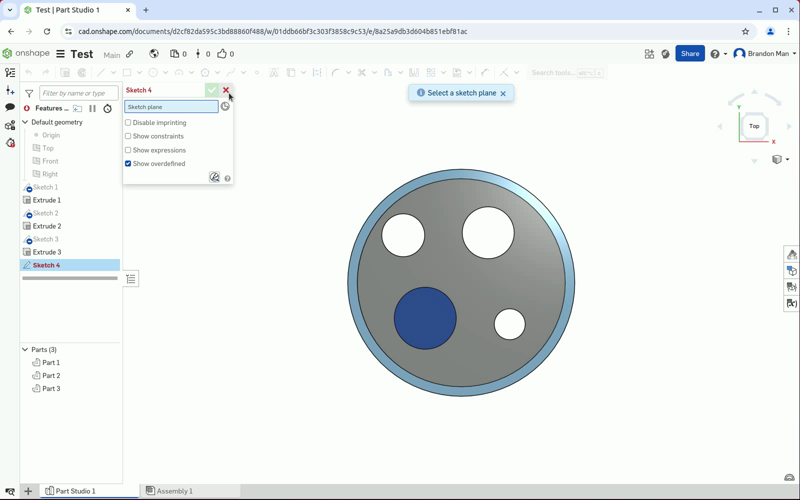
mouse_move(73, 150)
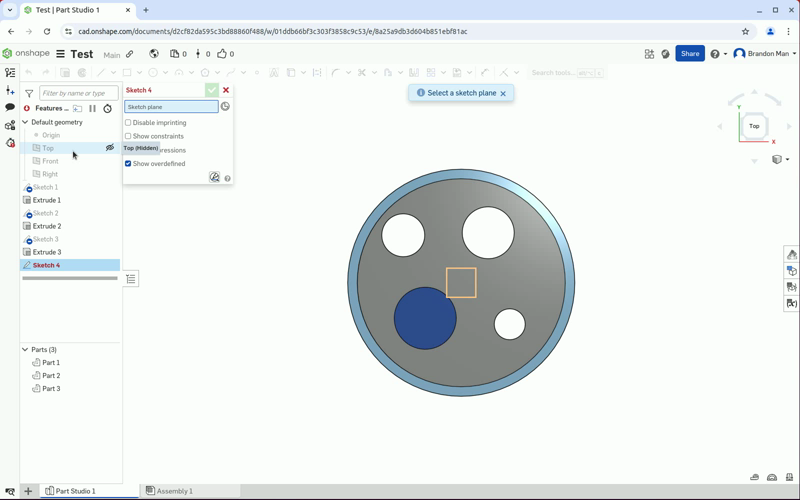
click(73, 150)
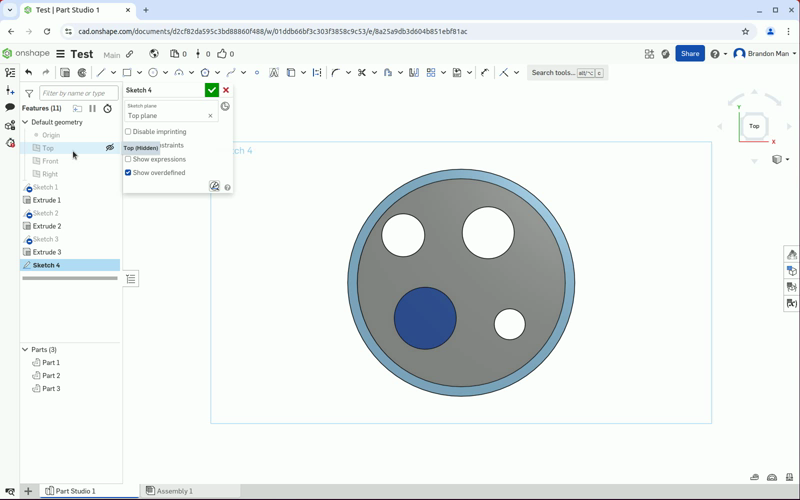
mouse_move(73, 352)
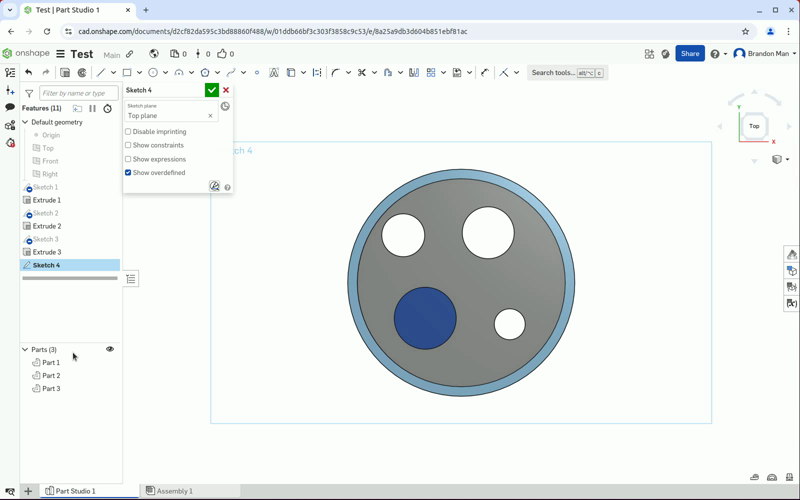
key(y)
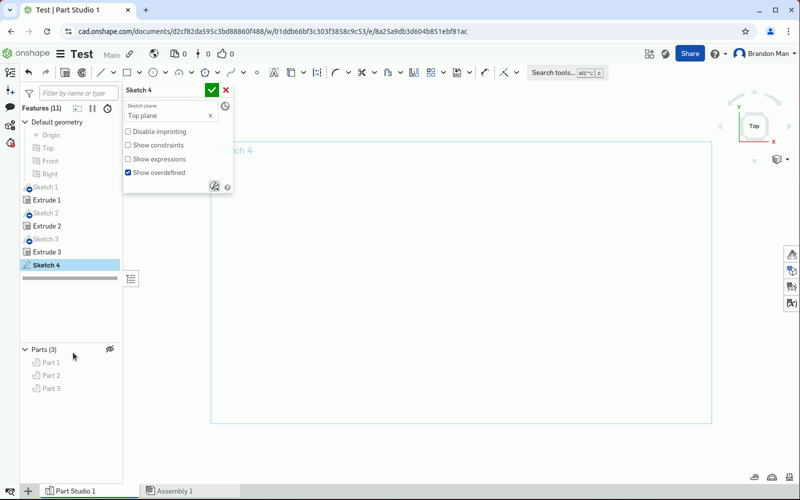
key(c)
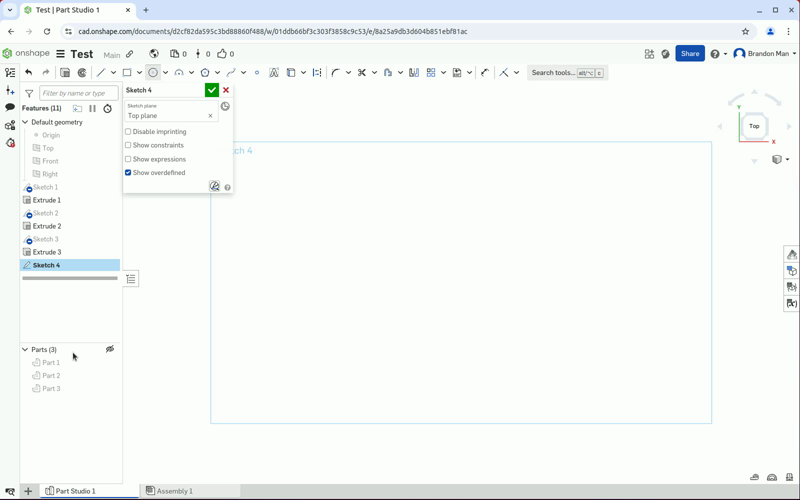
key_down(shift)
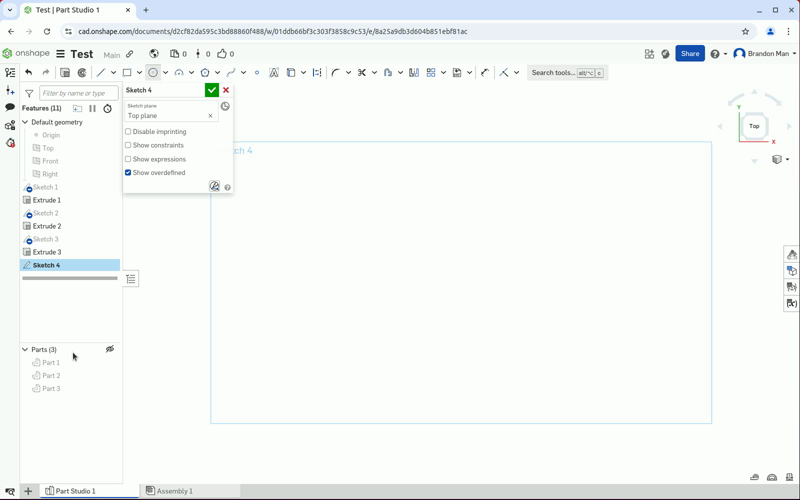
mouse_move(488, 233)
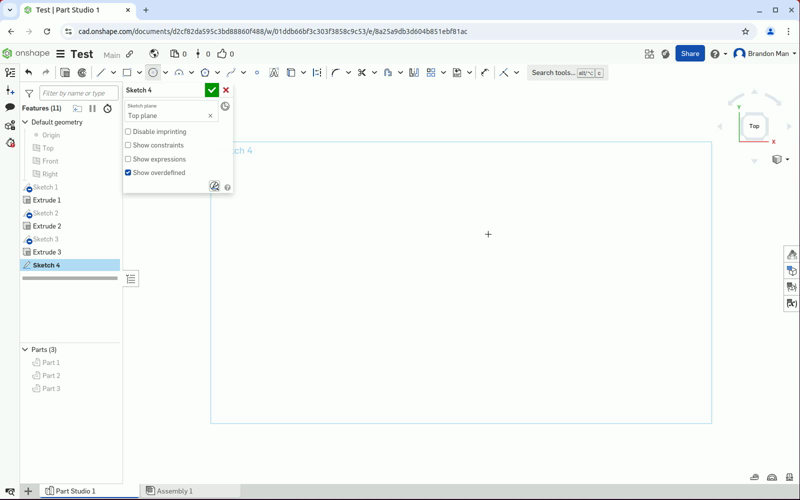
click(488, 233)
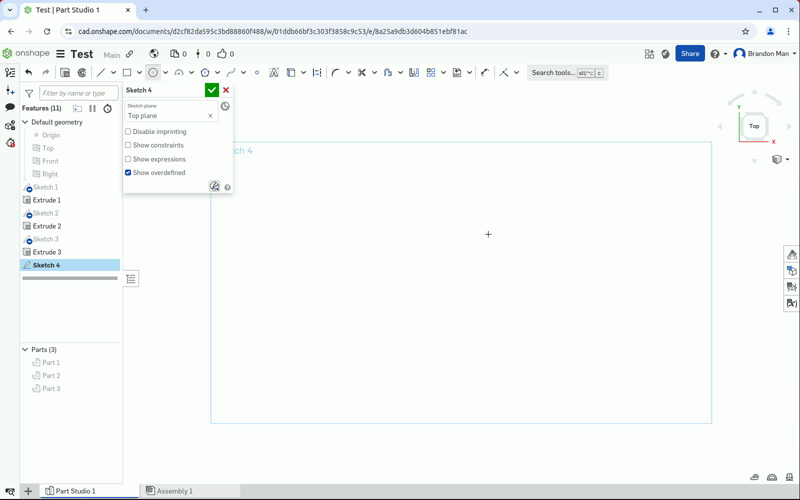
key_up(shift)
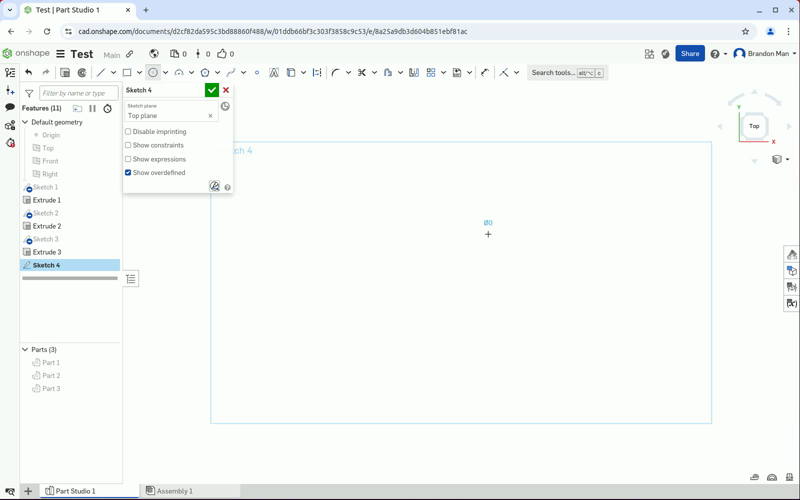
mouse_move(516, 233)
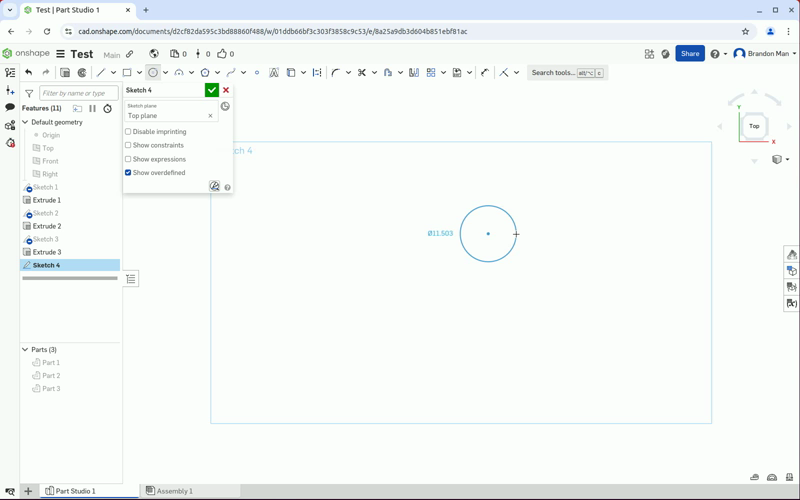
click(516, 233)
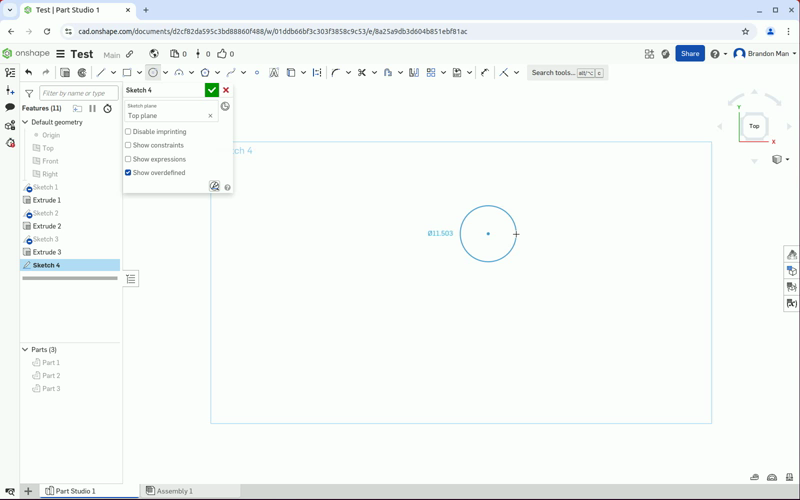
key(esc)
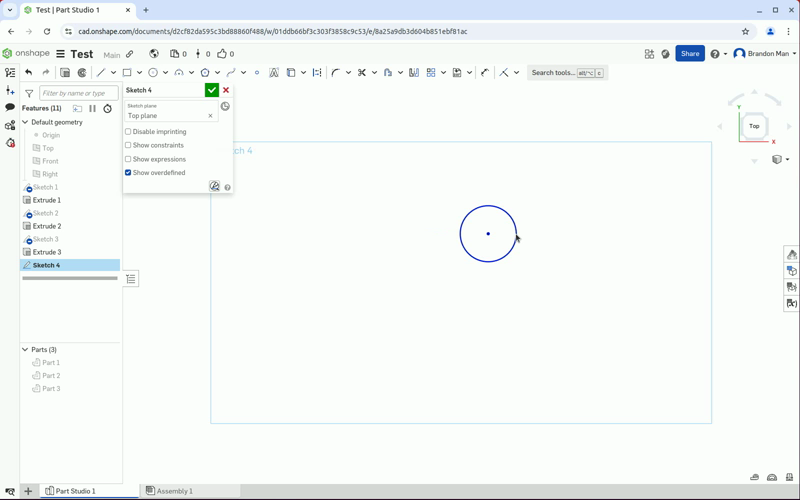
mouse_move(476, 230)
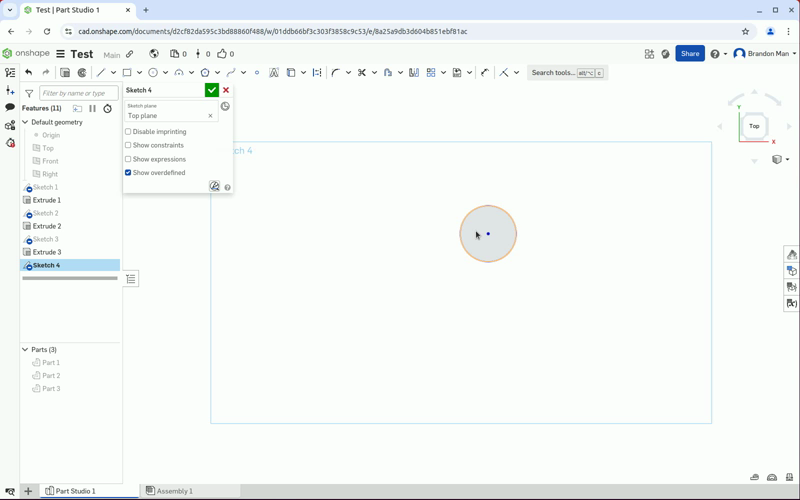
click(476, 230)
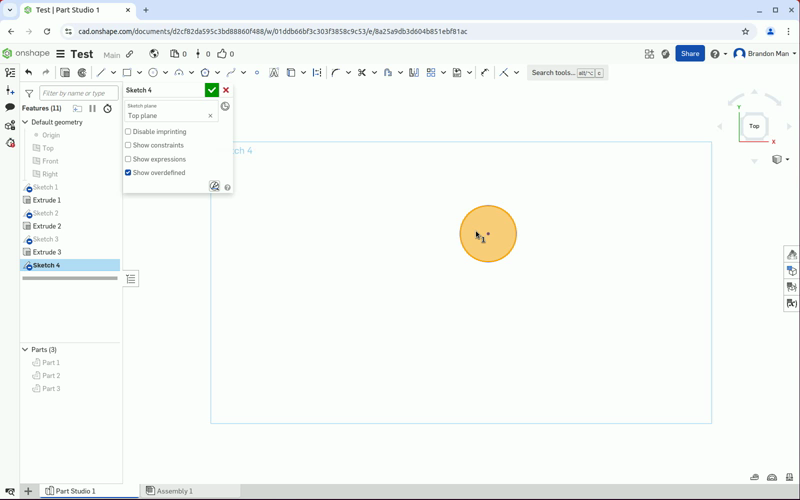
mouse_move(73, 352)
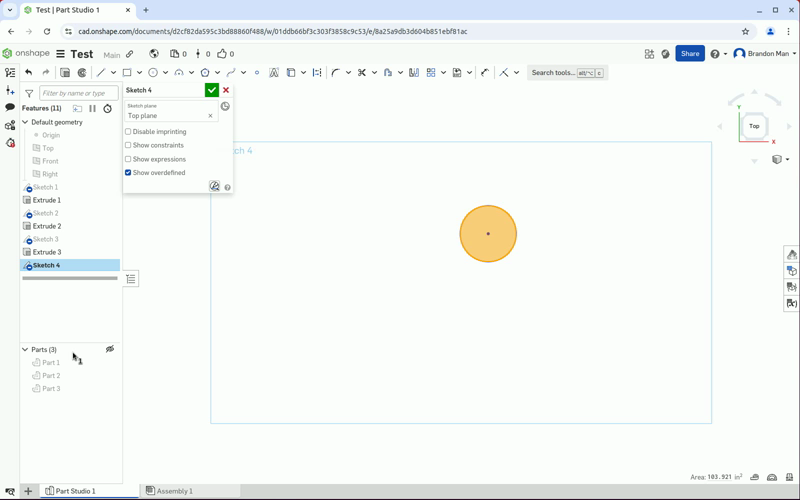
key(shift+y)
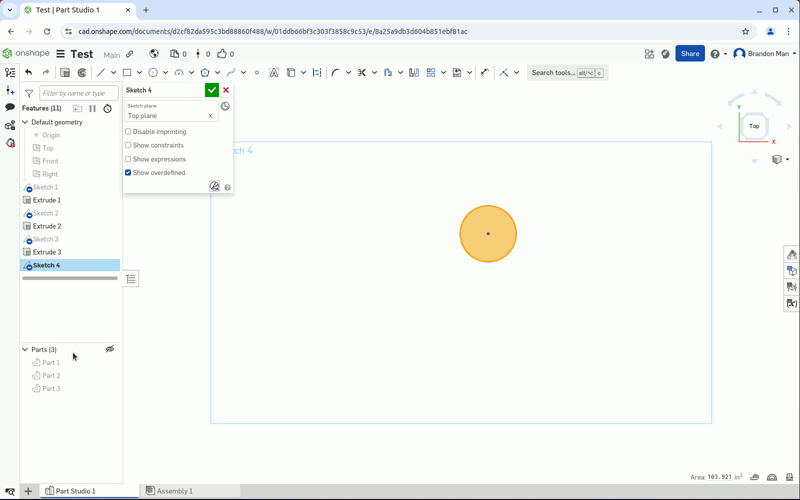
key(shift+e)
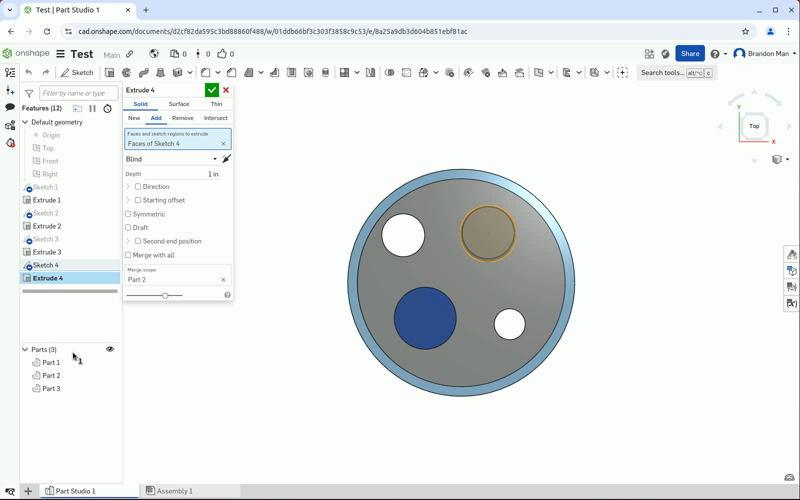
mouse_move(143, 106)
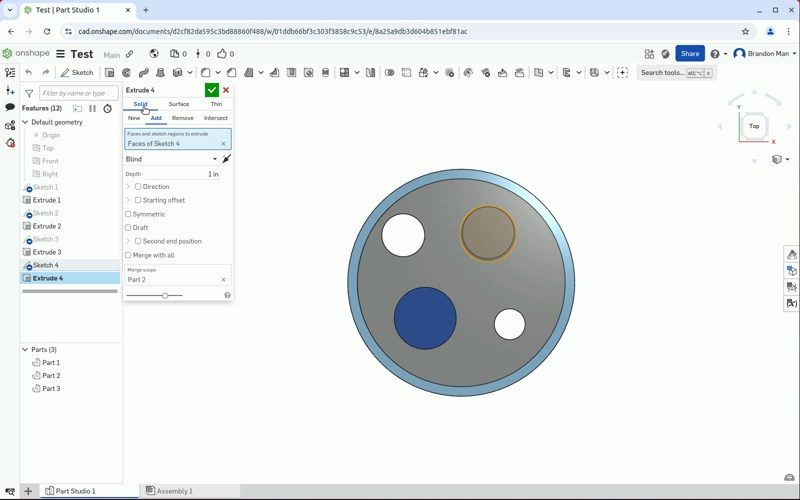
click(143, 106)
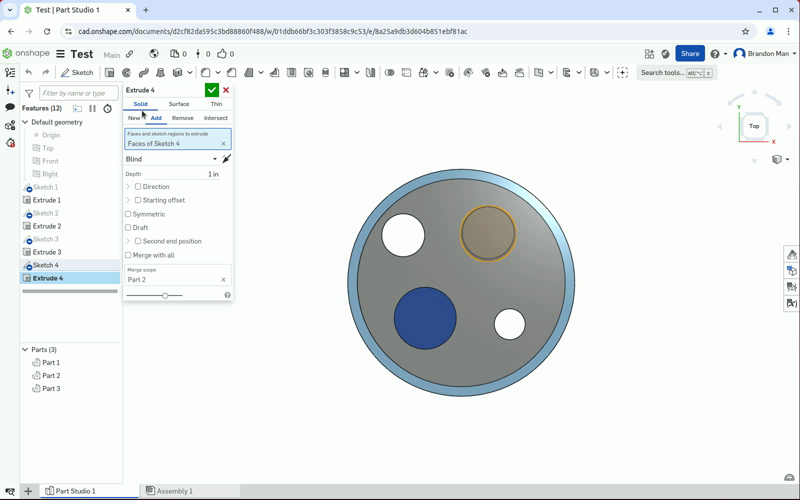
mouse_move(137, 120)
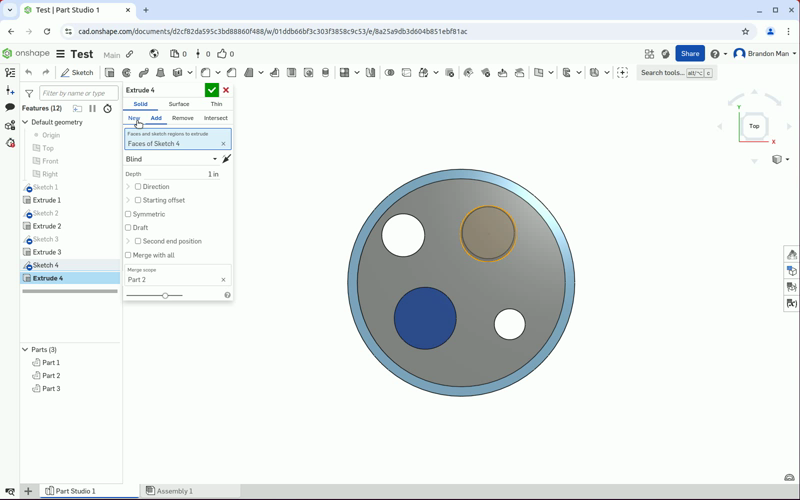
click(137, 120)
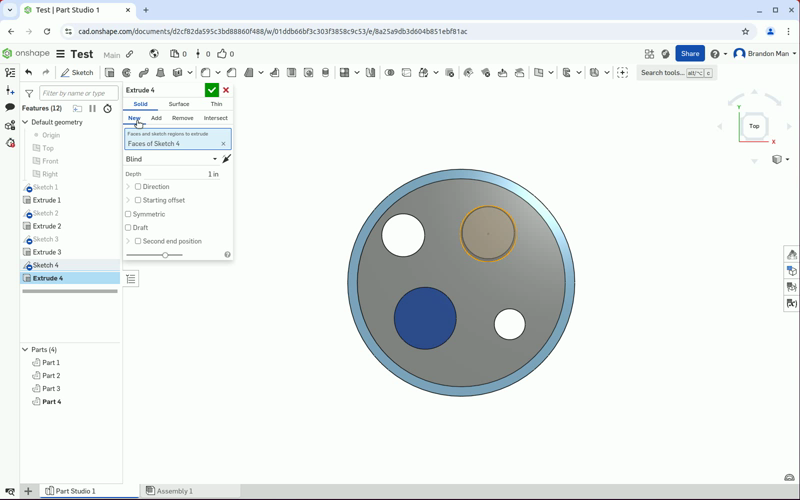
key(tab, 4)
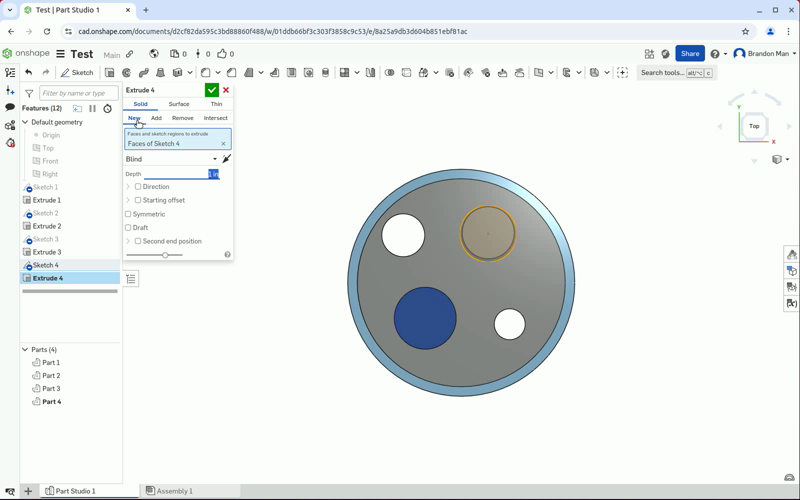
text(23.108)
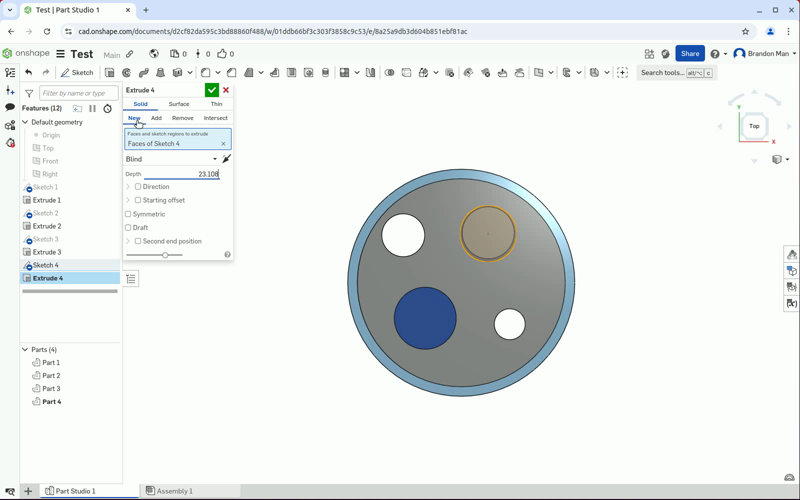
key(enter)
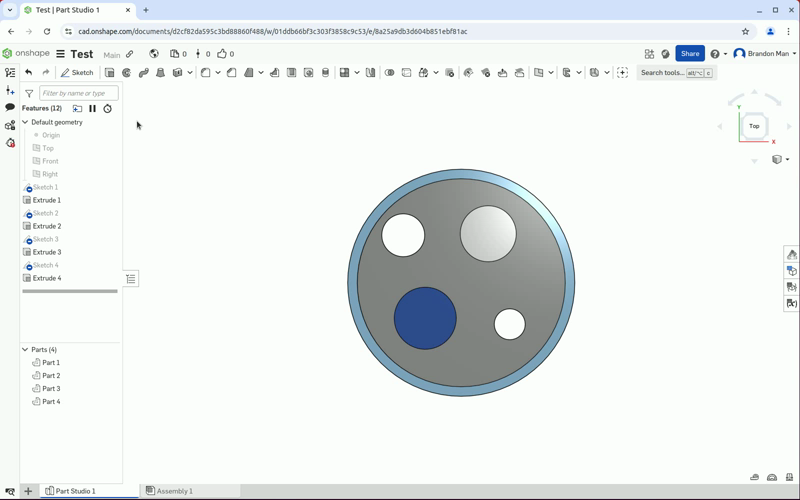
key(shift+h)
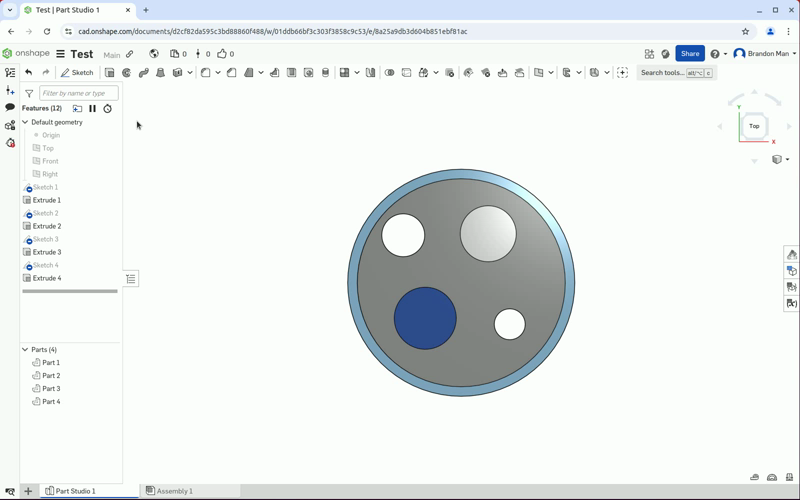
key(shift+h)
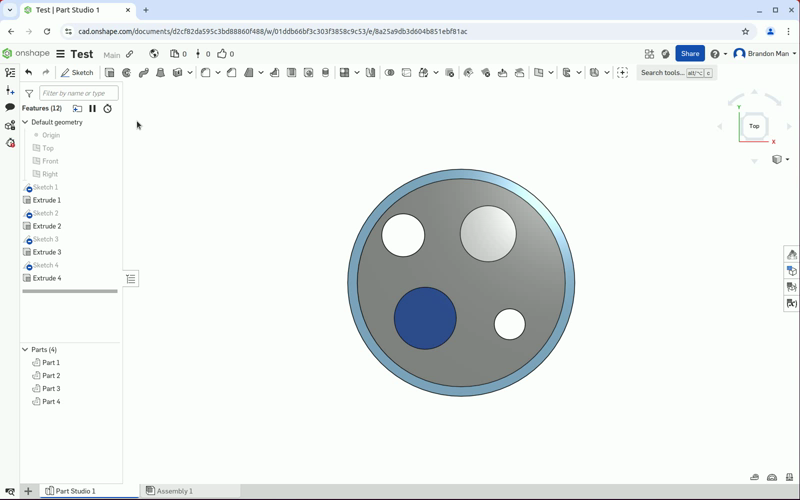
mouse_move(73, 189)
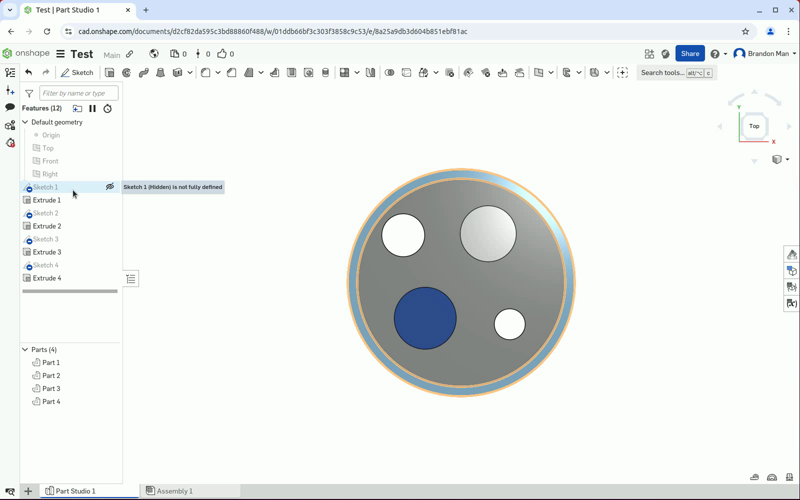
click(73, 189)
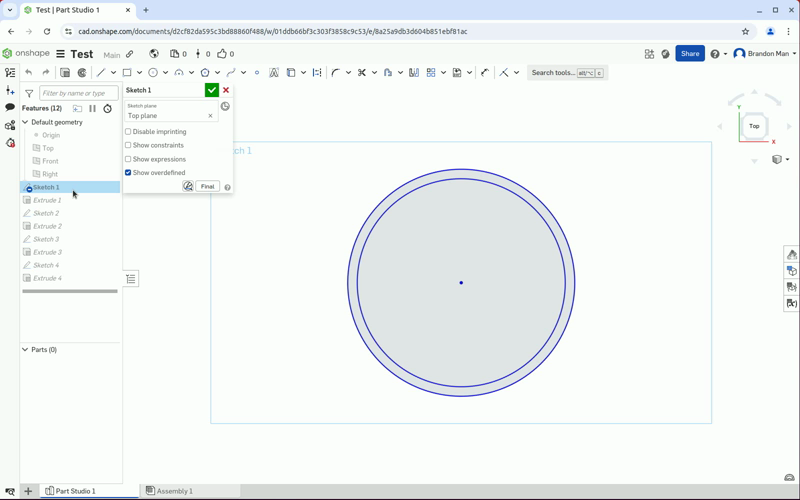
mouse_move(229, 92)
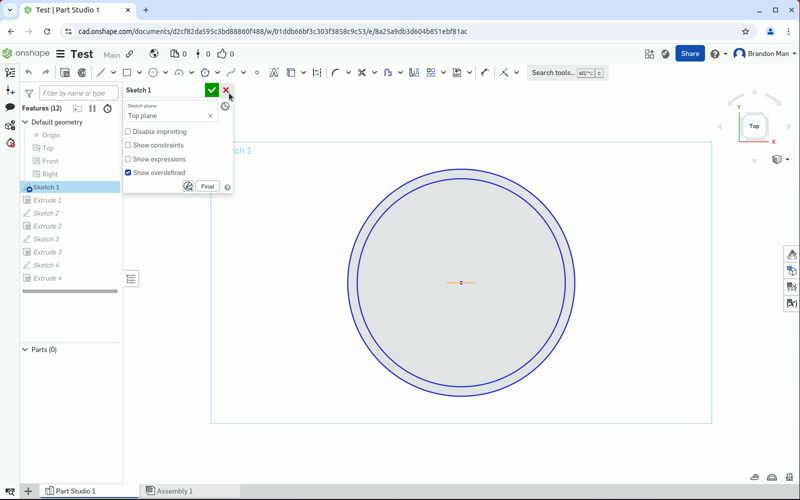
click(229, 92)
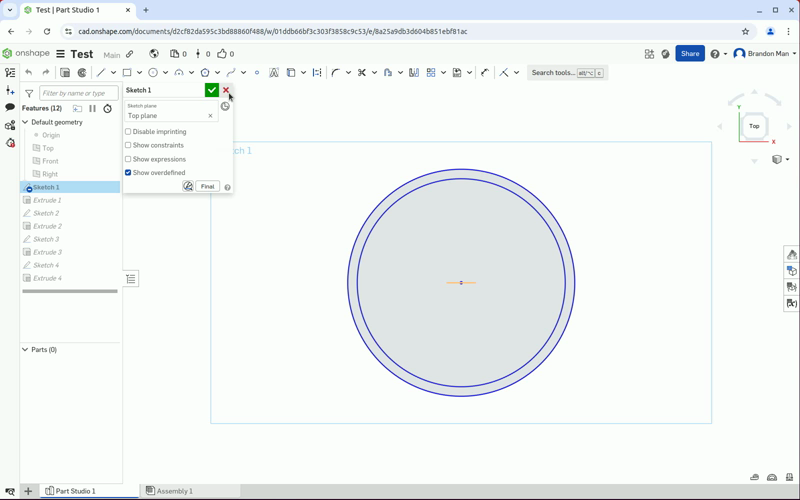
key(shift+s)
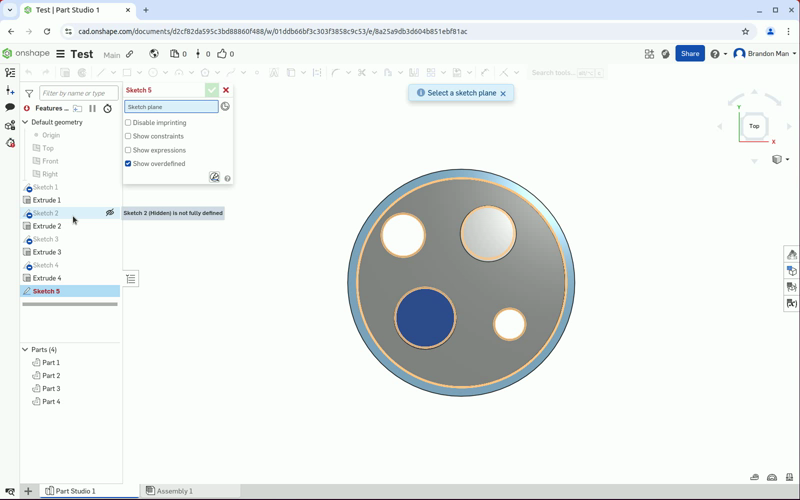
scroll(3)
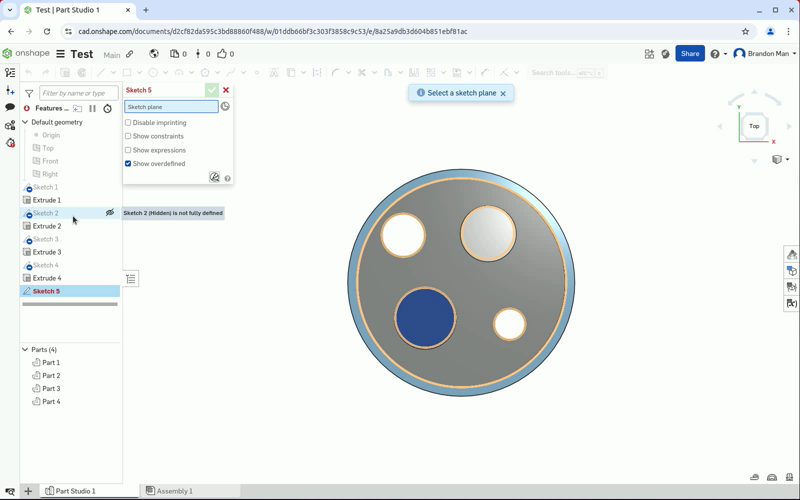
mouse_move(73, 150)
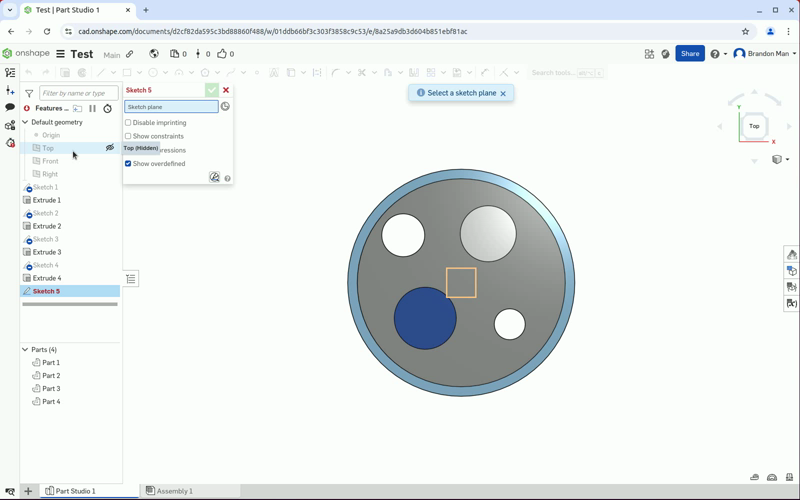
click(73, 150)
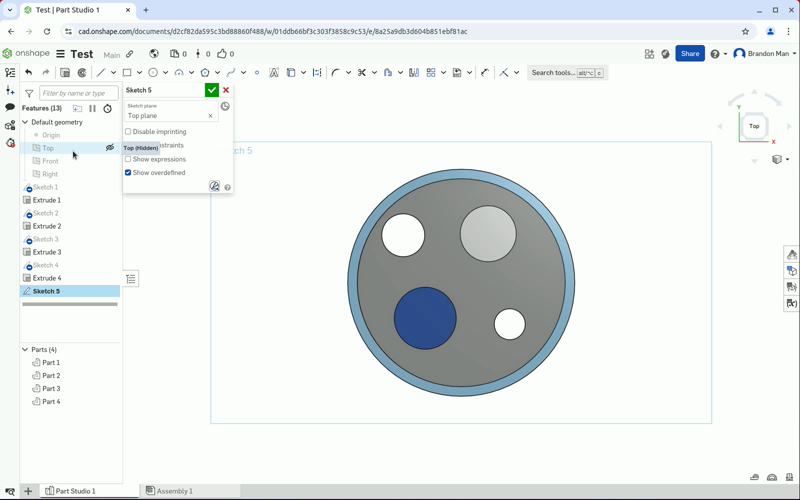
mouse_move(73, 352)
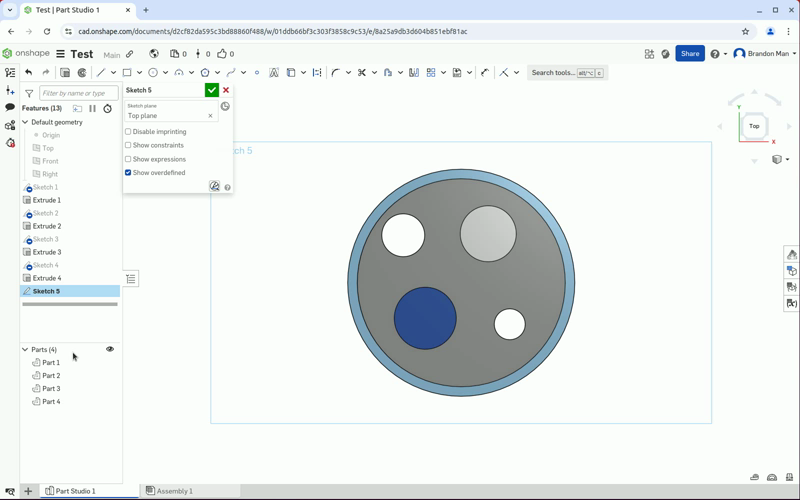
key(y)
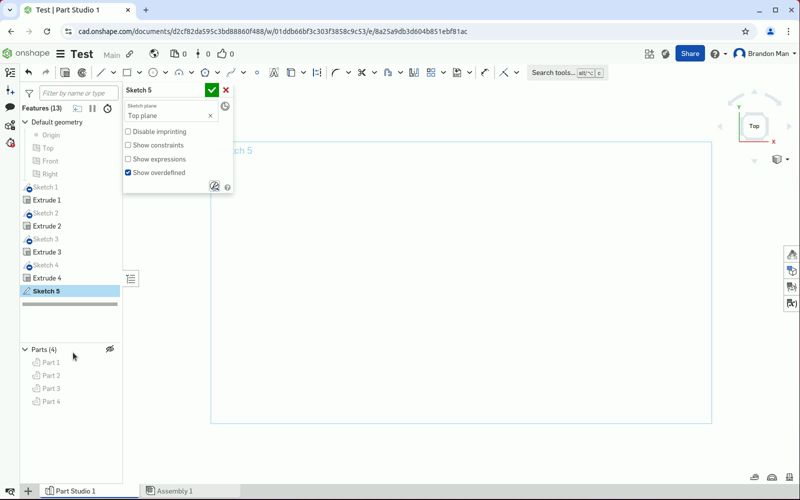
key(c)
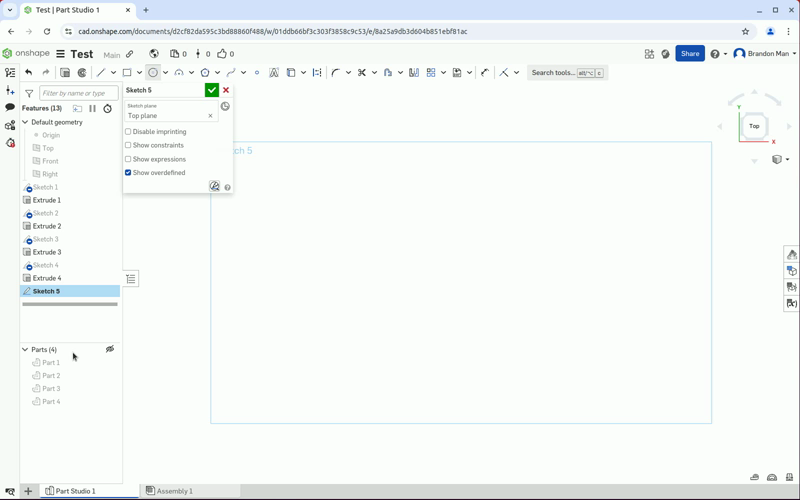
key_down(shift)
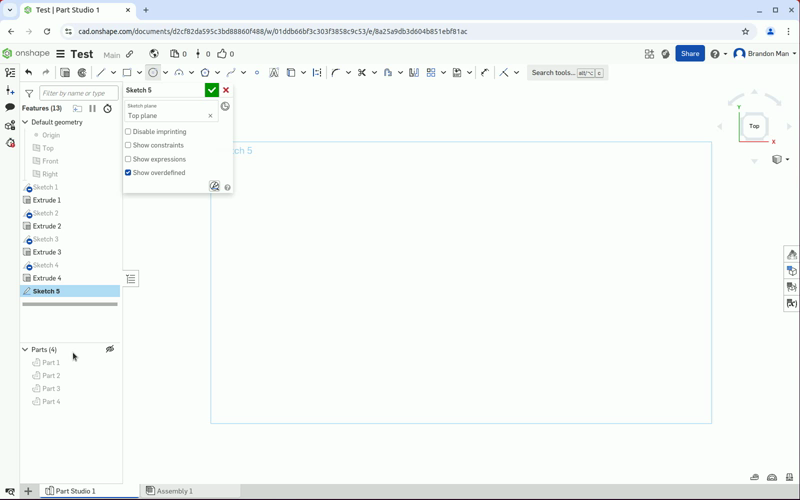
mouse_move(402, 234)
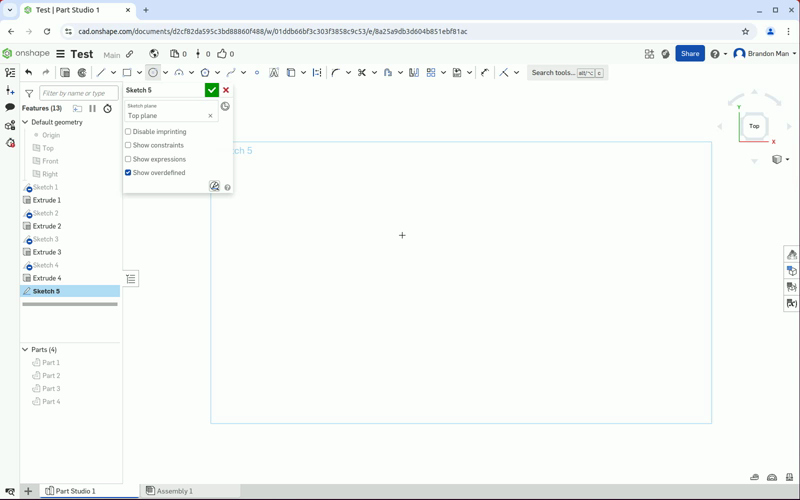
click(402, 234)
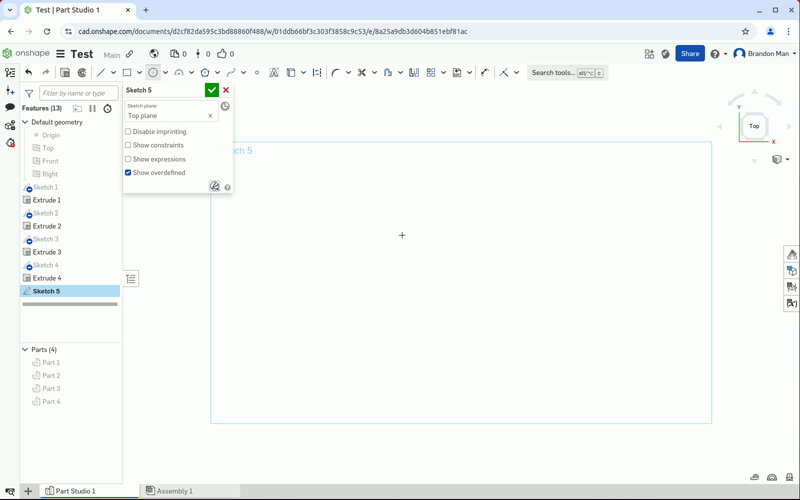
key_up(shift)
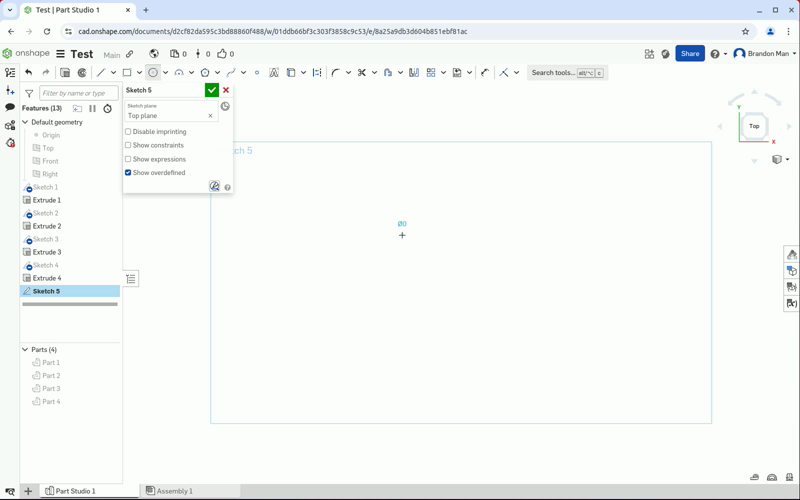
mouse_move(424, 234)
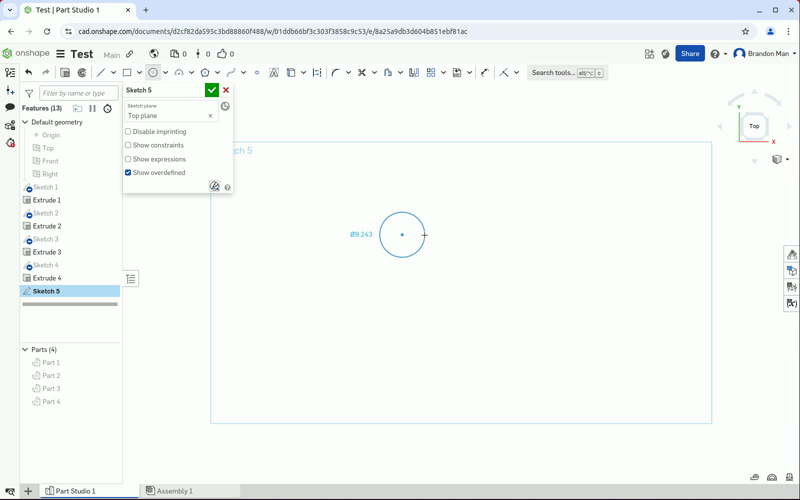
click(424, 234)
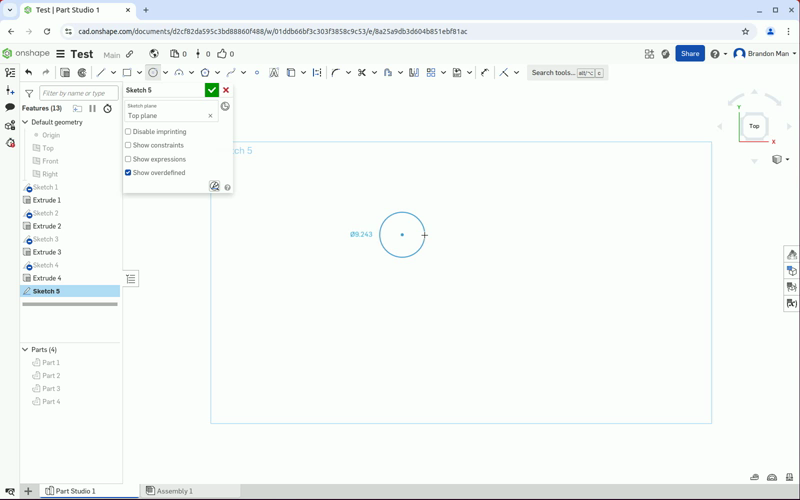
key(esc)
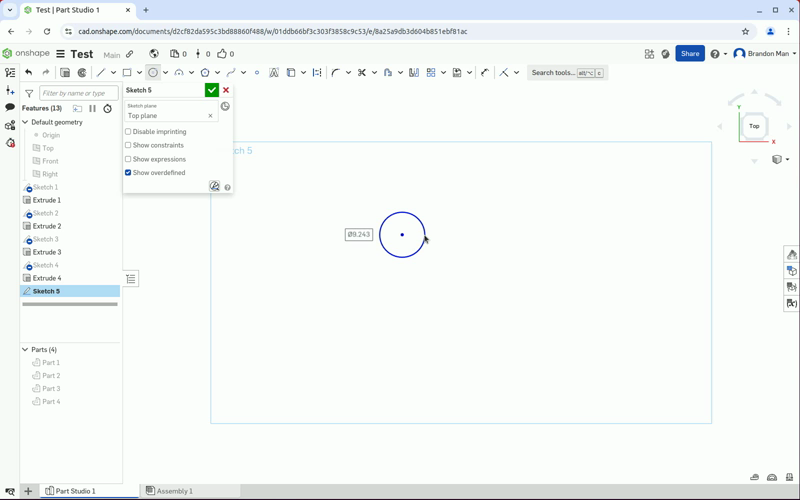
mouse_move(411, 226)
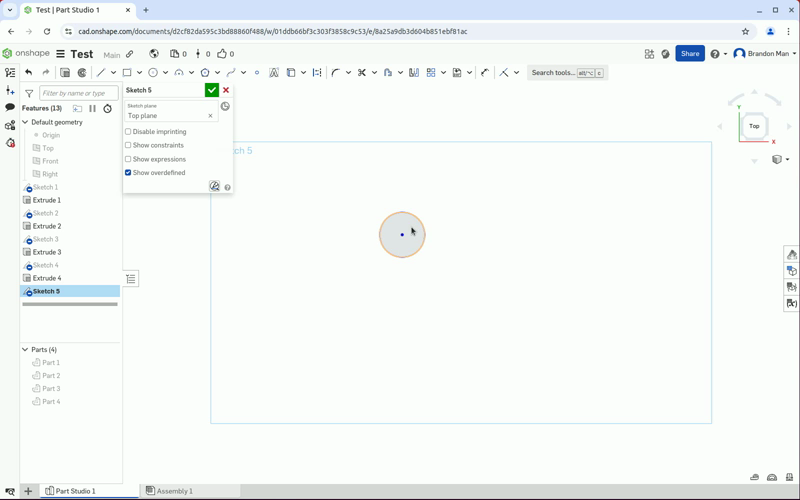
scroll(6)
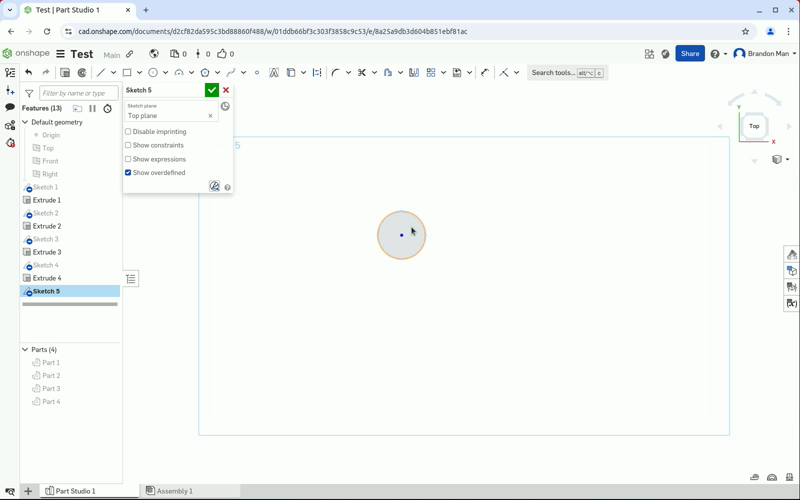
scroll(6)
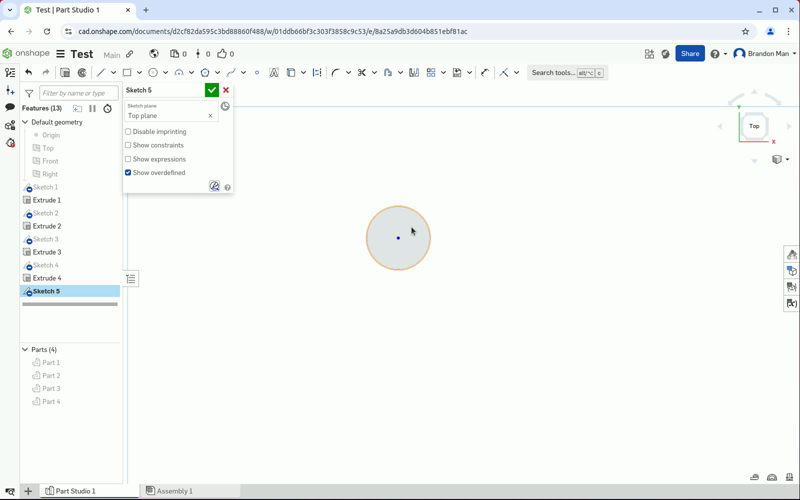
scroll(6)
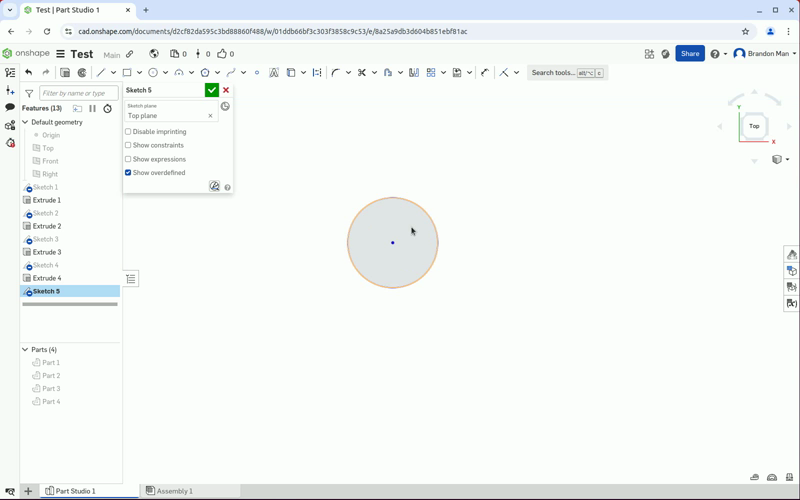
scroll(6)
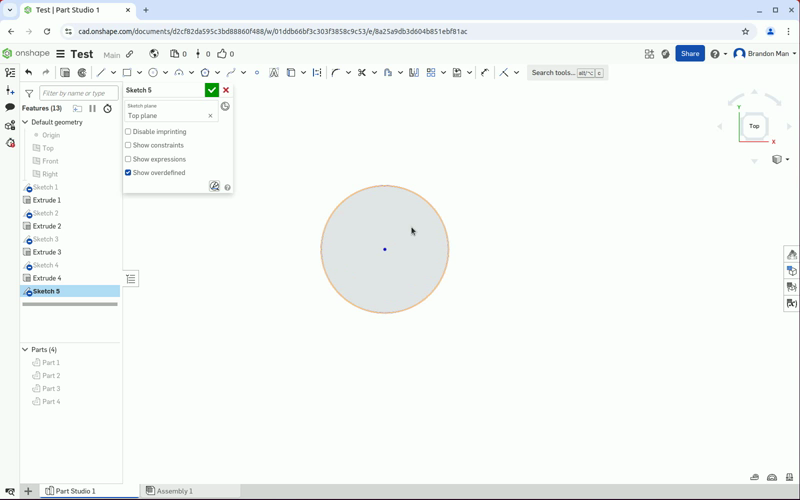
scroll(6)
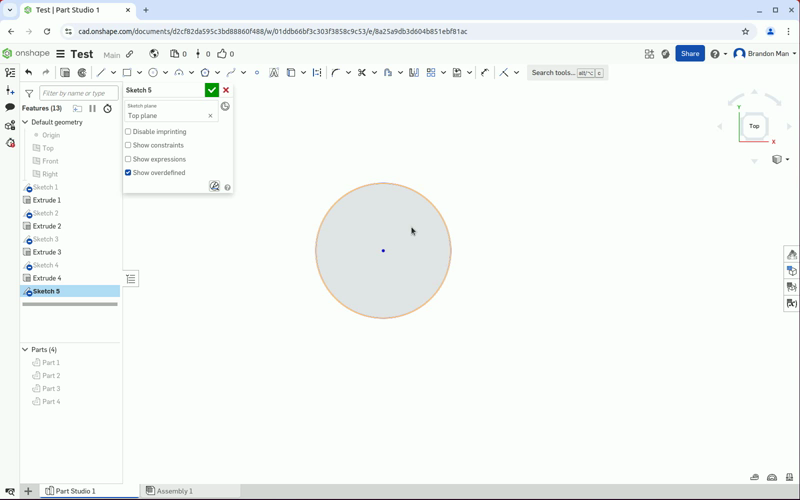
scroll(6)
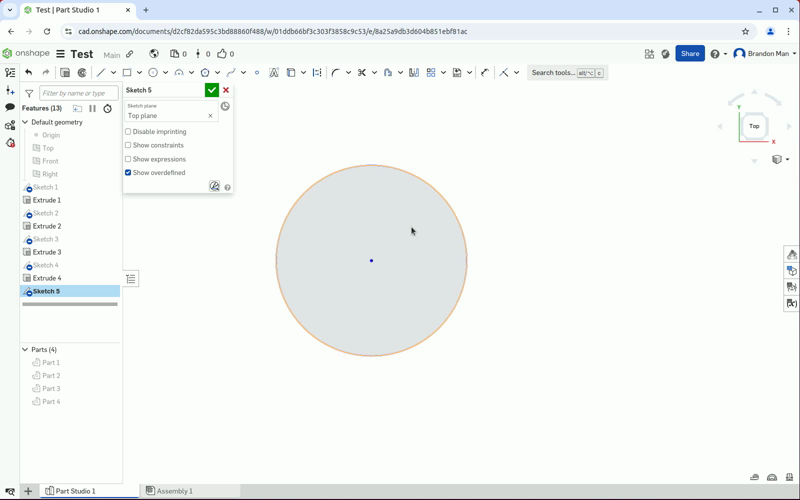
scroll(6)
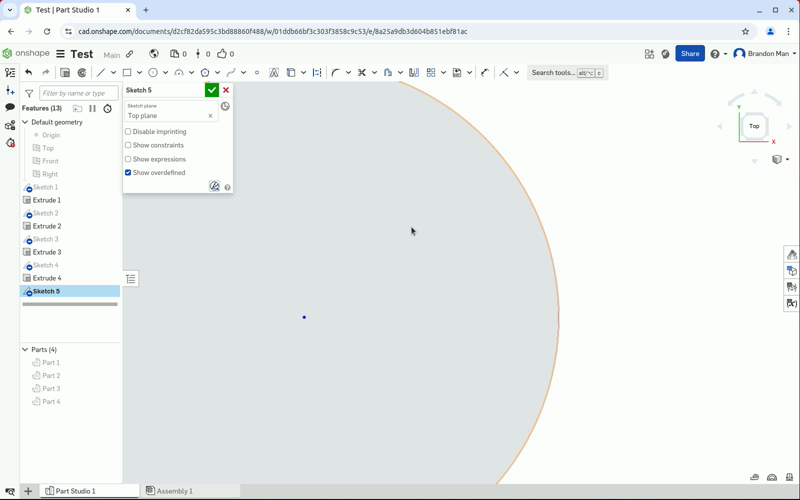
click(411, 226)
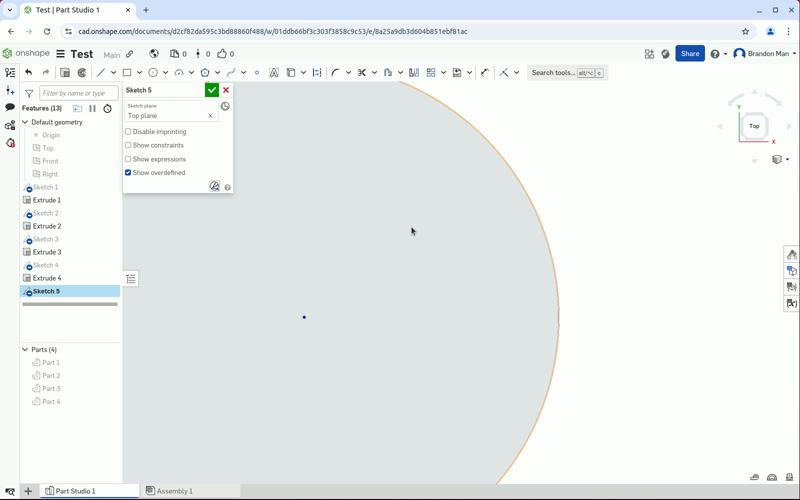
scroll(-6)
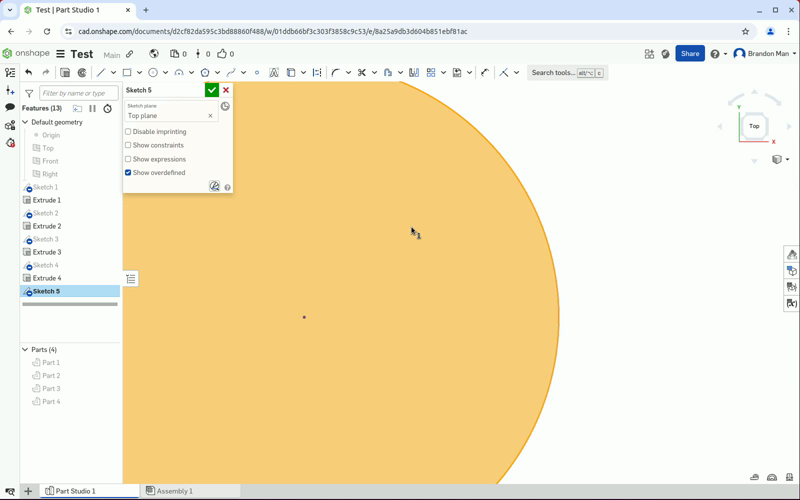
scroll(-6)
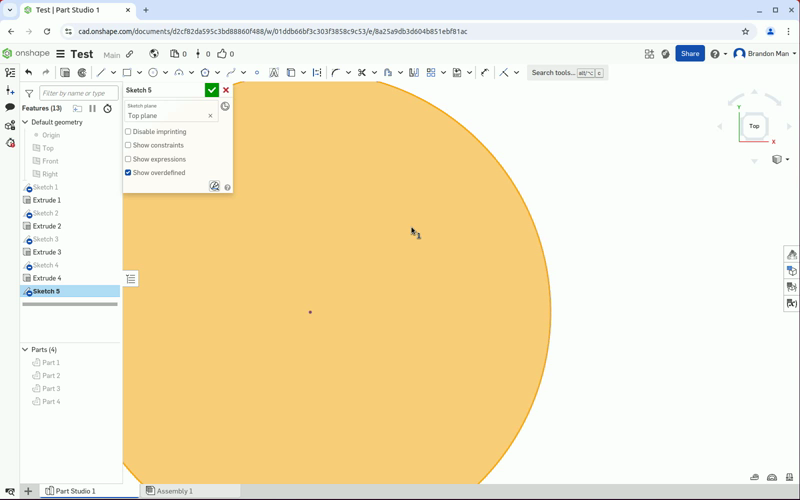
scroll(-6)
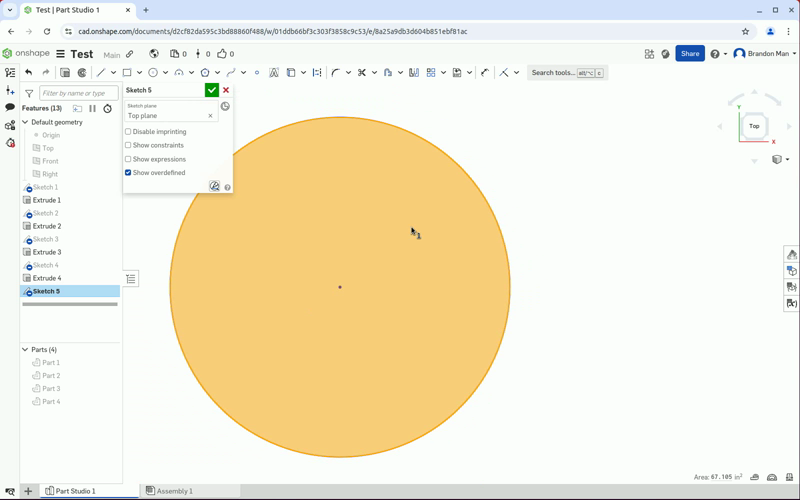
scroll(-6)
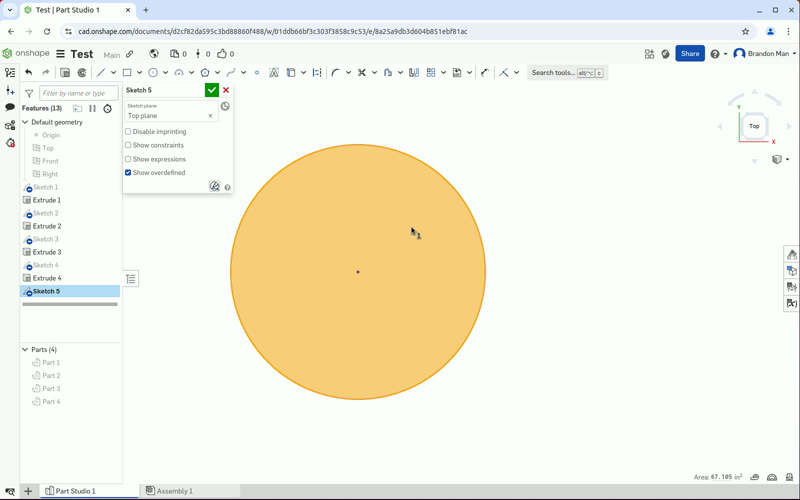
scroll(-6)
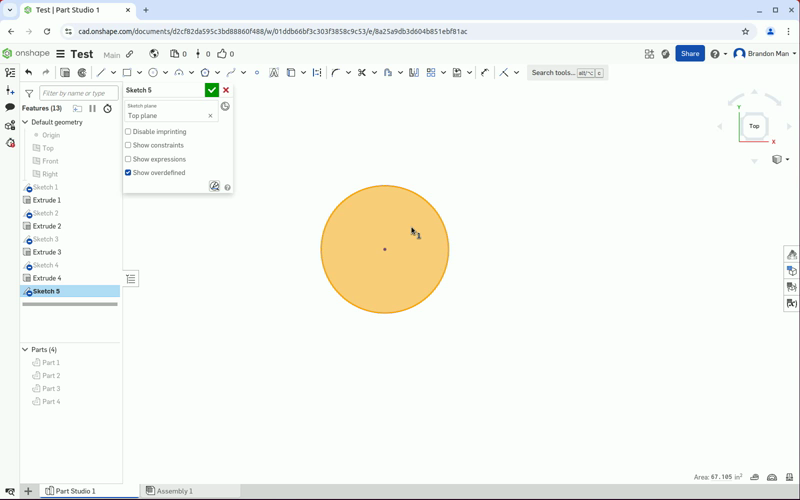
scroll(-6)
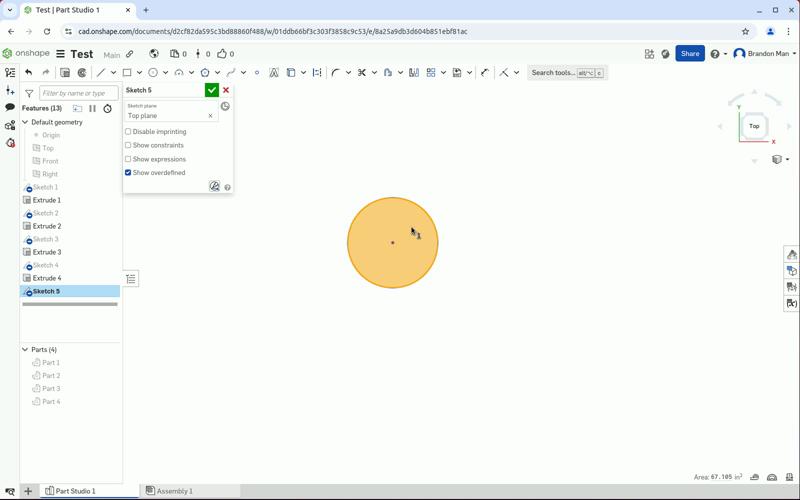
scroll(-6)
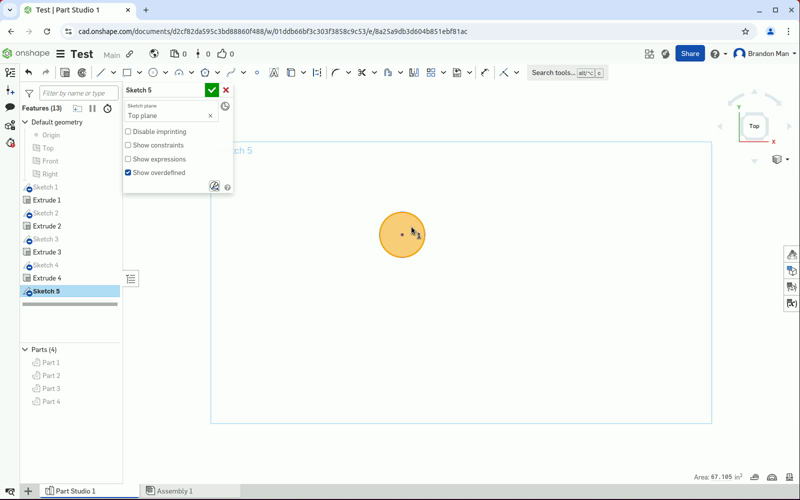
mouse_move(73, 352)
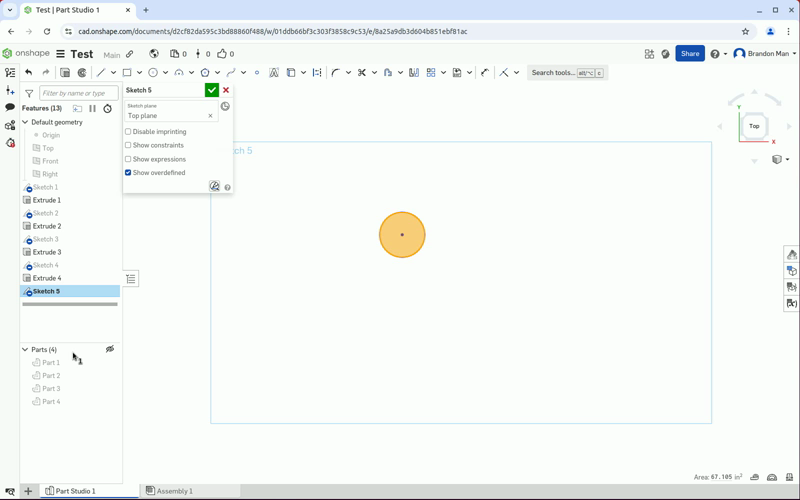
key(shift+y)
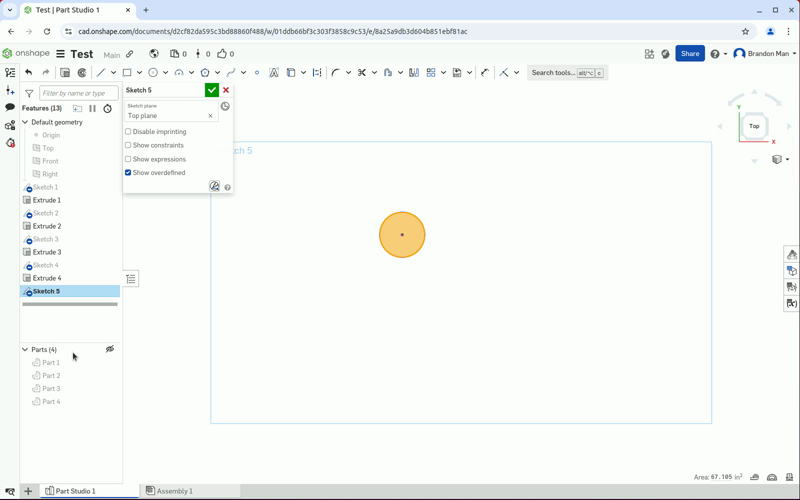
key(shift+e)
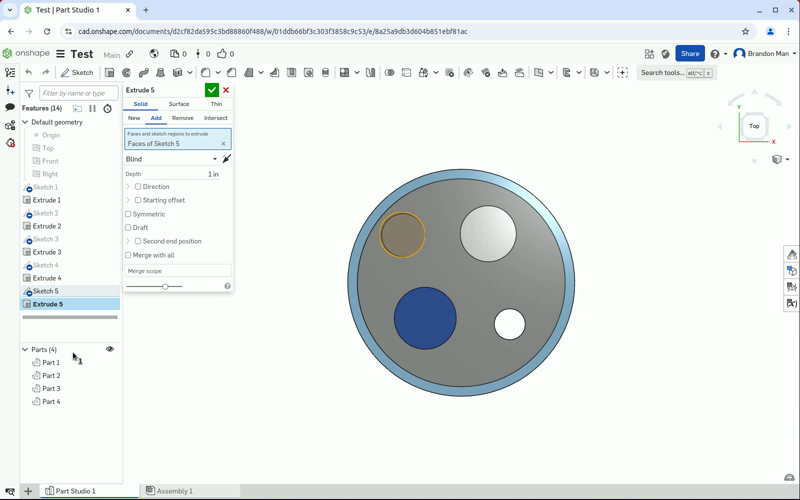
mouse_move(143, 106)
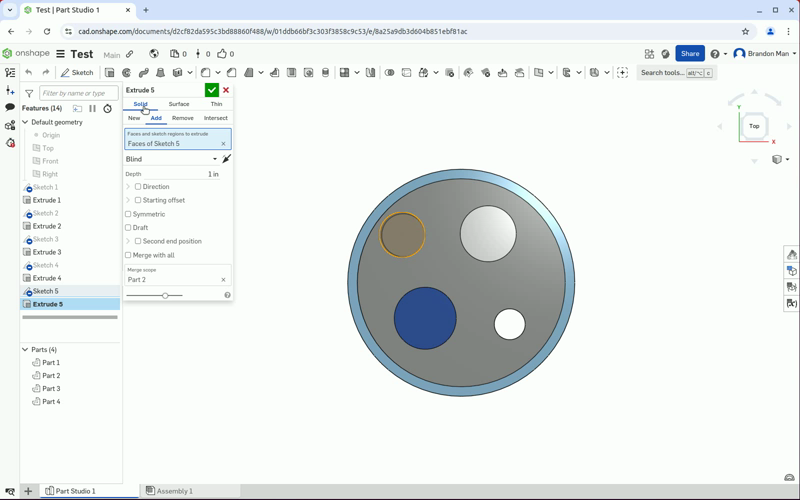
click(143, 106)
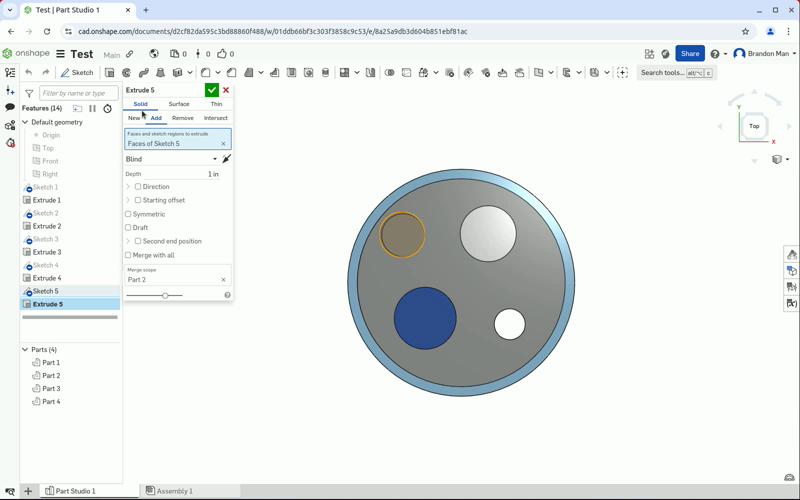
mouse_move(137, 120)
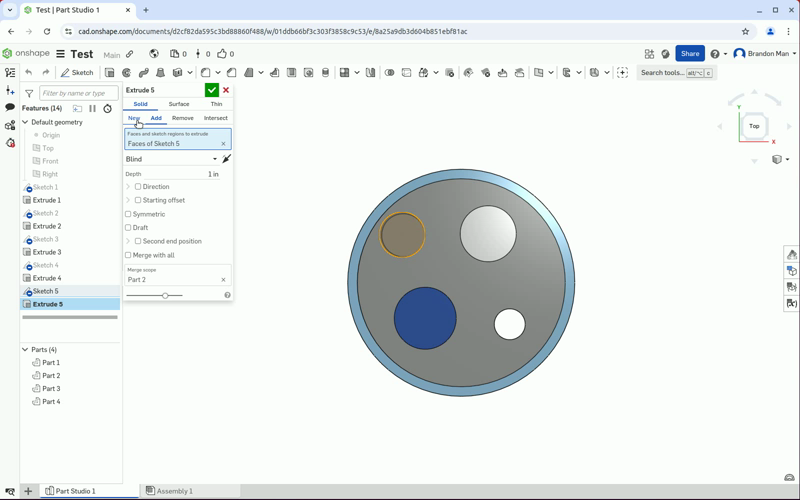
click(137, 120)
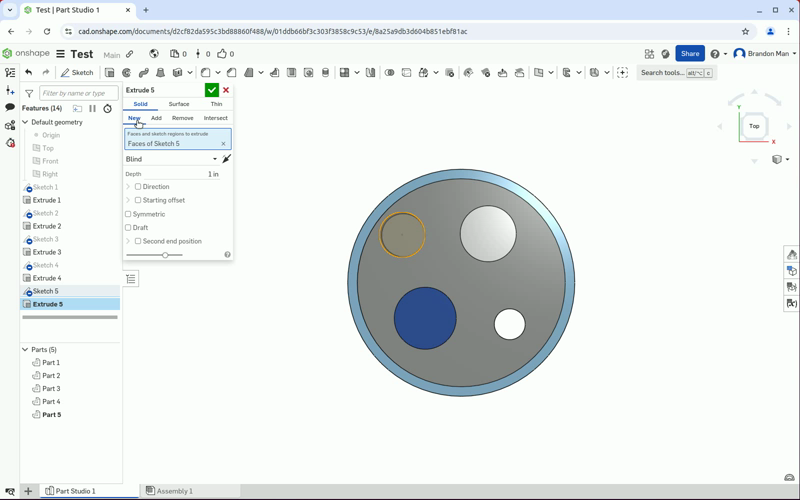
key(tab, 4)
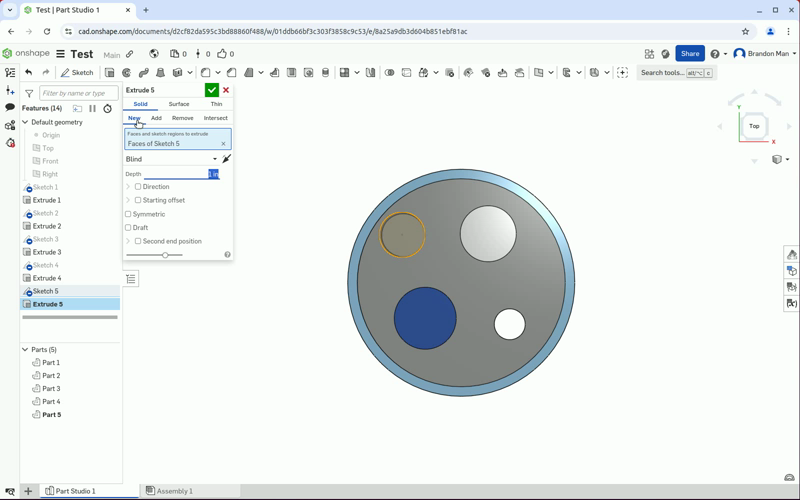
text(23.108)
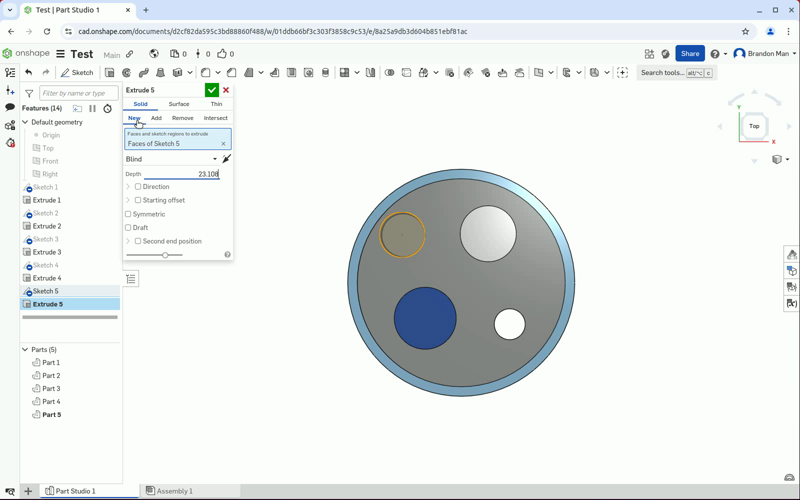
key(enter)
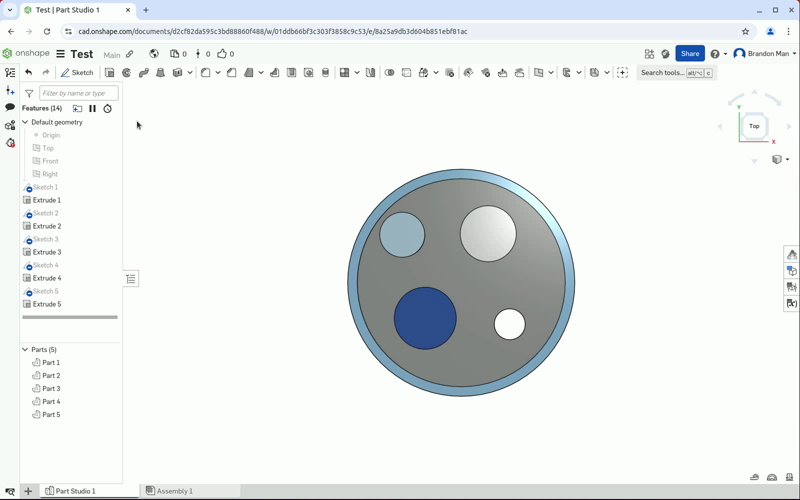
key(shift+h)
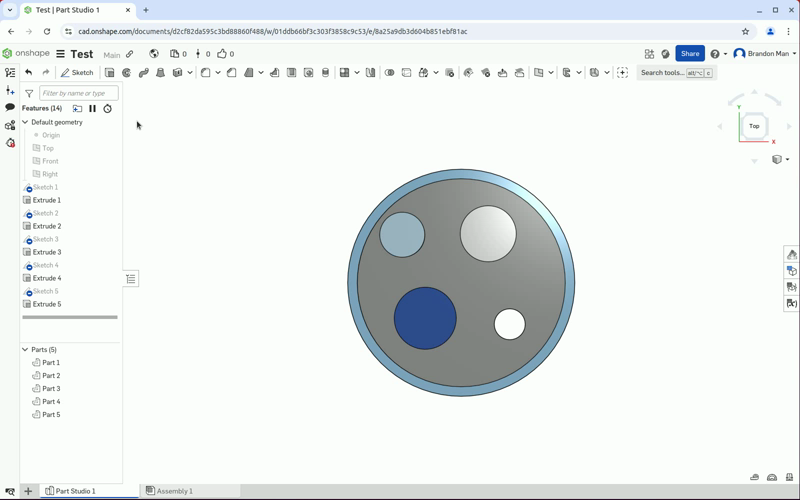
key(shift+h)
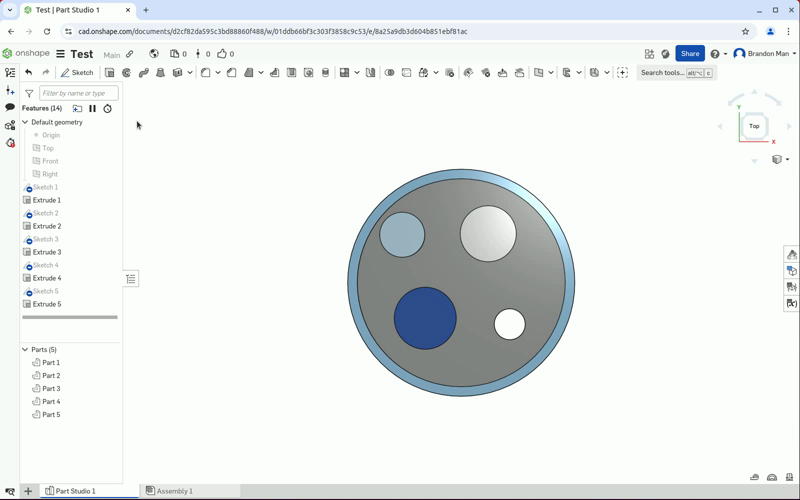
mouse_move(73, 189)
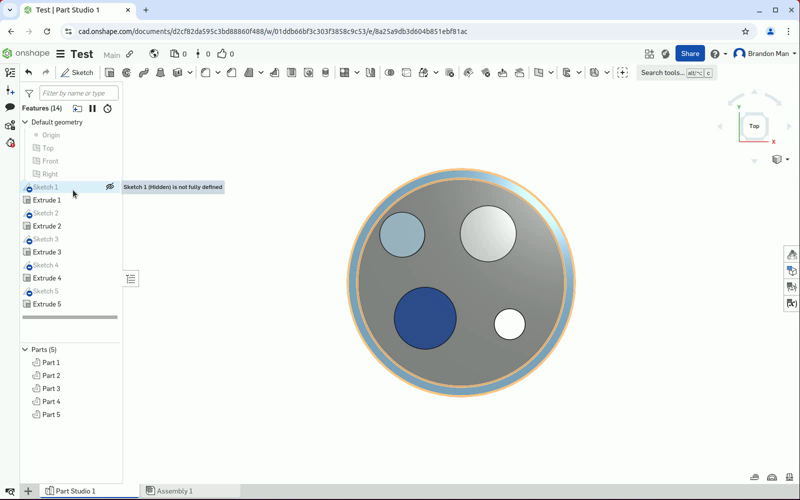
click(73, 189)
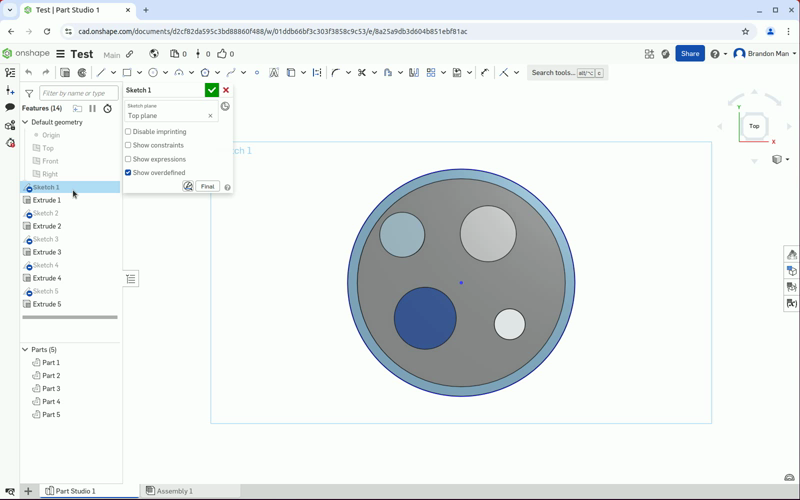
mouse_move(229, 92)
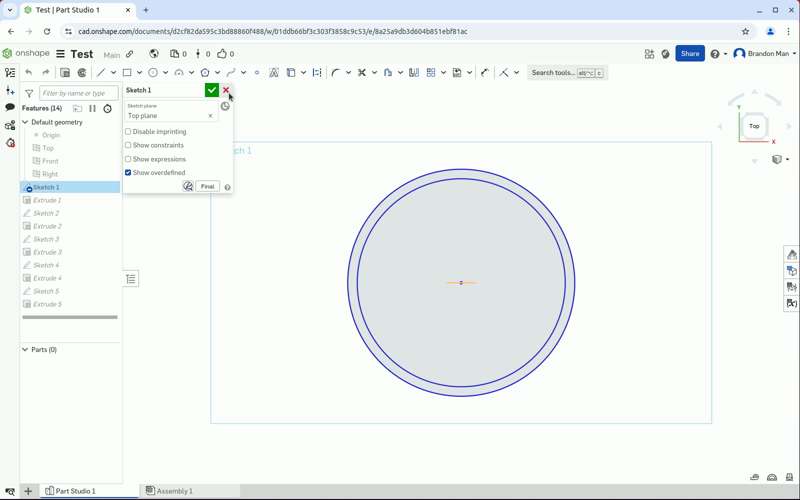
click(229, 92)
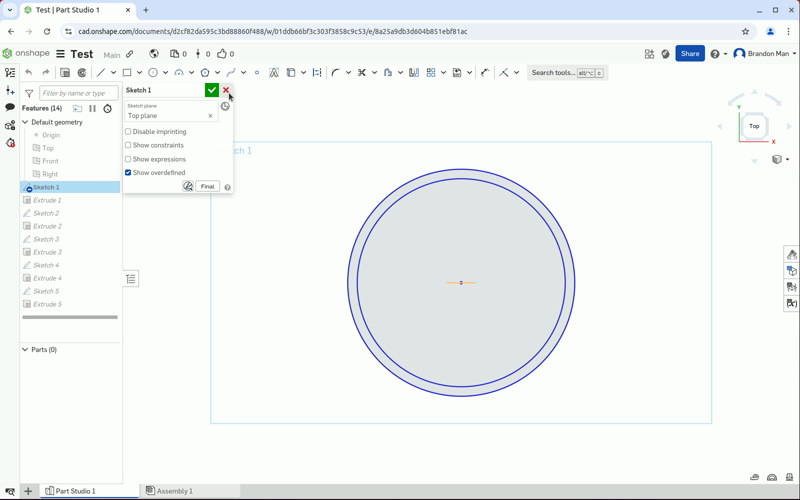
key(shift+s)
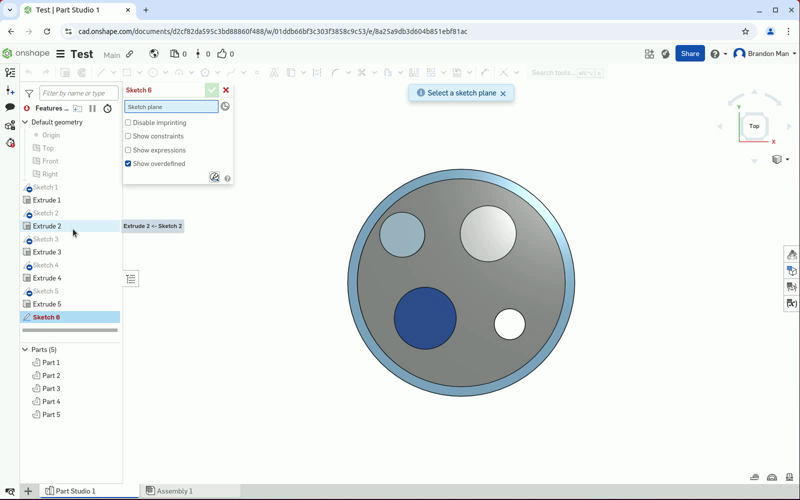
scroll(3)
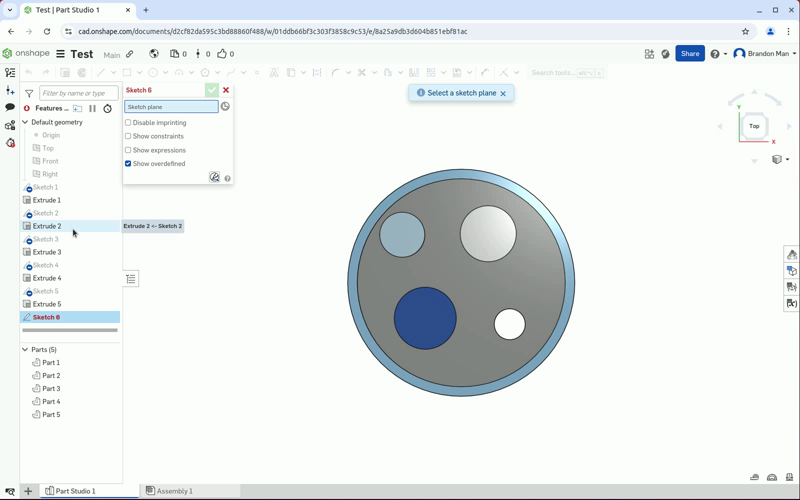
mouse_move(73, 150)
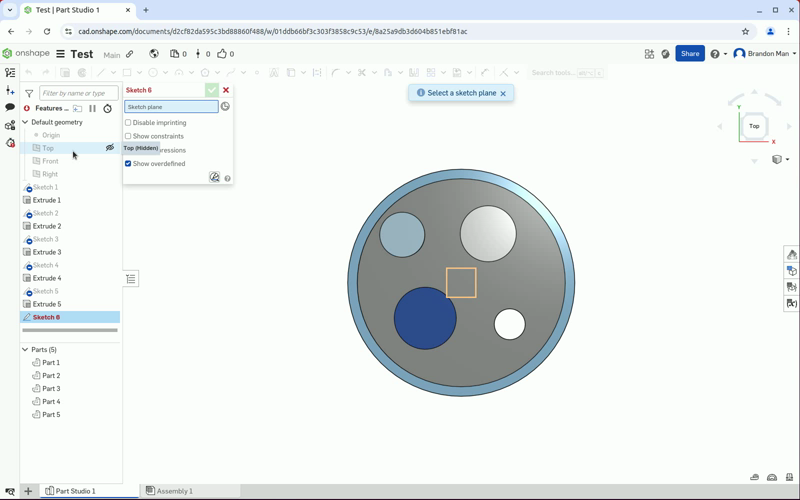
click(73, 150)
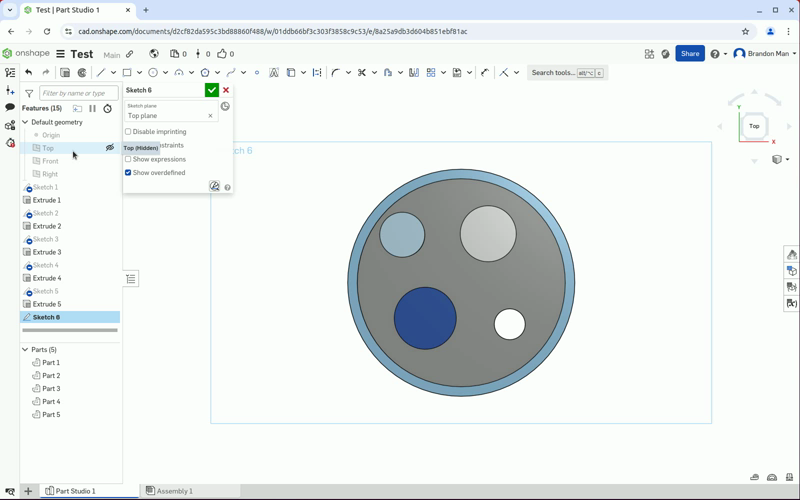
mouse_move(73, 352)
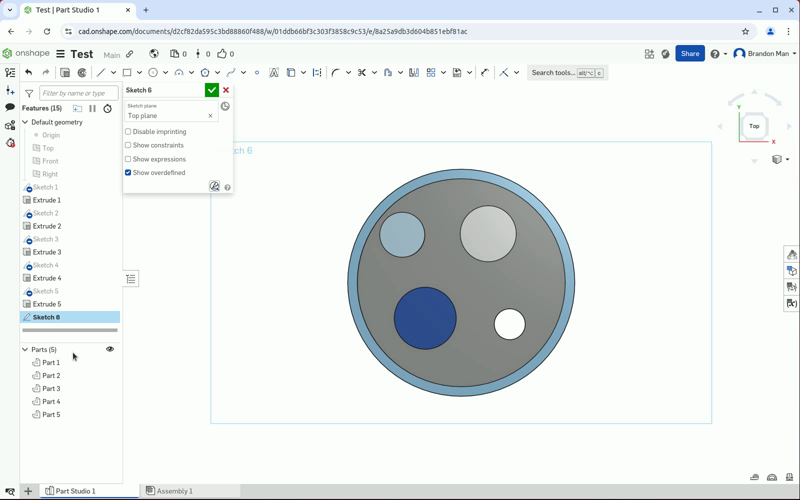
key(y)
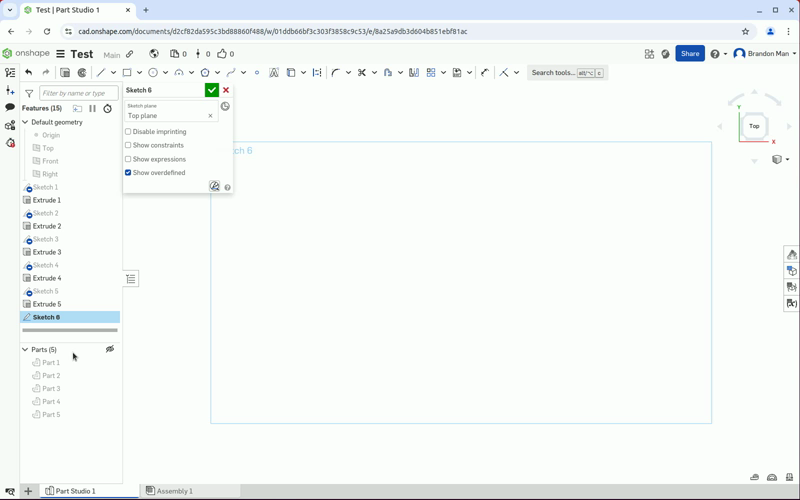
key(c)
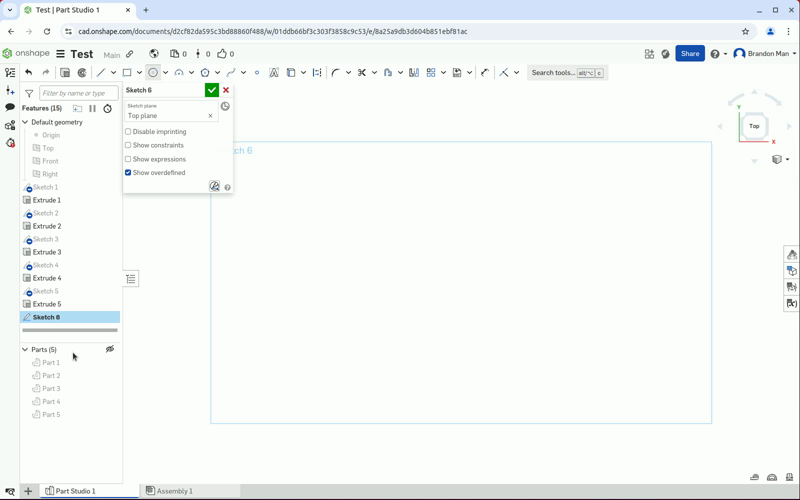
key_down(shift)
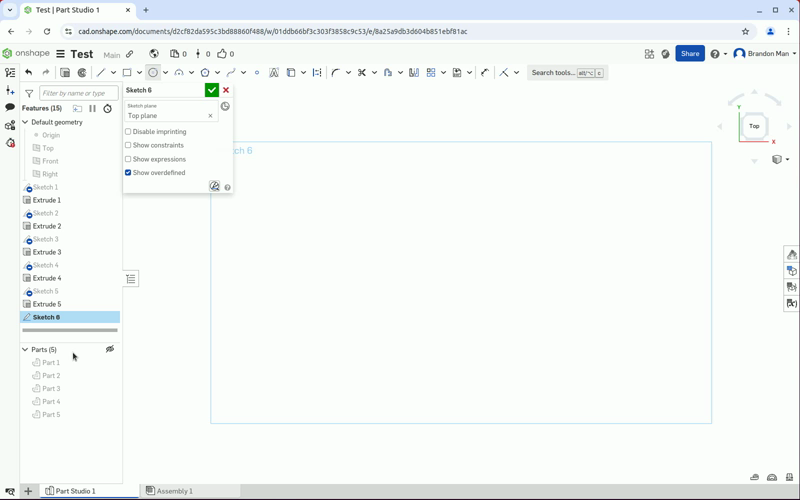
mouse_move(508, 324)
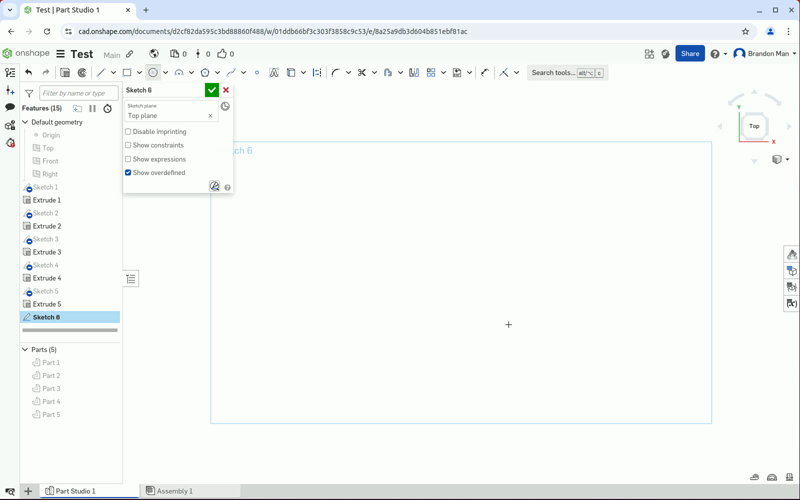
click(508, 324)
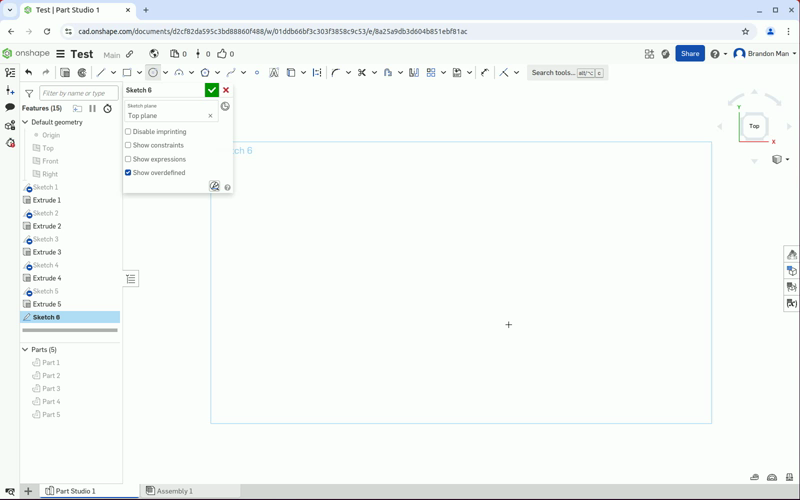
key_up(shift)
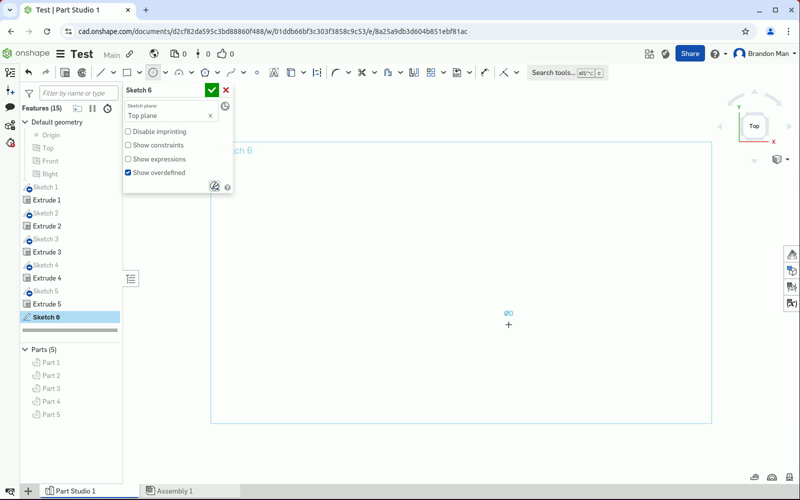
mouse_move(525, 324)
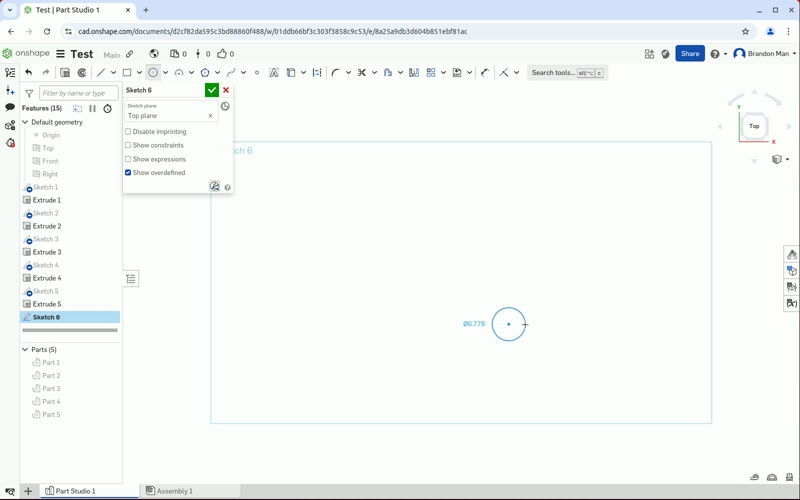
click(525, 324)
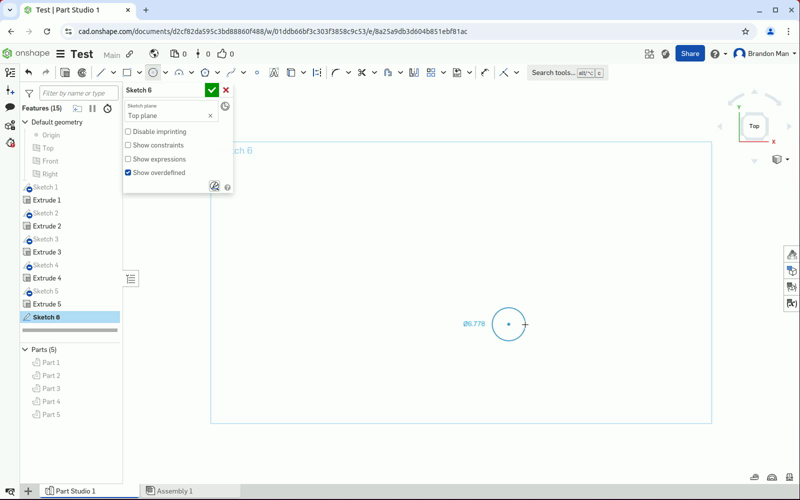
key(esc)
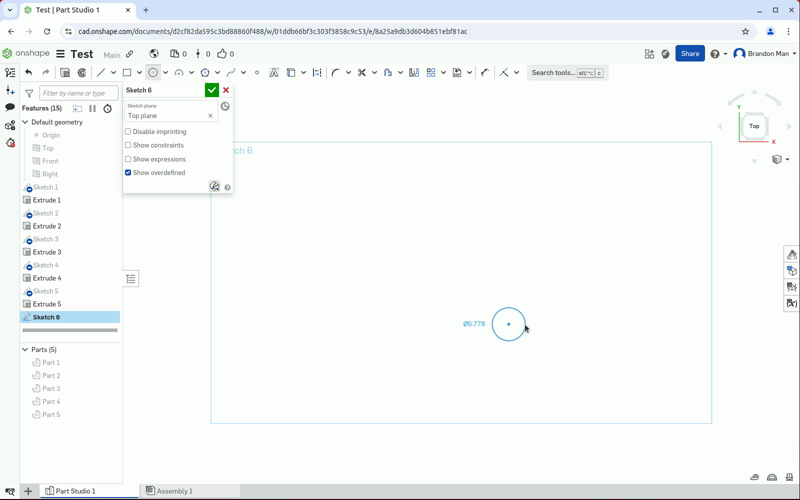
mouse_move(504, 334)
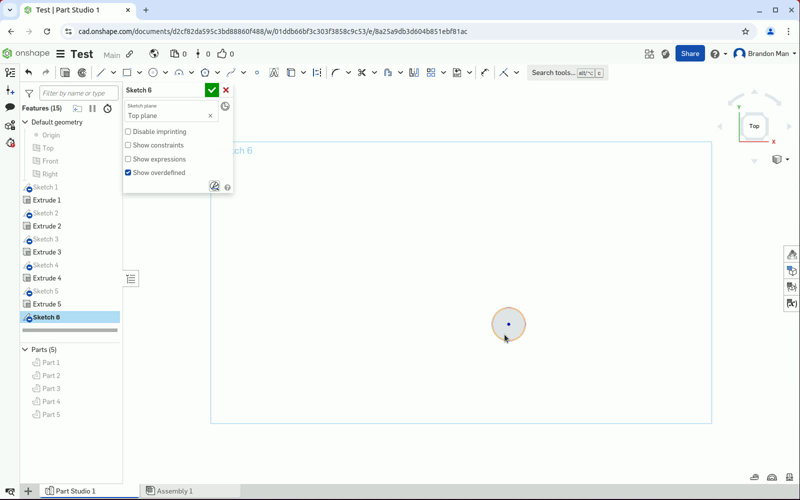
scroll(6)
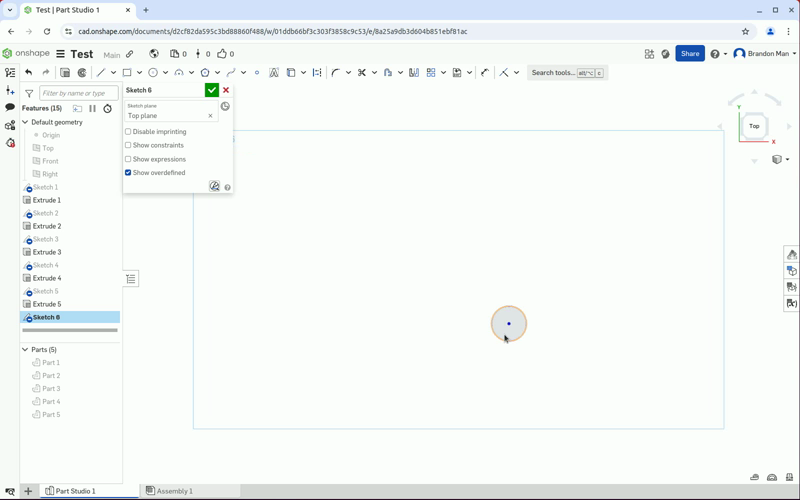
scroll(6)
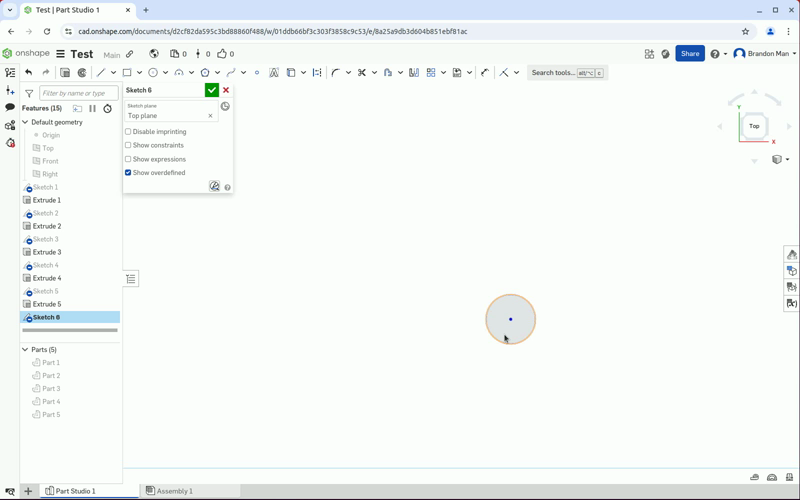
scroll(6)
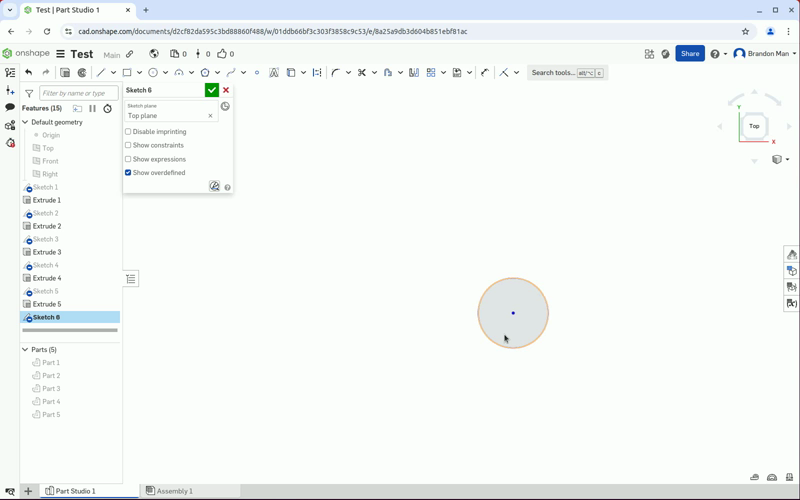
scroll(6)
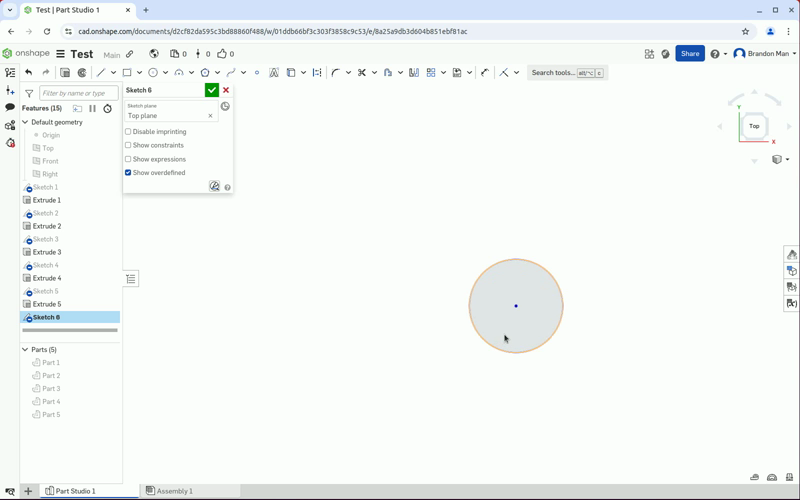
scroll(6)
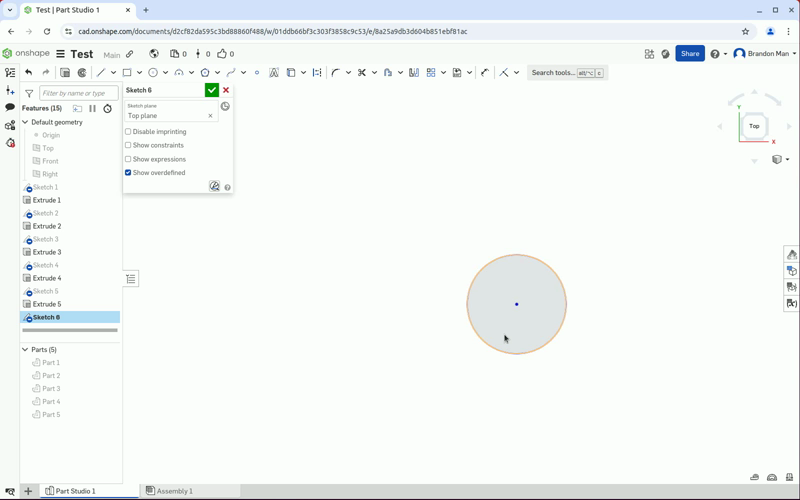
scroll(6)
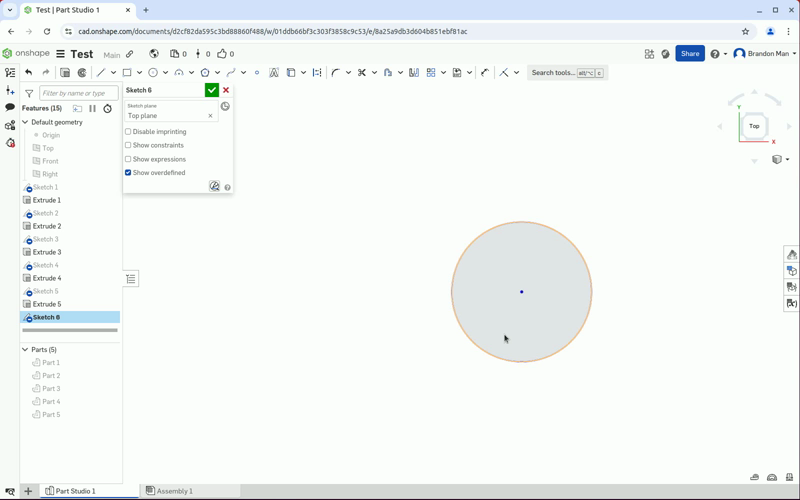
scroll(6)
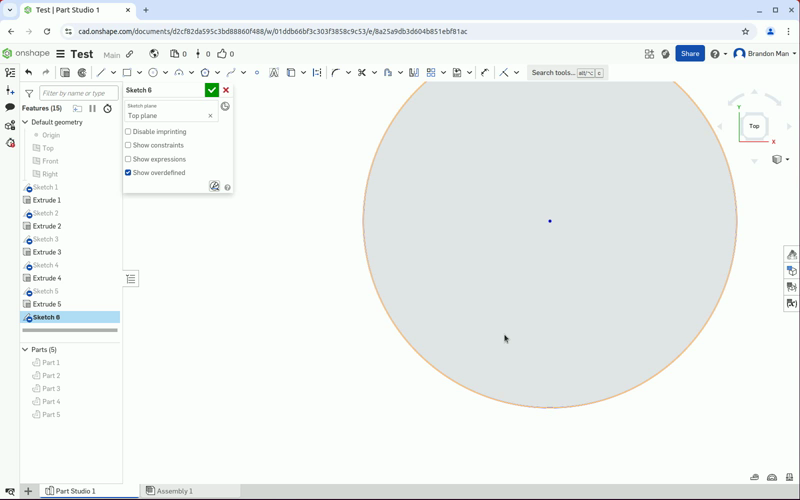
click(504, 334)
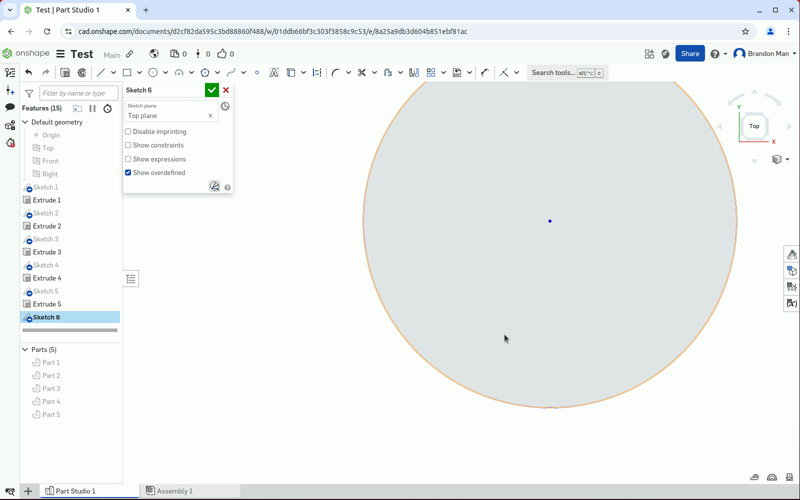
scroll(-6)
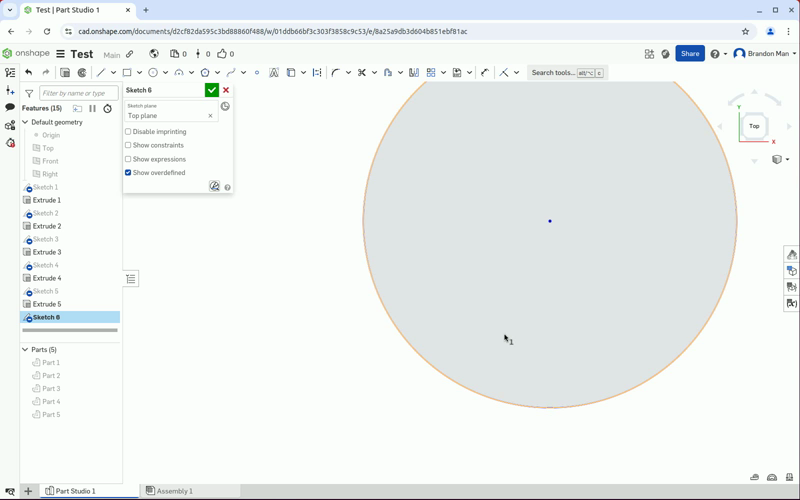
scroll(-6)
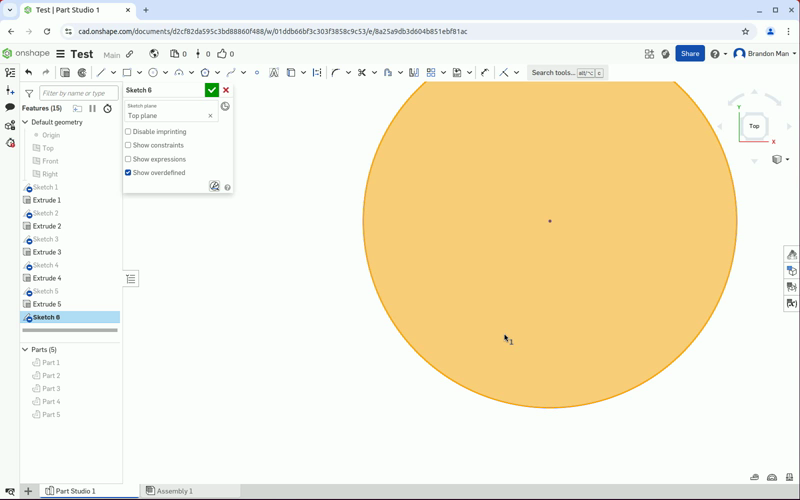
scroll(-6)
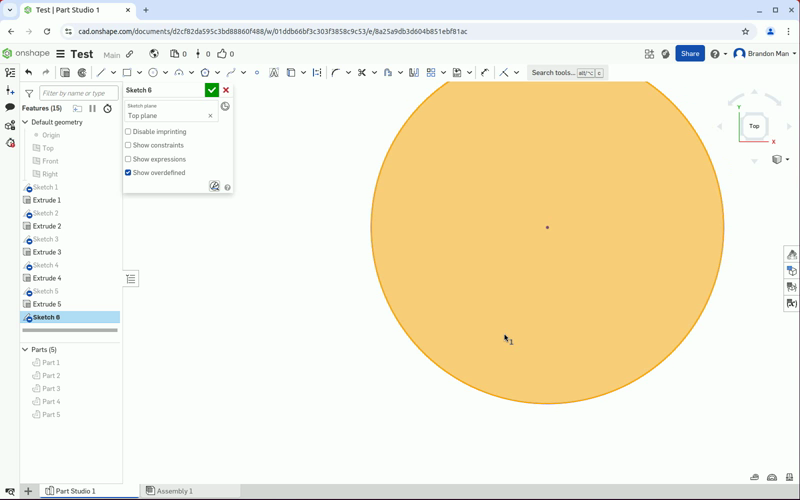
scroll(-6)
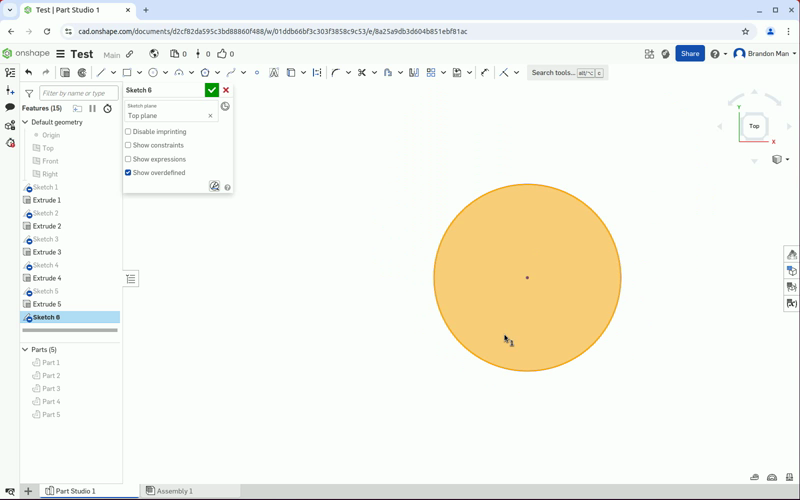
scroll(-6)
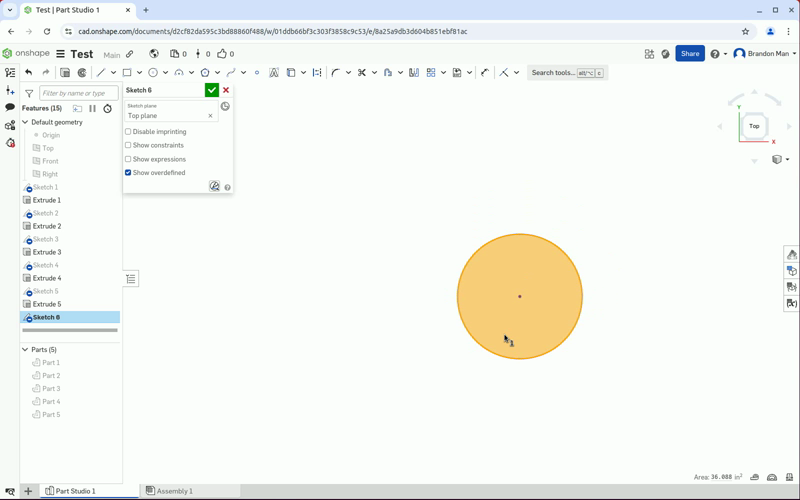
scroll(-6)
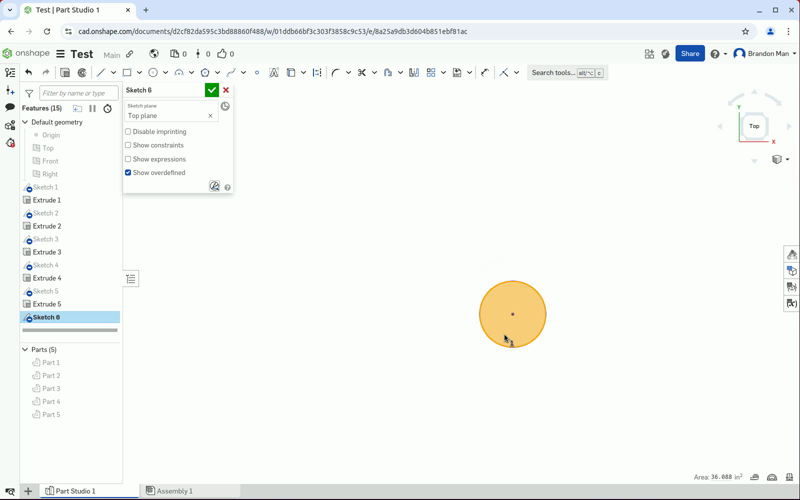
scroll(-6)
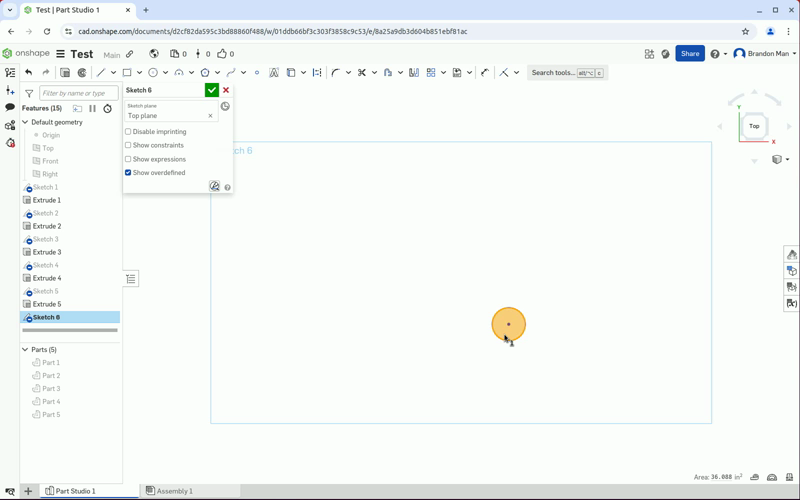
mouse_move(73, 352)
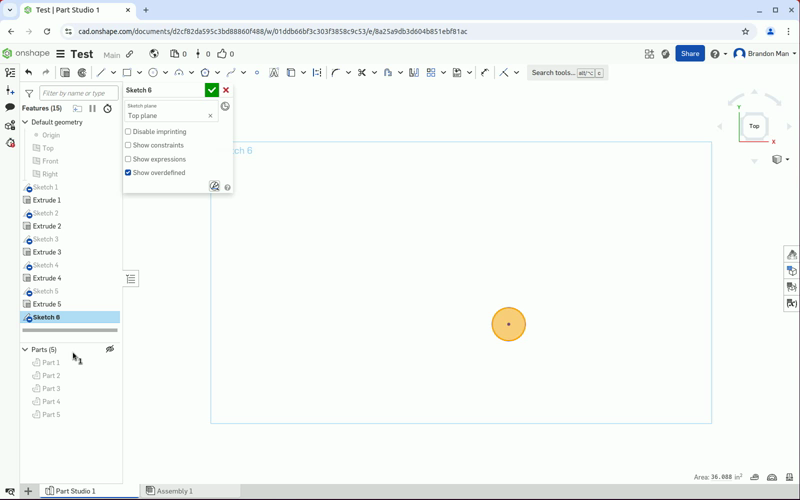
key(shift+y)
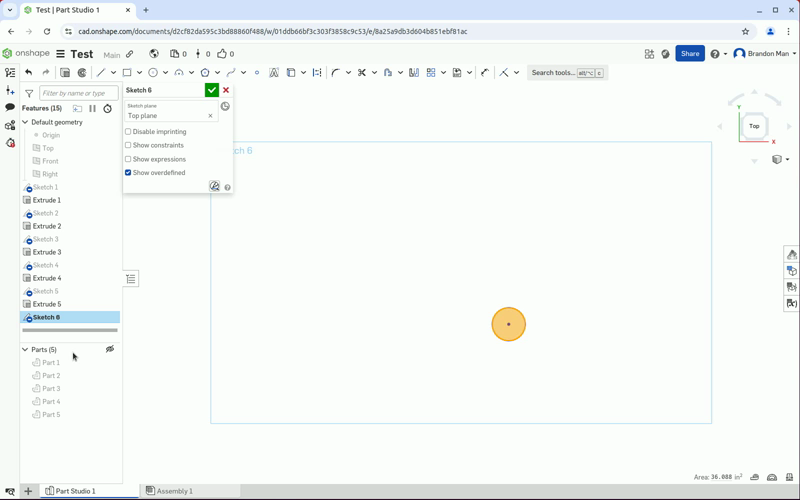
key(shift+e)
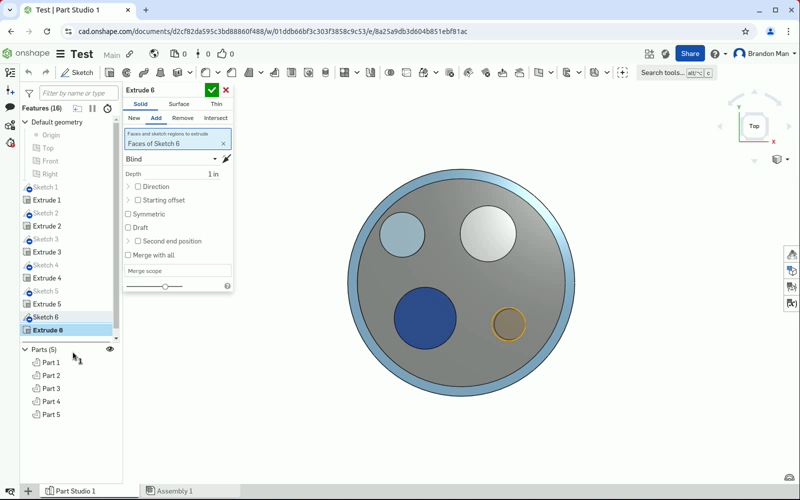
mouse_move(143, 106)
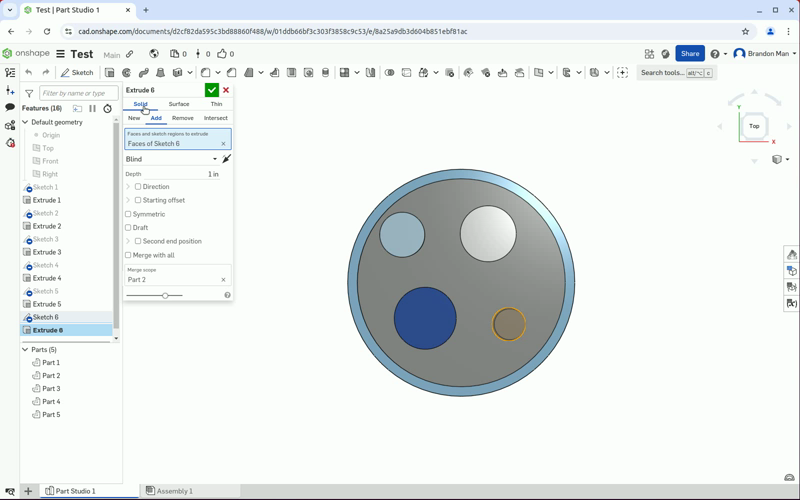
click(143, 106)
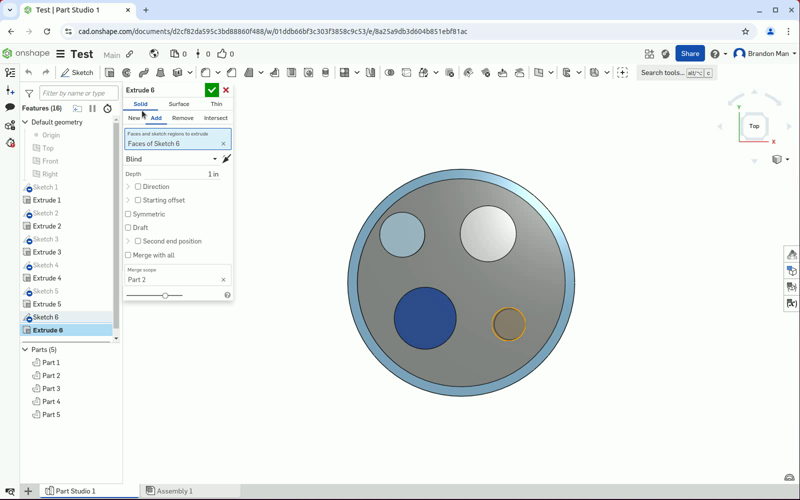
mouse_move(137, 120)
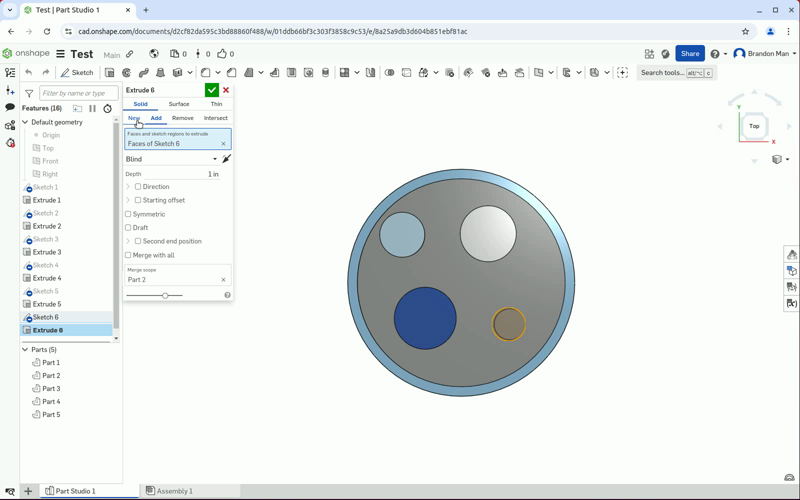
click(137, 120)
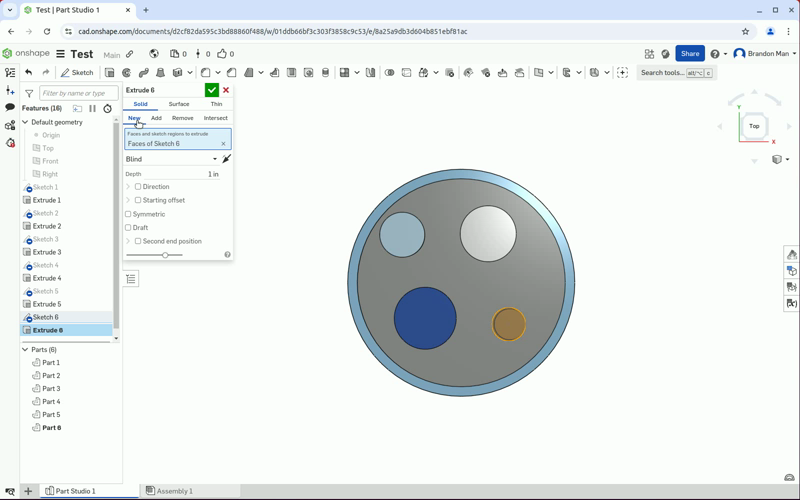
key(tab, 4)
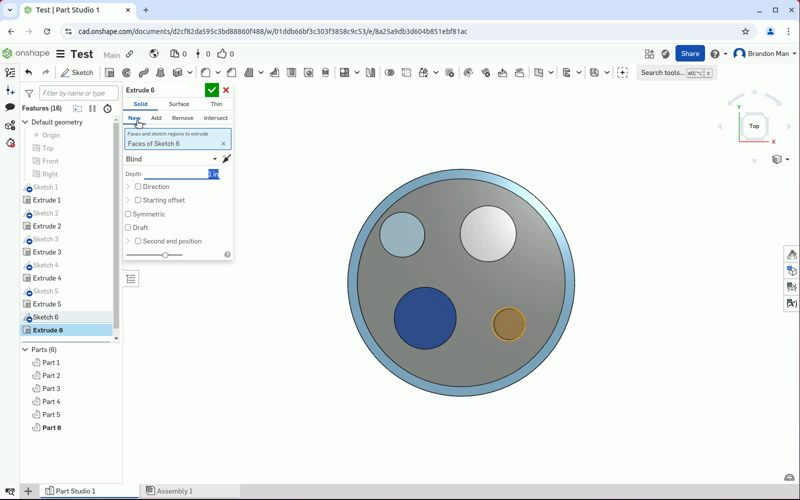
text(23.108)
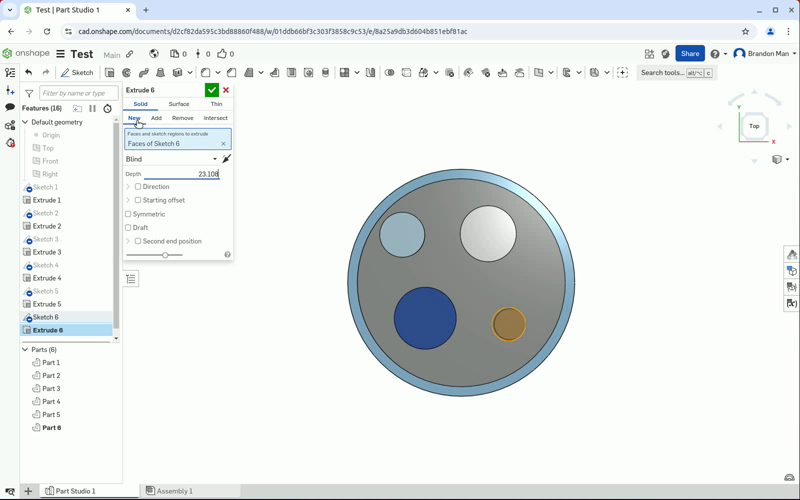
key(enter)
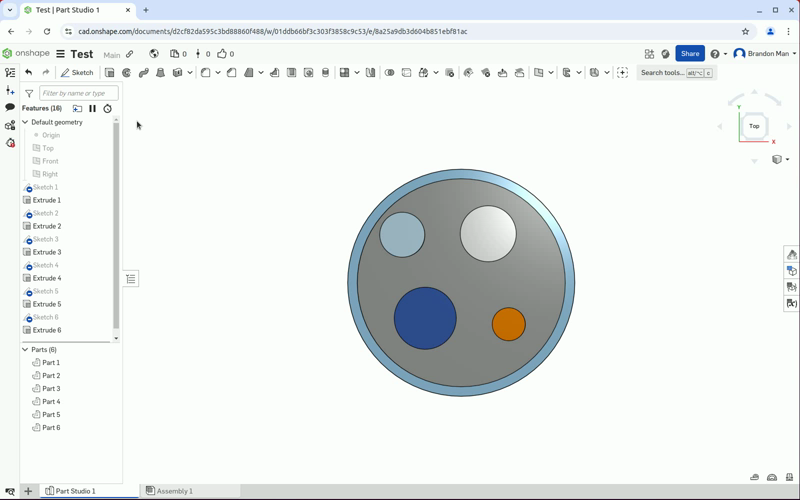
key(shift+h)
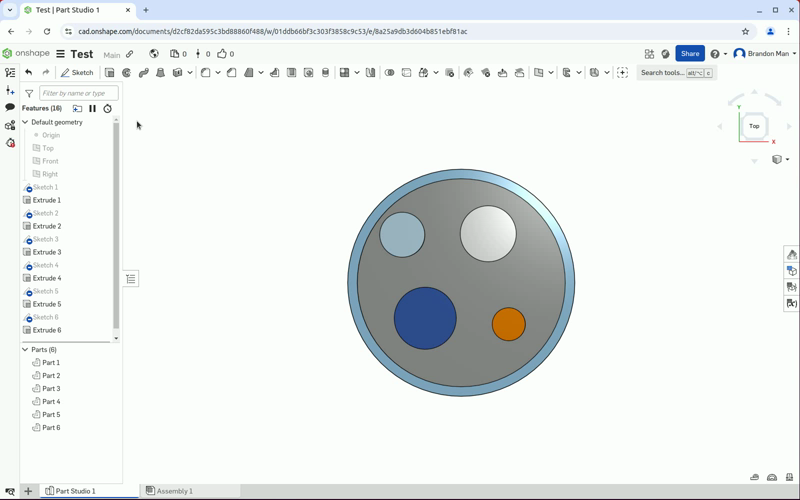
key(shift+h)
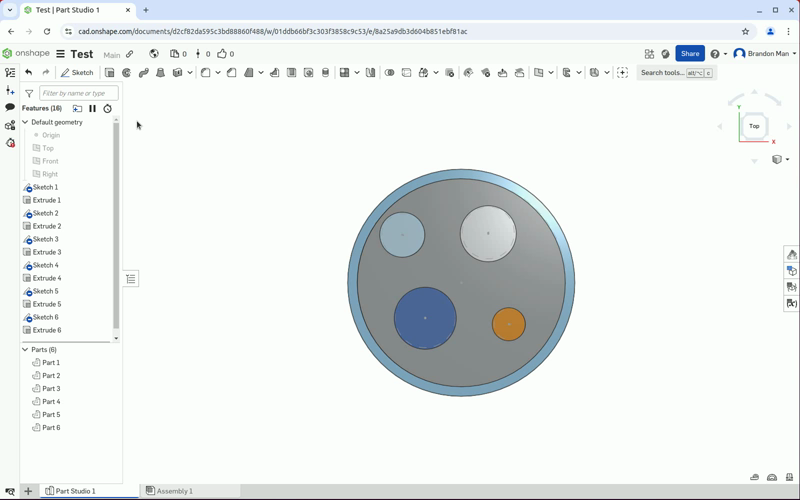
key(shift+7)
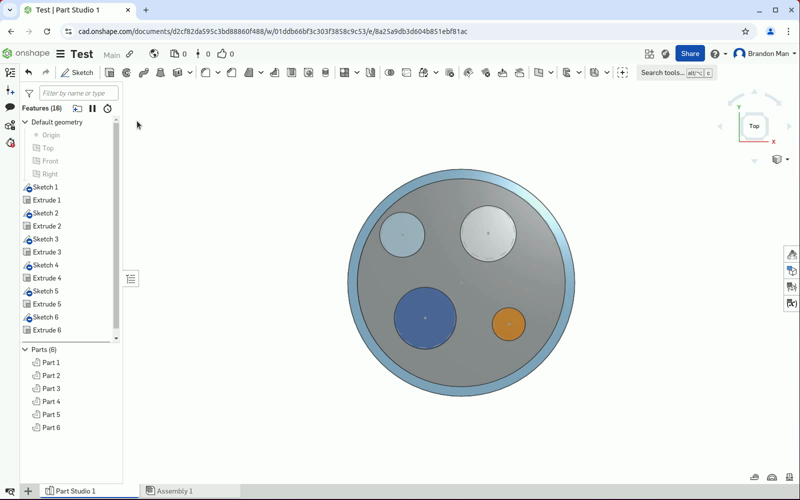
key(up, 3)
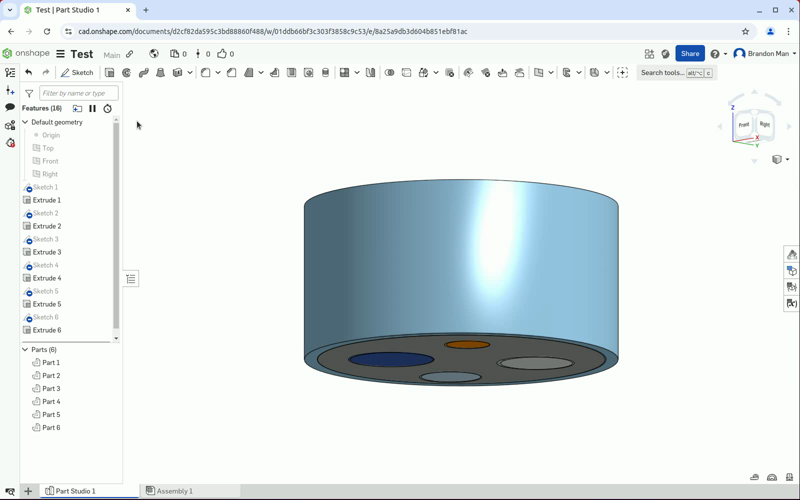
key(left, 3)
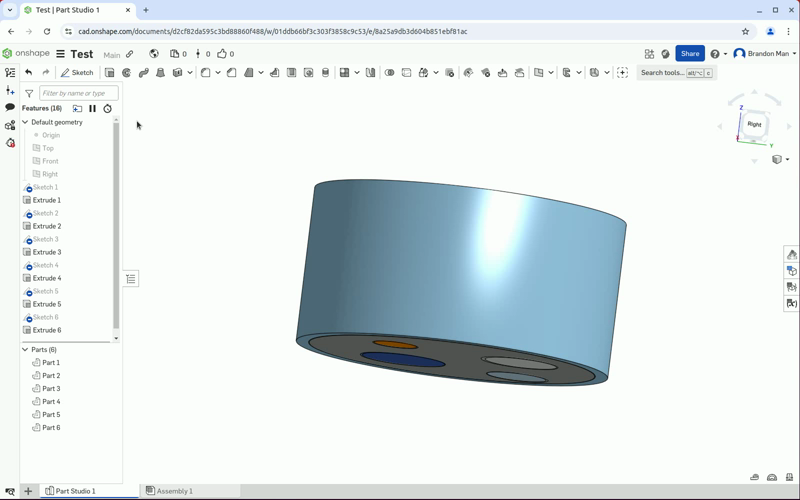
key(right, 3)
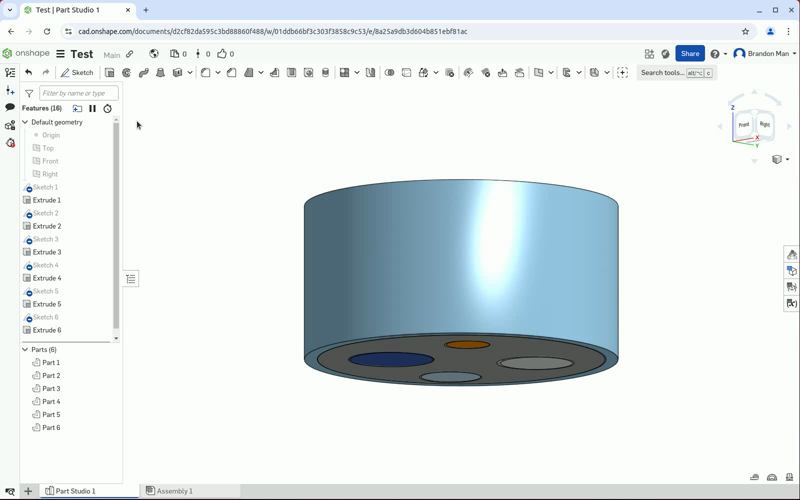
key(down, 3)
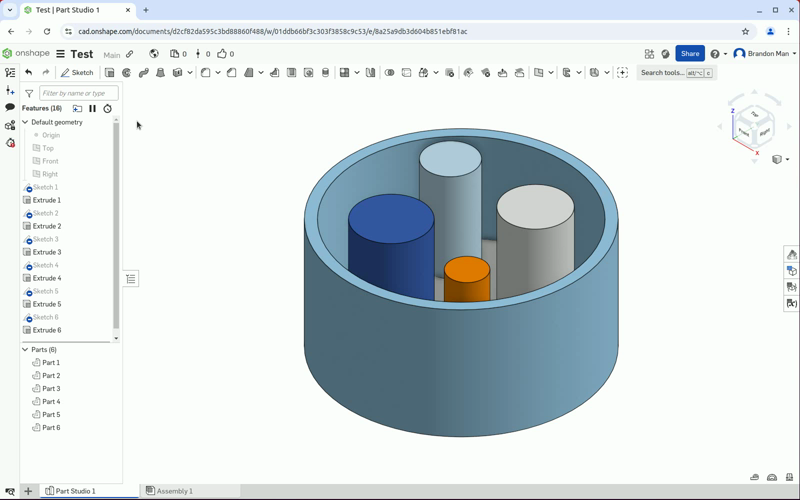
mouse_move(69, 189)
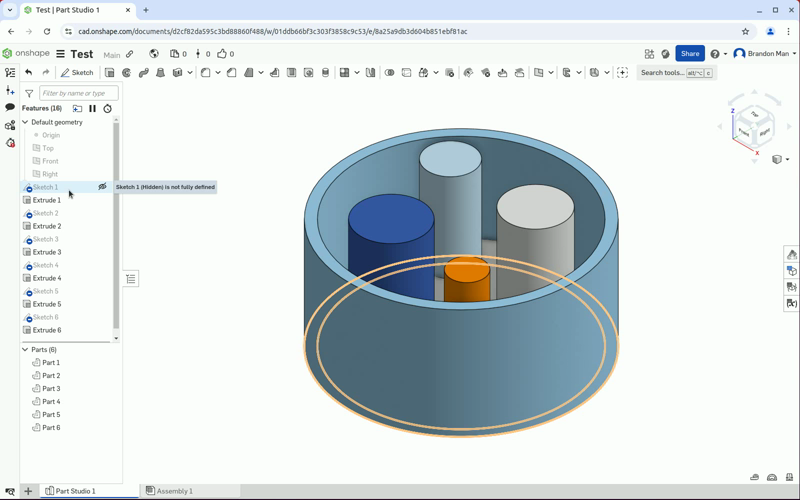
click(69, 189)